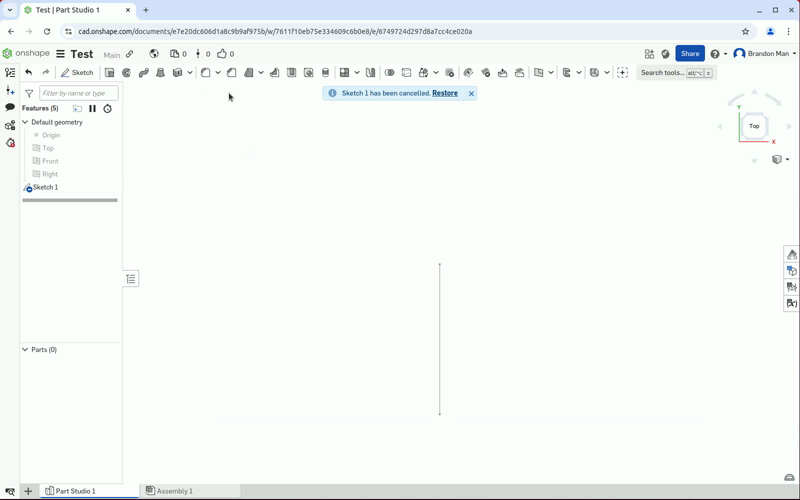
key(shift+h)
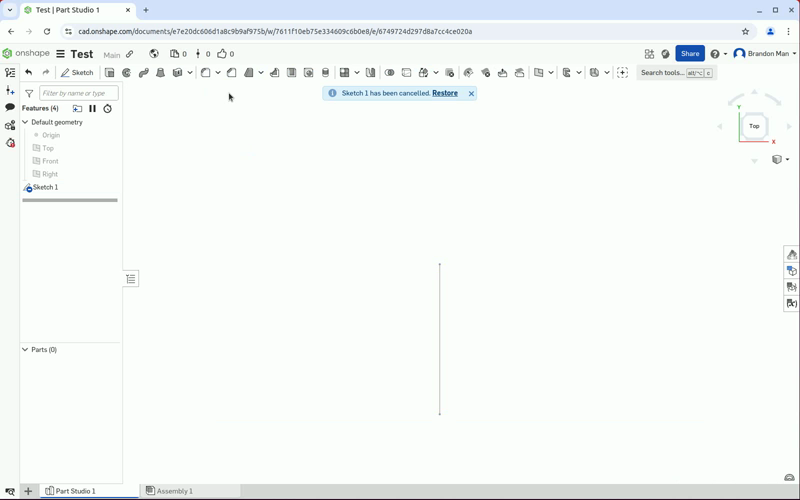
key(shift+s)
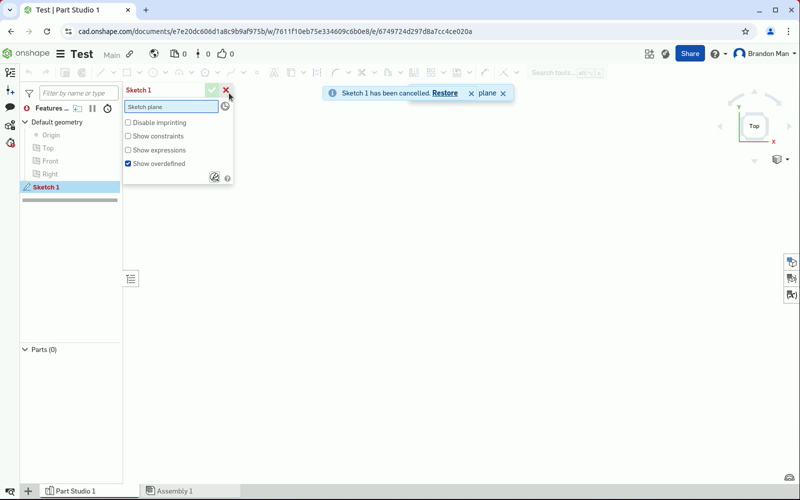
mouse_move(73, 150)
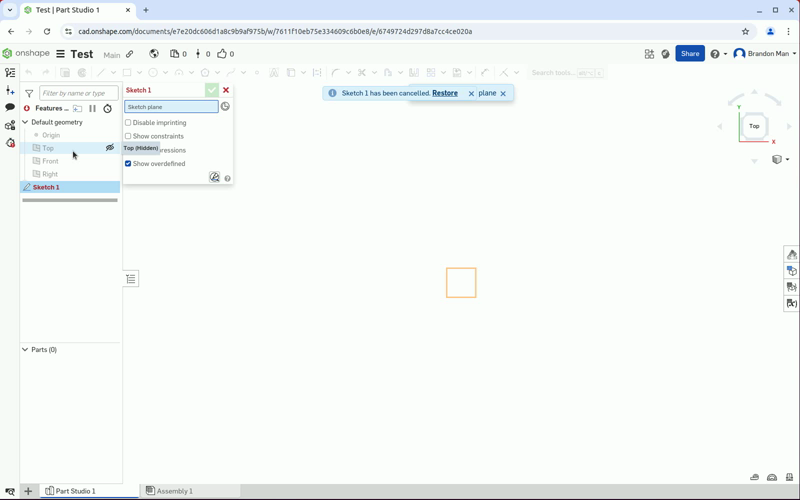
click(73, 150)
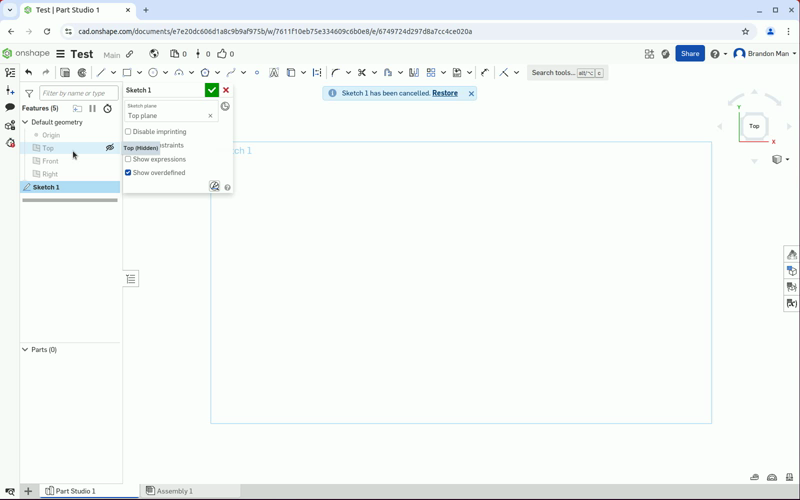
mouse_move(73, 352)
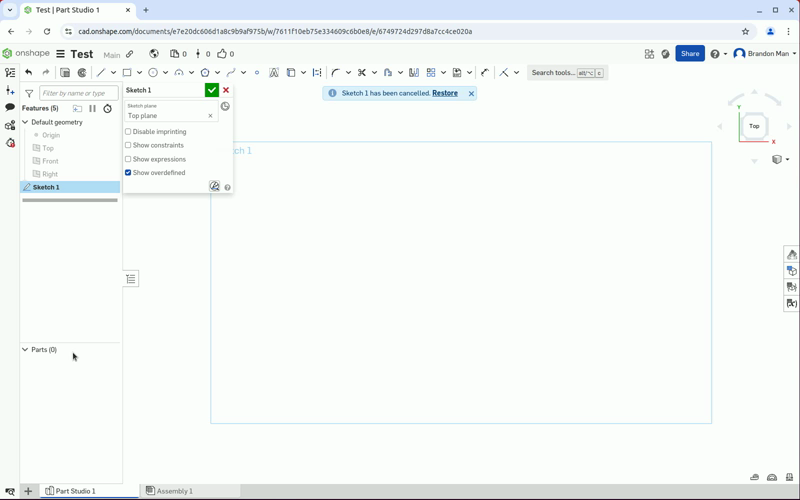
key(y)
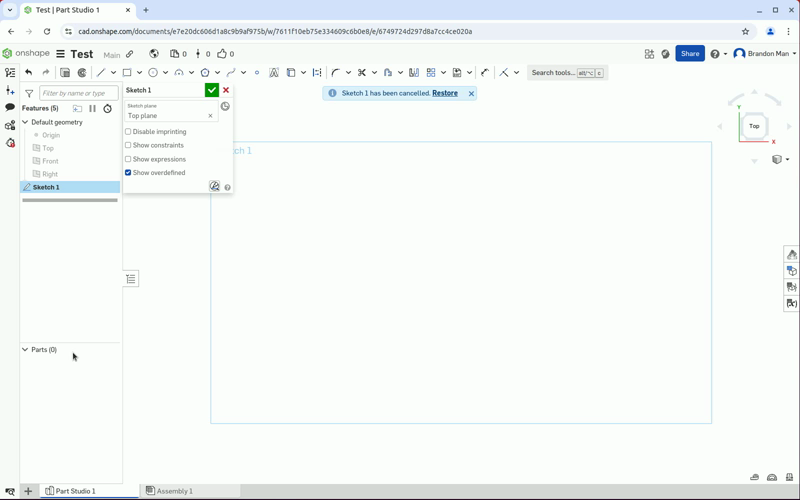
key(l)
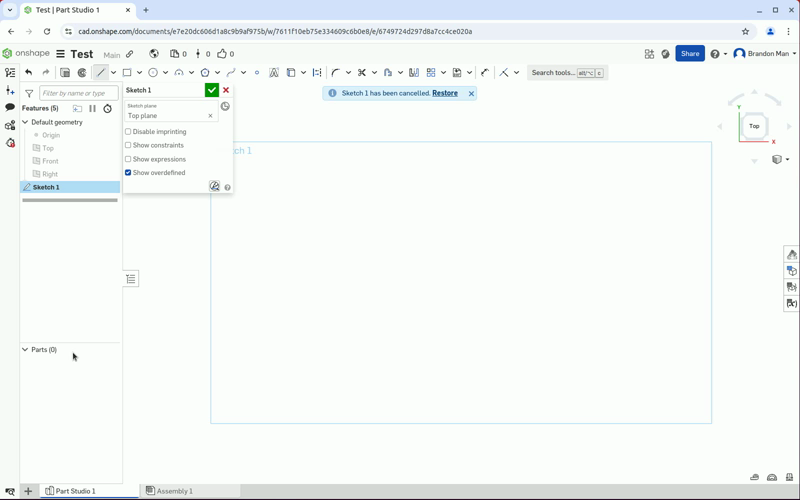
key_down(shift)
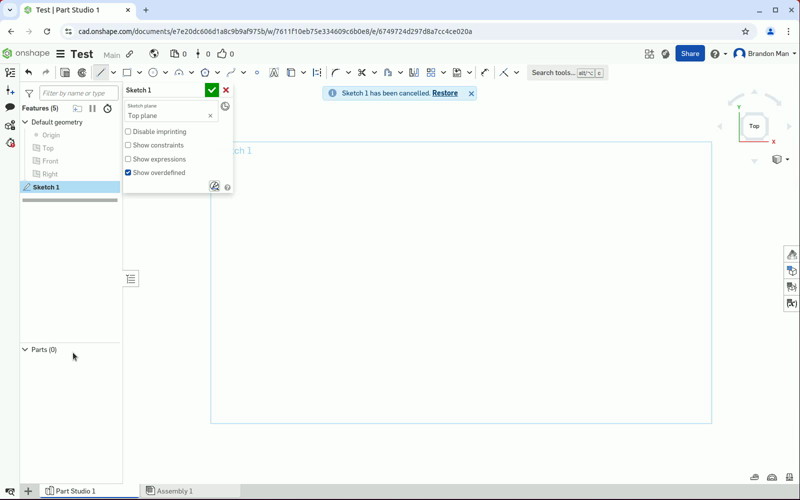
mouse_move(418, 306)
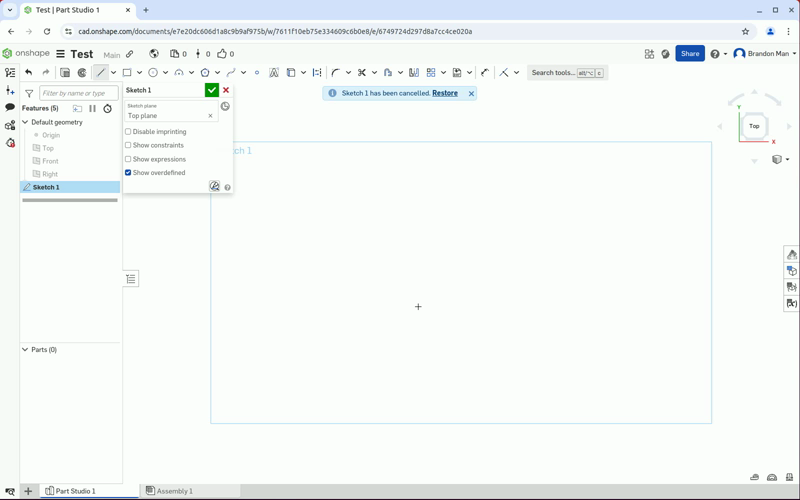
click(418, 306)
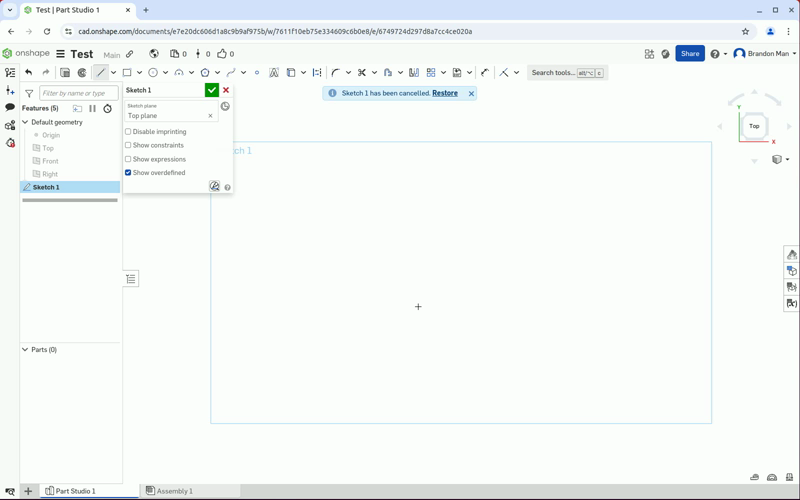
key_up(shift)
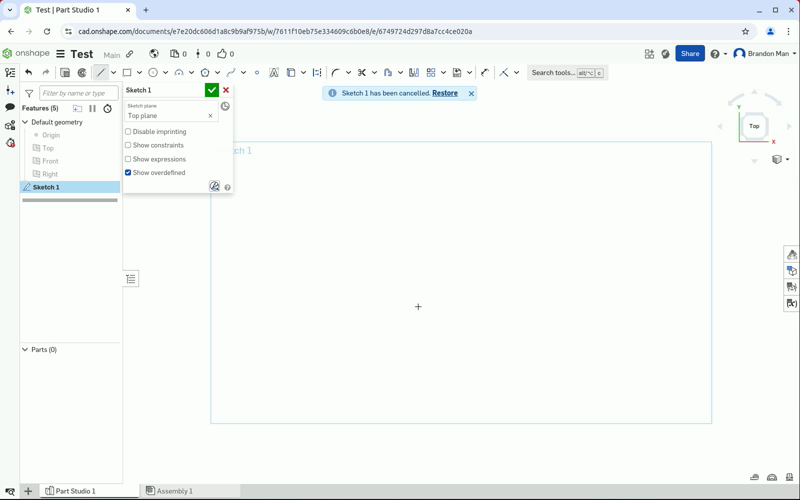
key_down(shift)
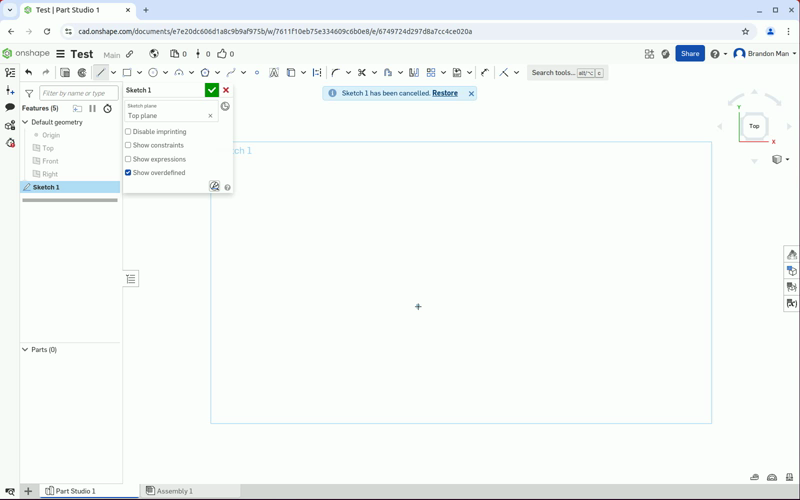
mouse_move(504, 306)
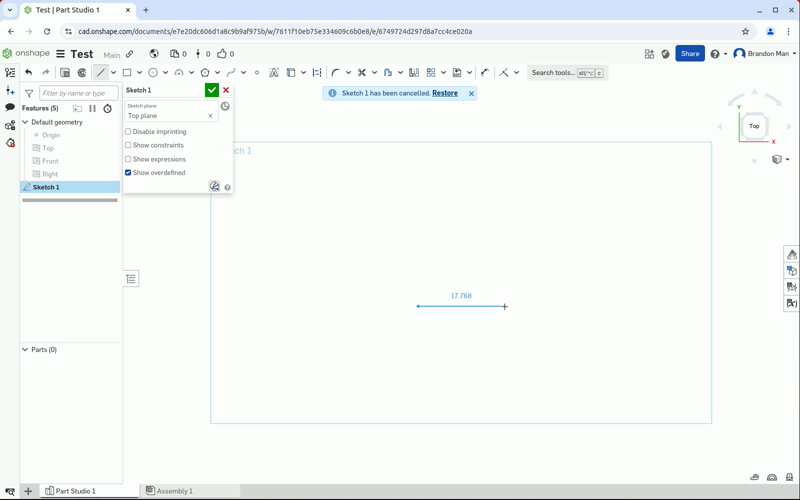
click(504, 306)
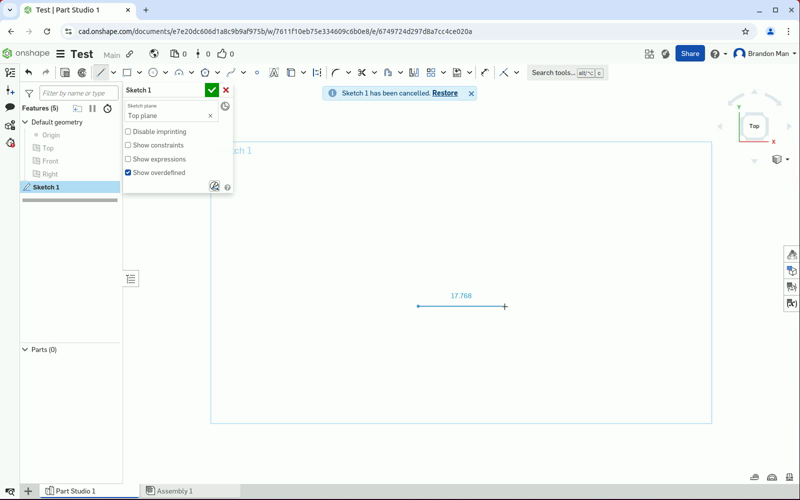
key_up(shift)
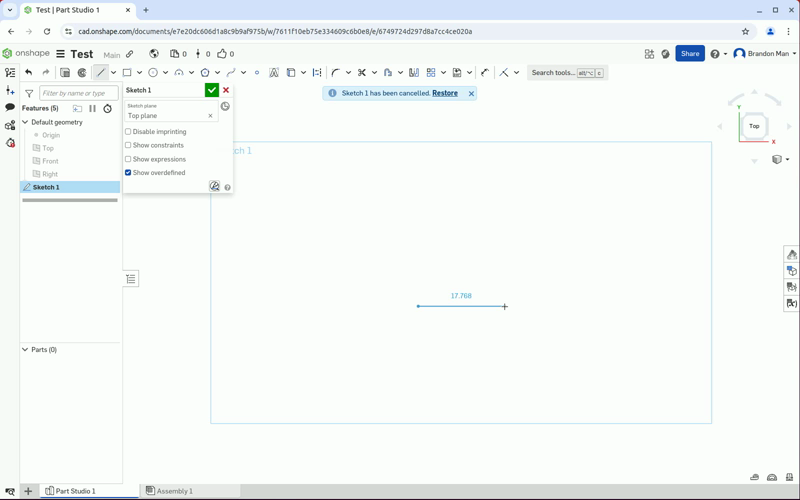
key_down(shift)
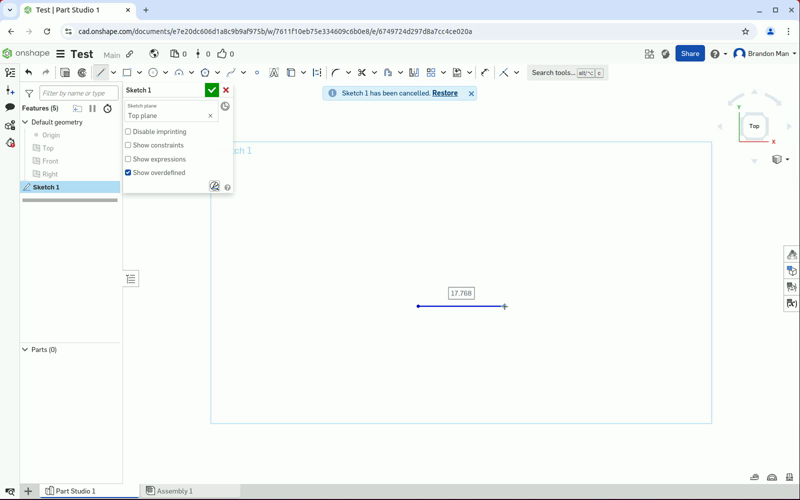
mouse_move(534, 306)
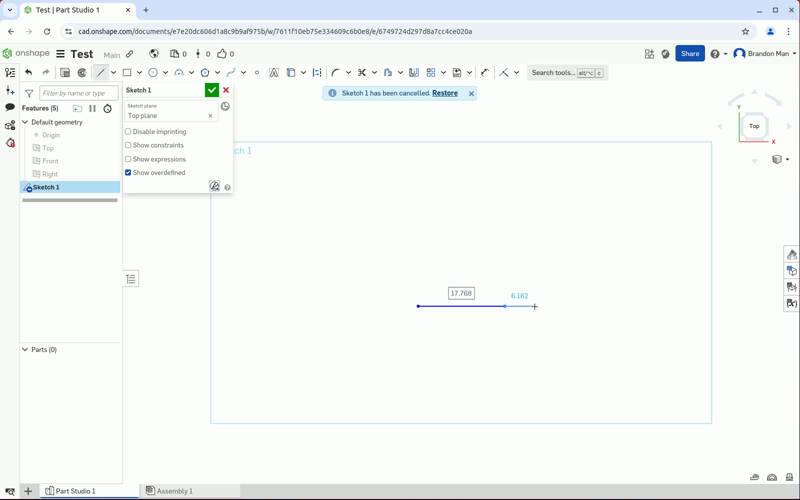
mouse_move(504, 258)
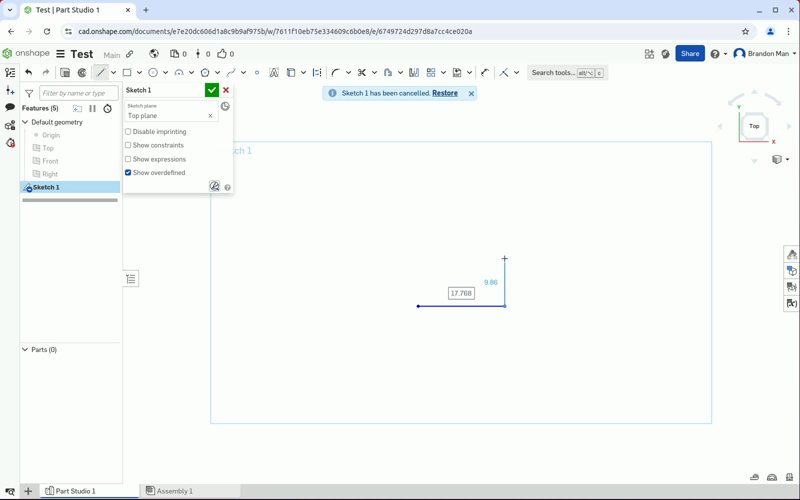
click(504, 258)
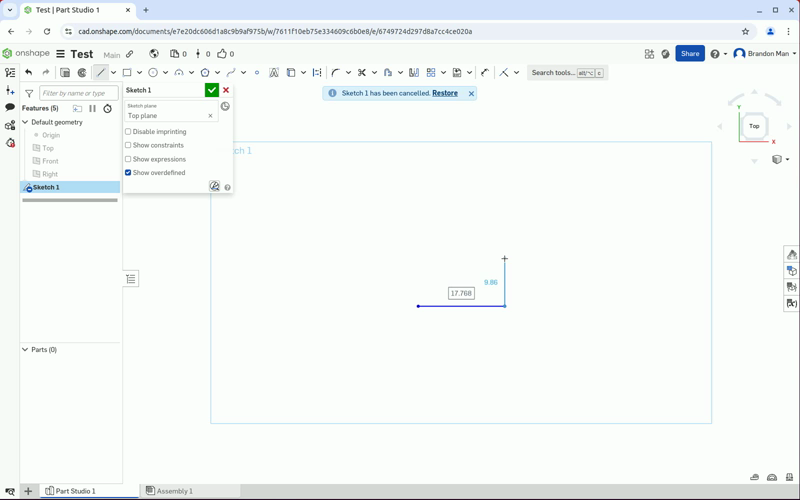
key_up(shift)
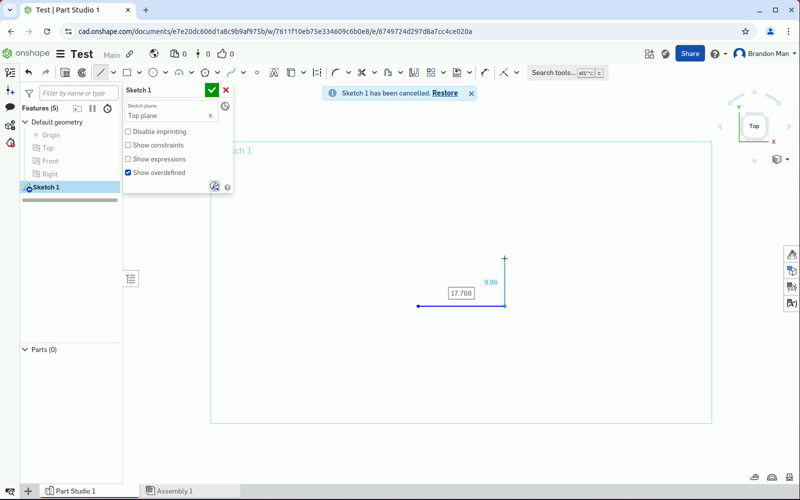
key_down(shift)
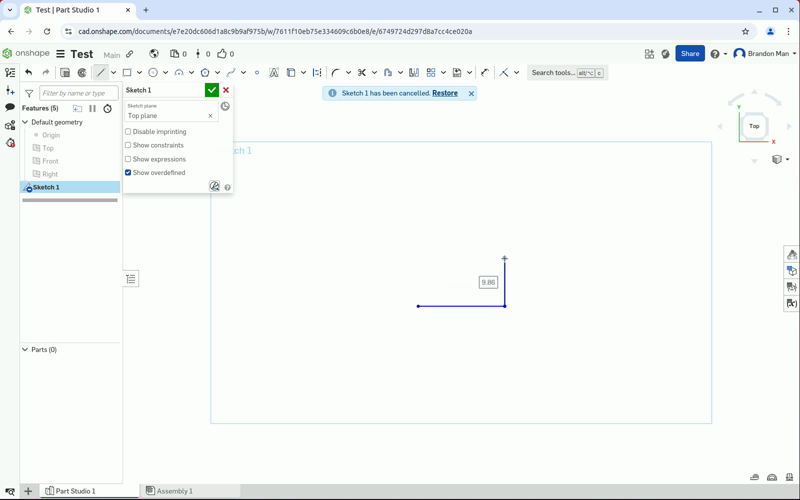
mouse_move(418, 258)
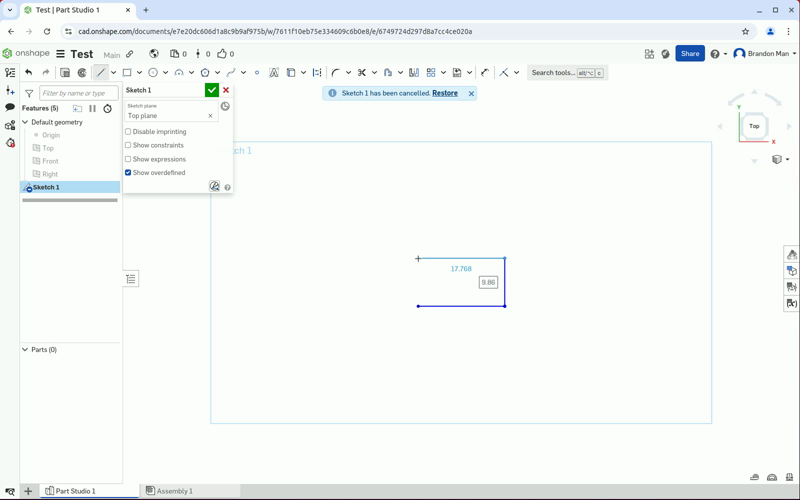
click(418, 258)
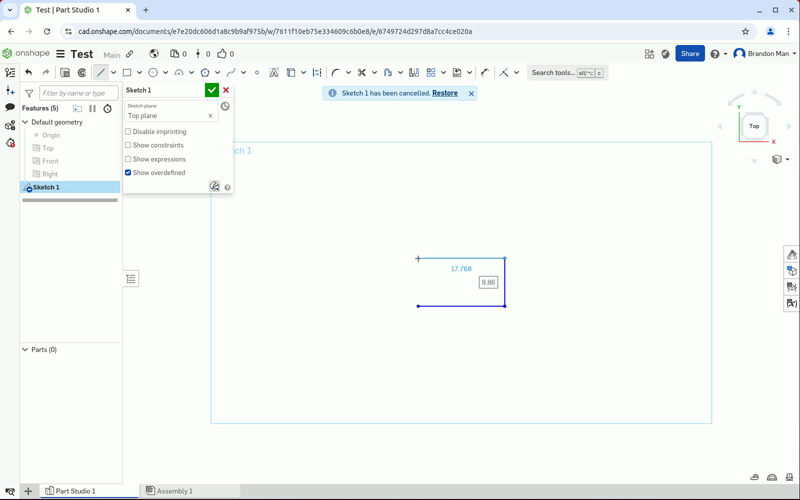
key_up(shift)
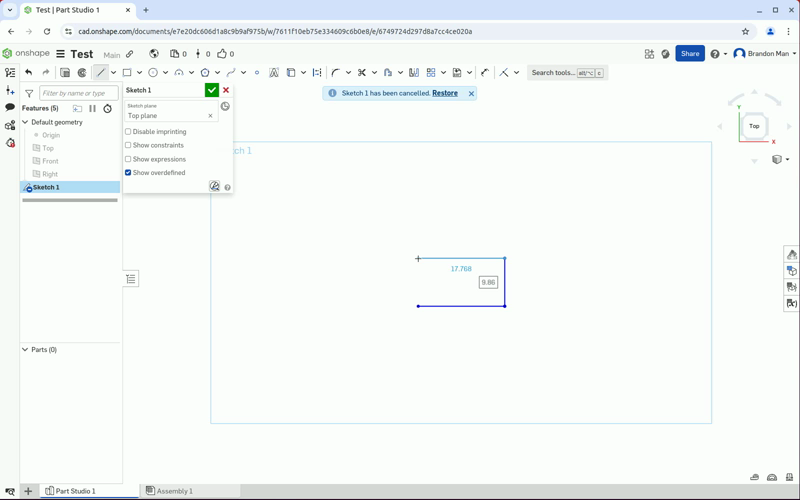
mouse_move(448, 258)
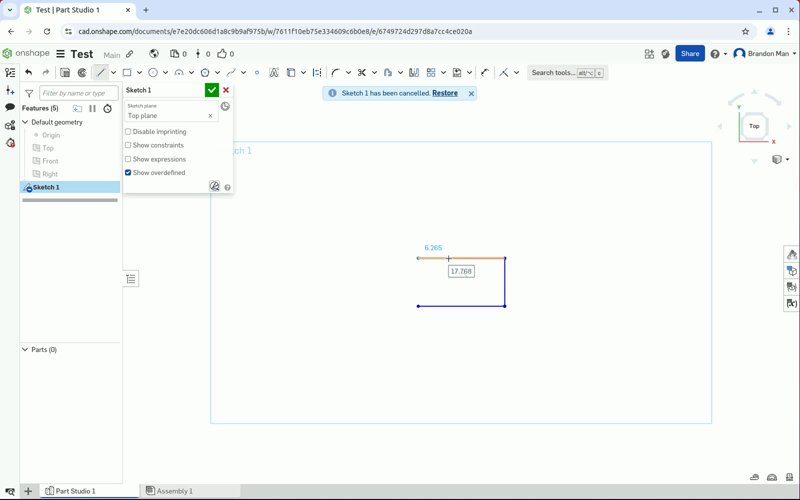
key_down(shift)
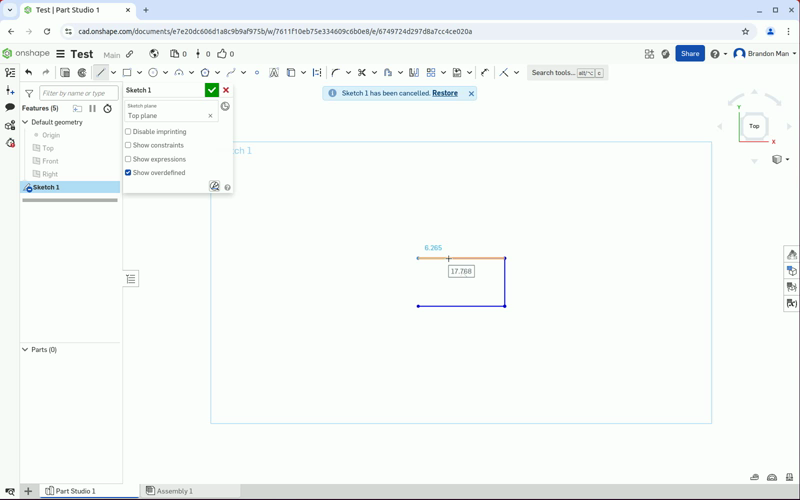
mouse_move(418, 306)
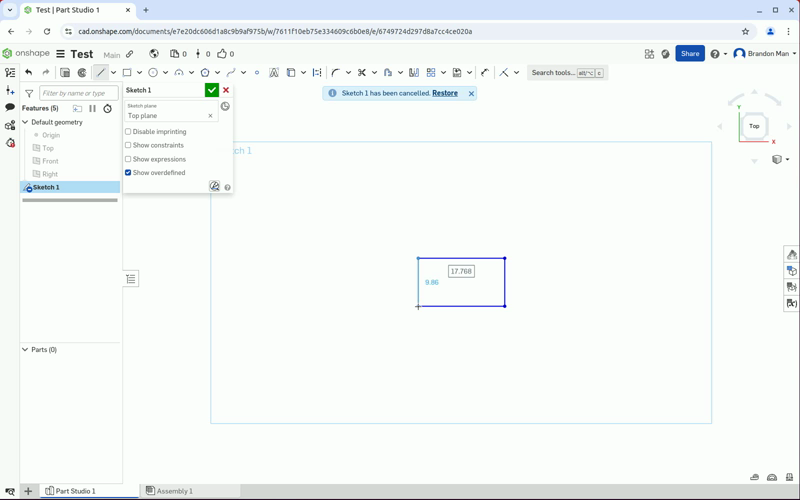
key_up(shift)
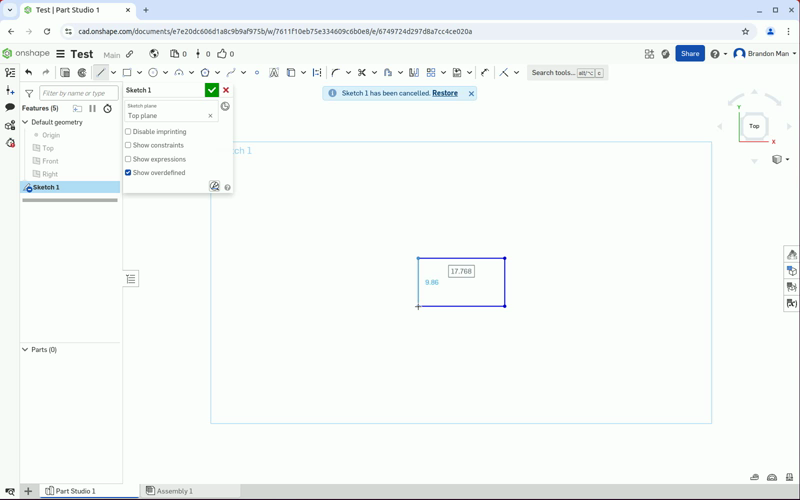
click(418, 306)
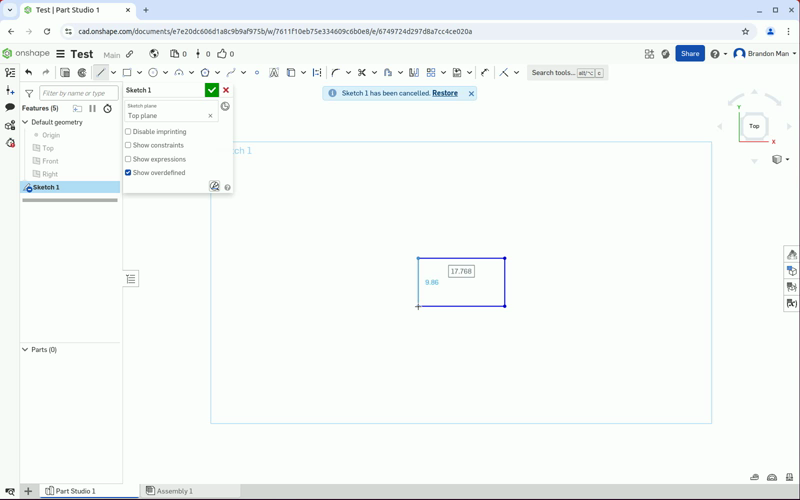
key(esc)
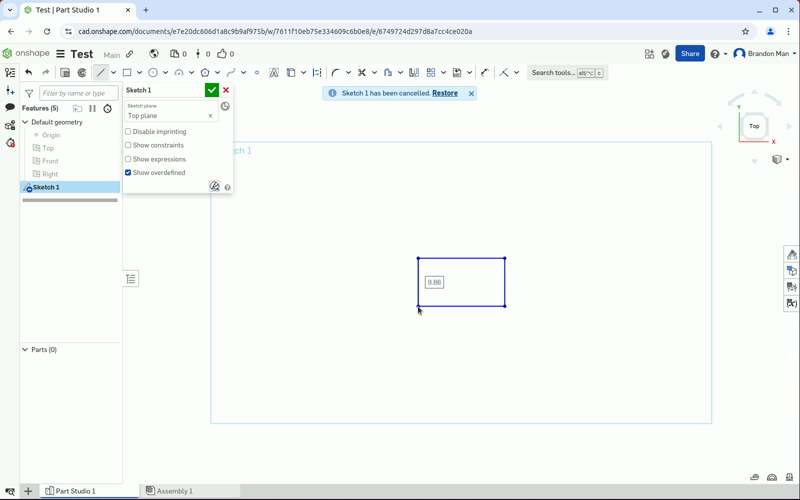
mouse_move(478, 283)
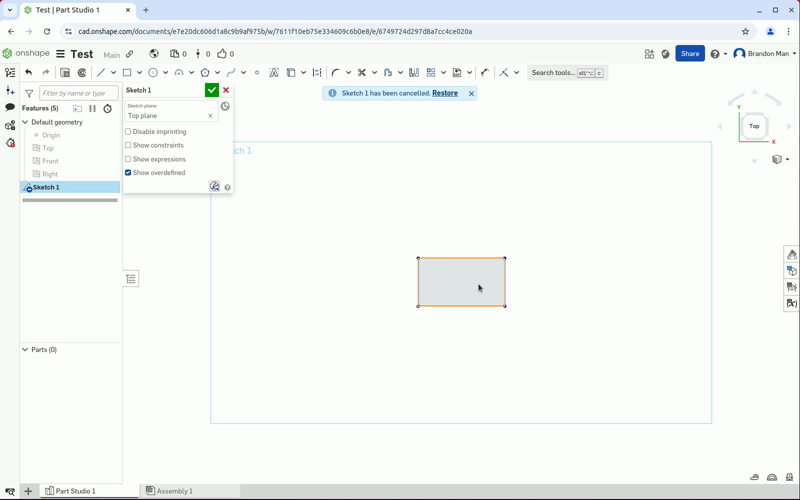
click(478, 283)
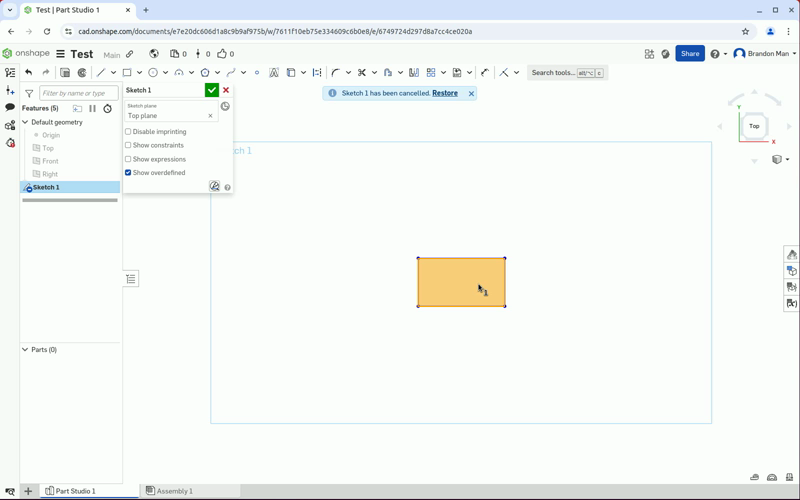
mouse_move(73, 352)
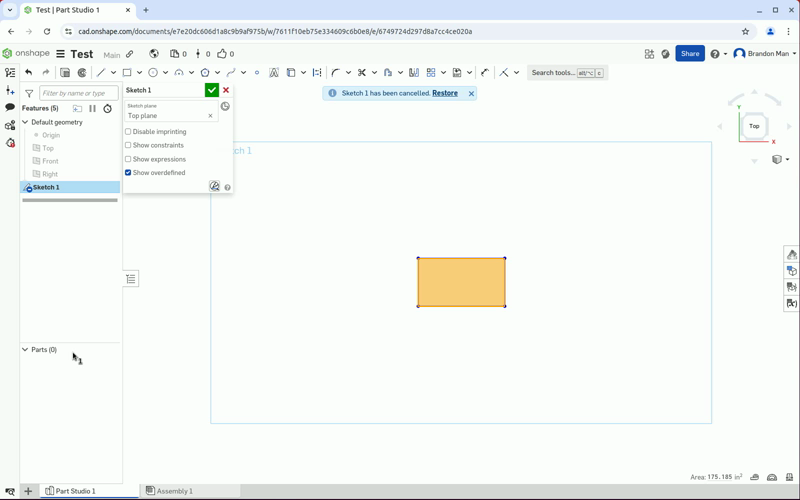
key(shift+y)
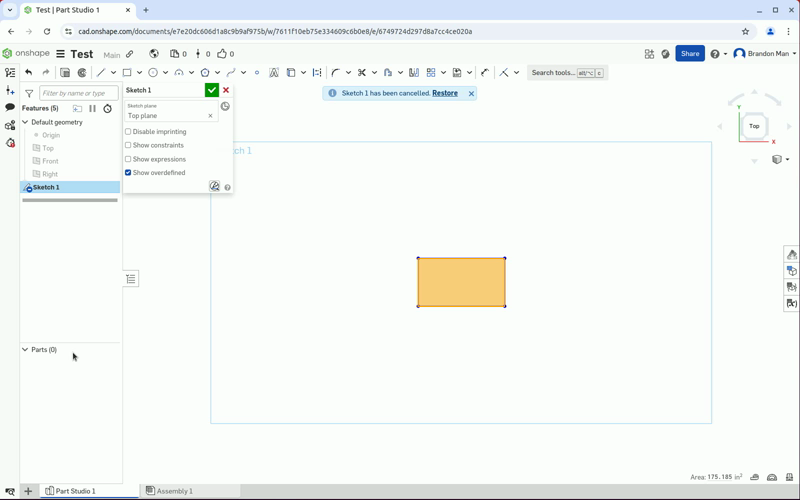
key(shift+e)
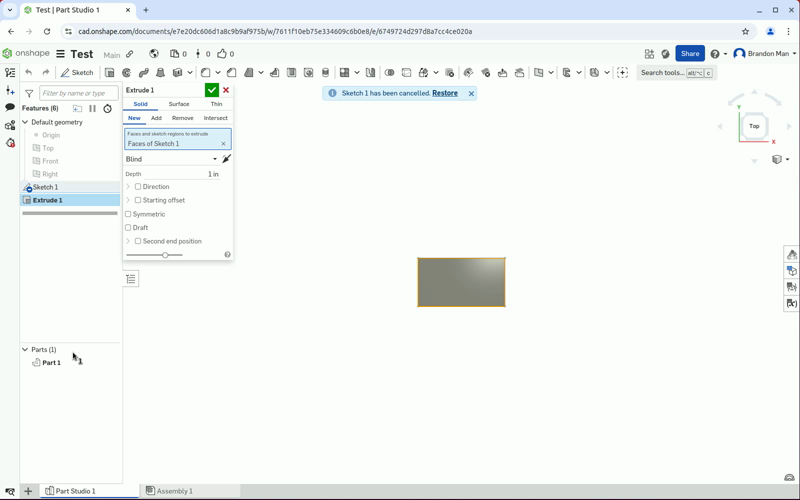
mouse_move(143, 106)
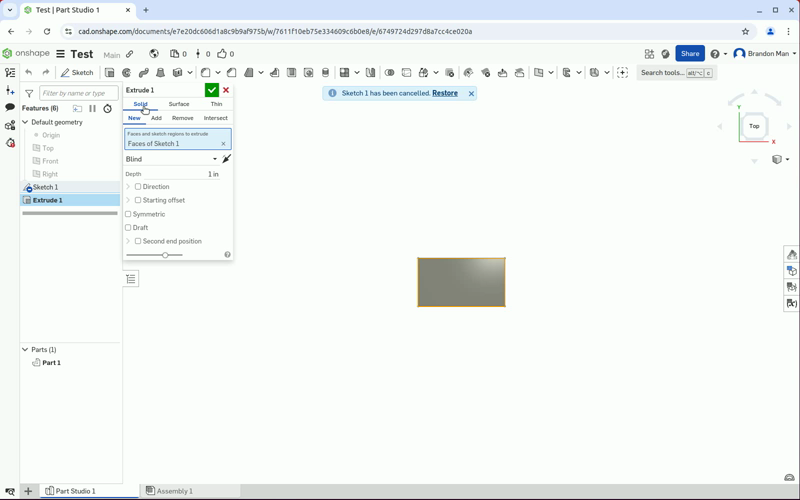
click(143, 106)
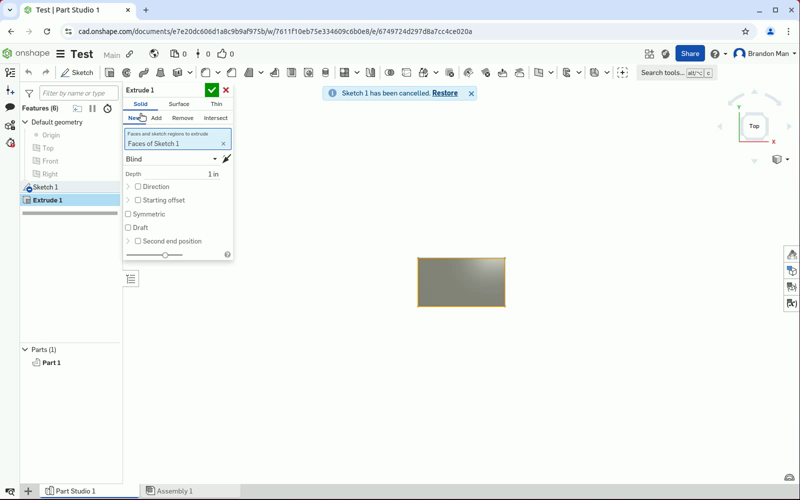
mouse_move(137, 120)
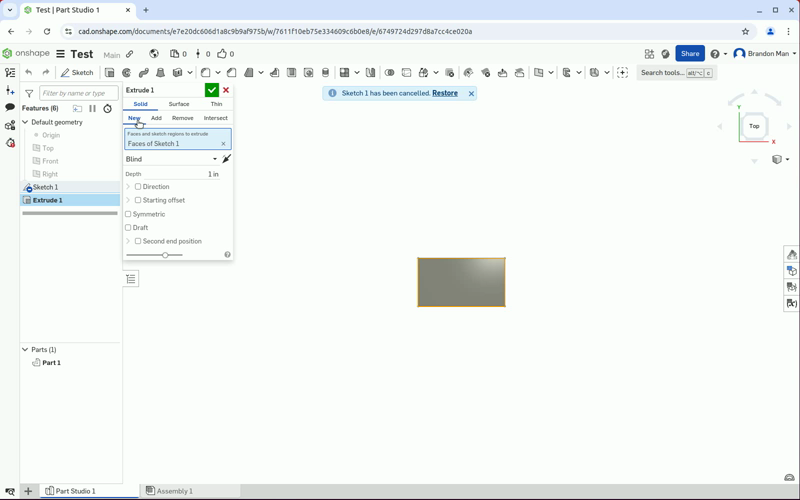
click(137, 120)
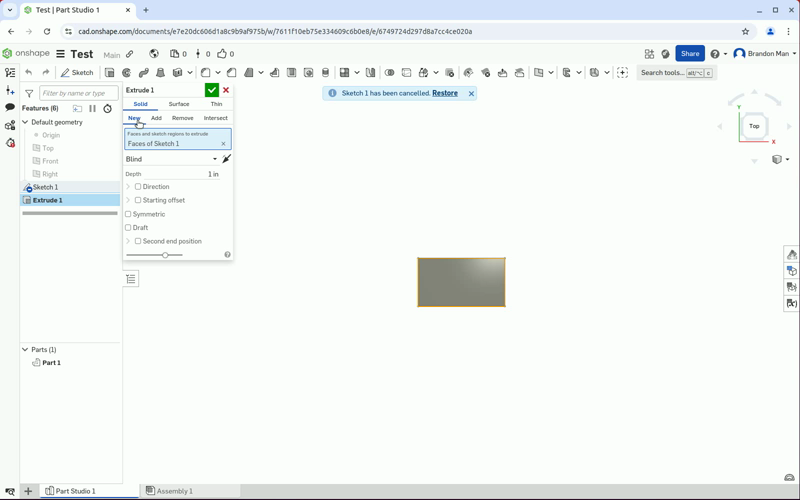
key(tab, 4)
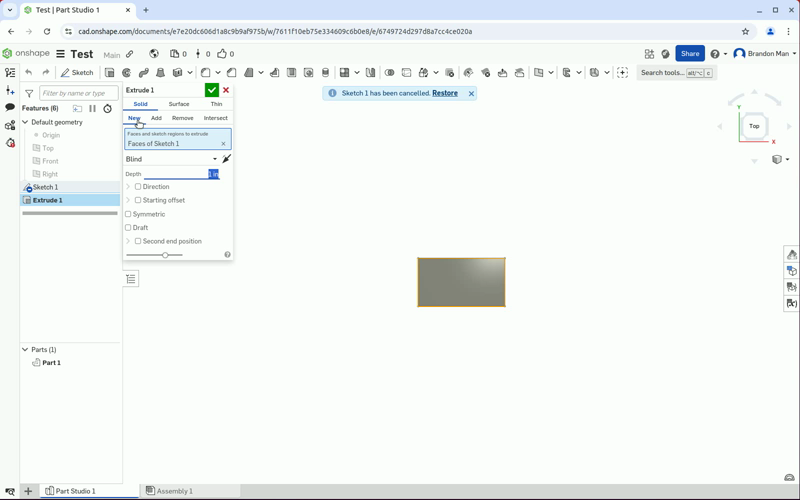
text(17.813)
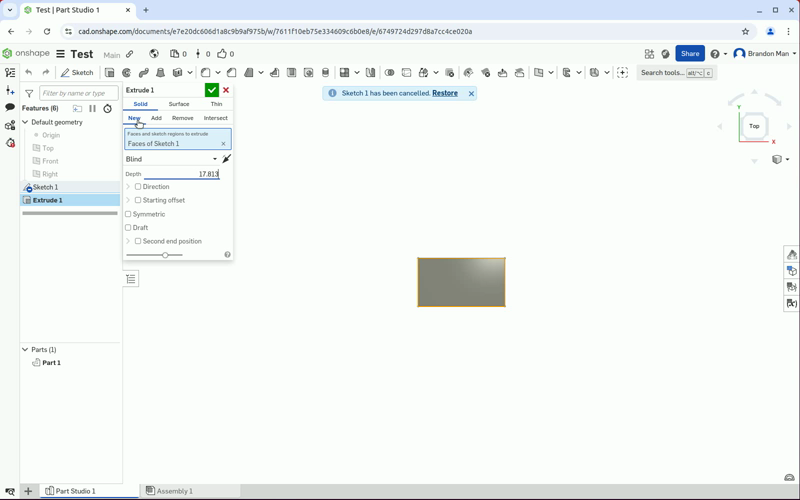
key(enter)
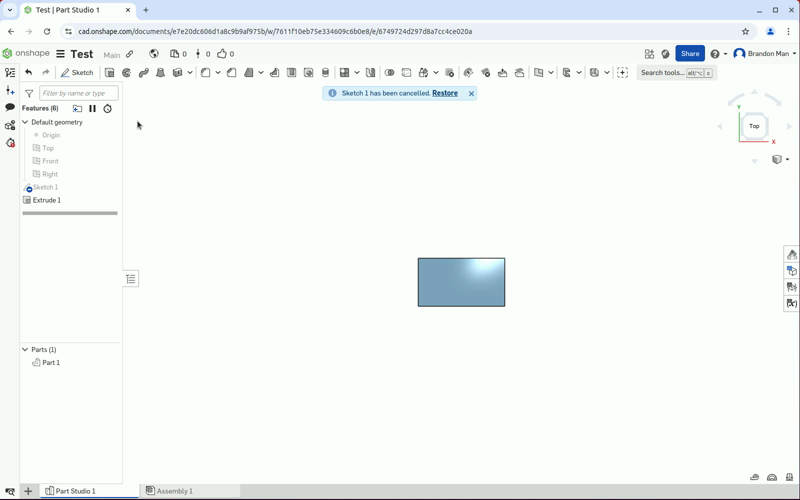
key(shift+h)
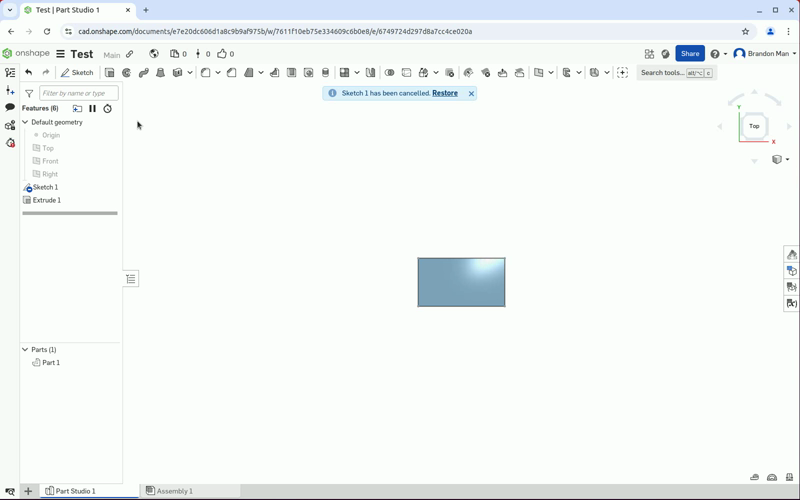
key(shift+h)
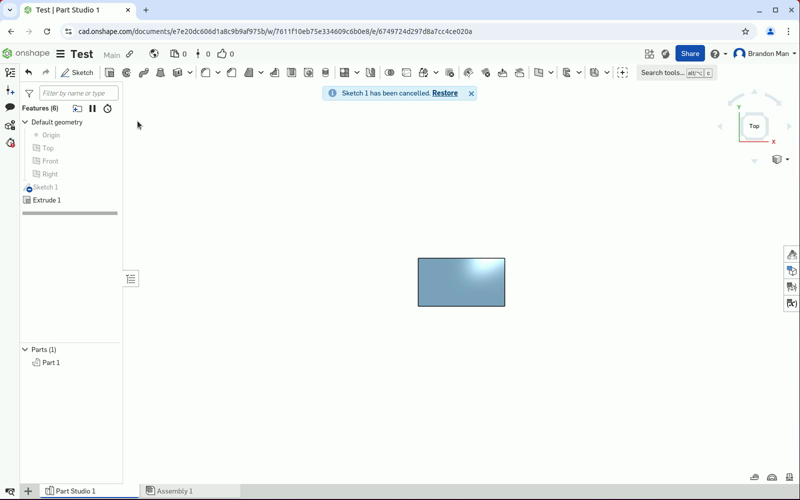
mouse_move(73, 189)
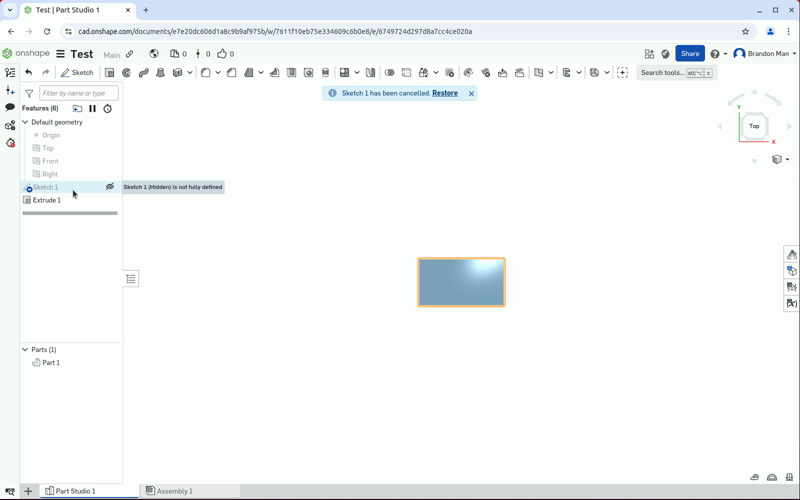
click(73, 189)
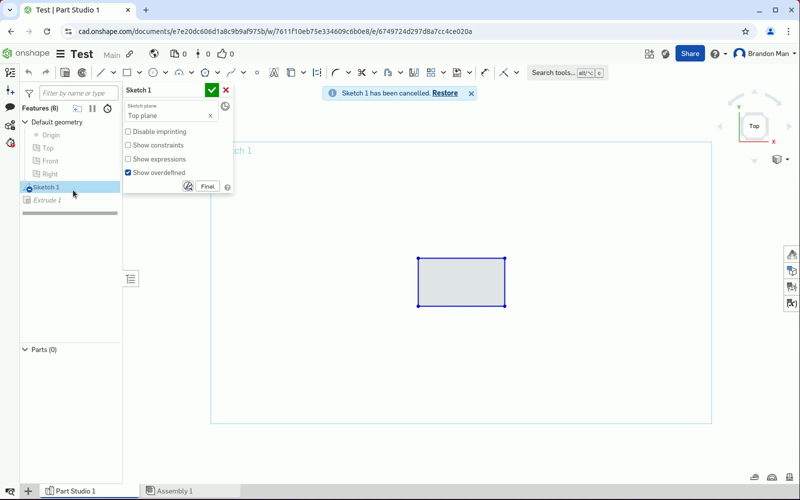
mouse_move(229, 92)
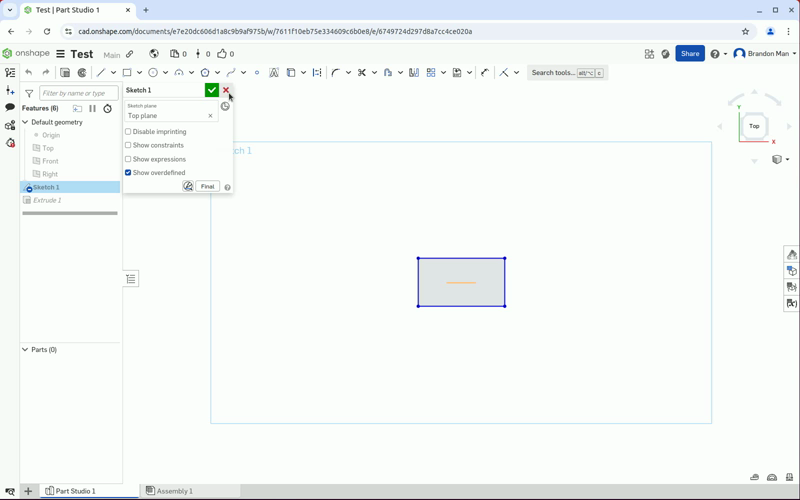
click(229, 92)
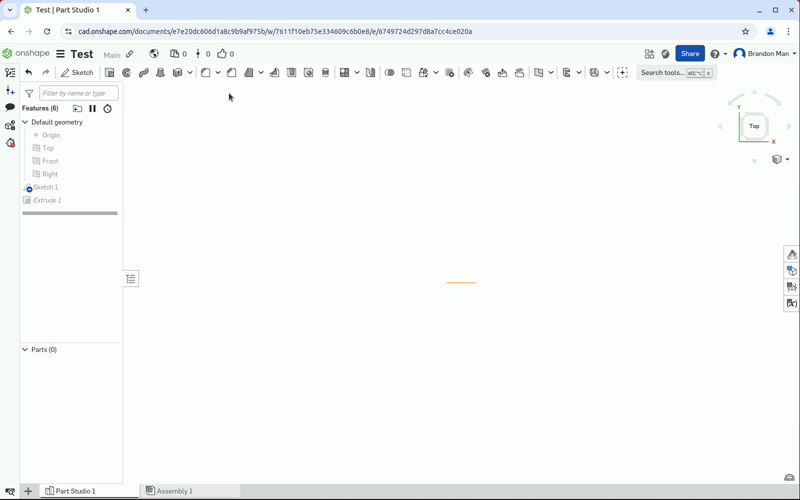
mouse_move(73, 352)
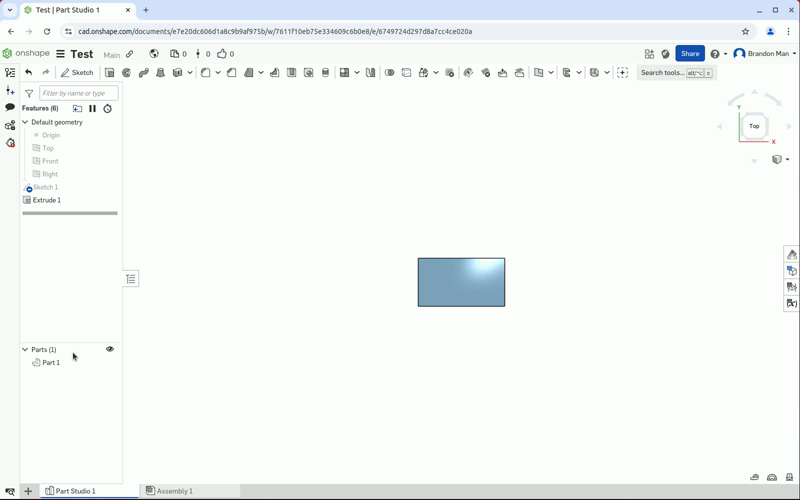
key(y)
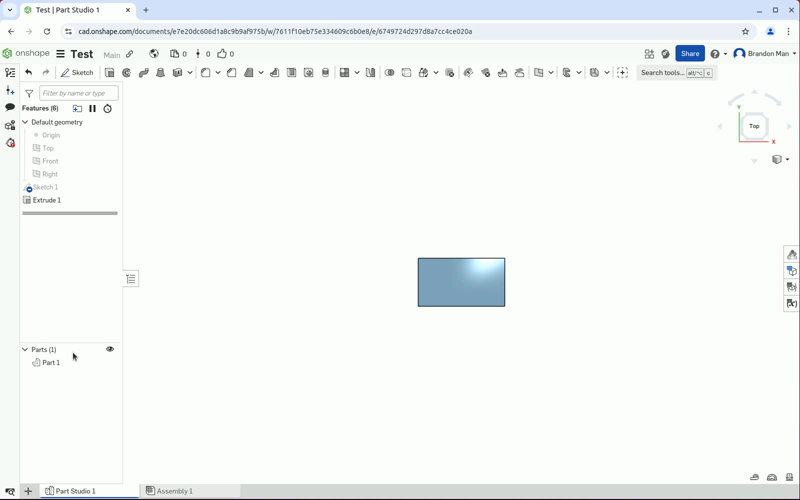
key(shift+p)
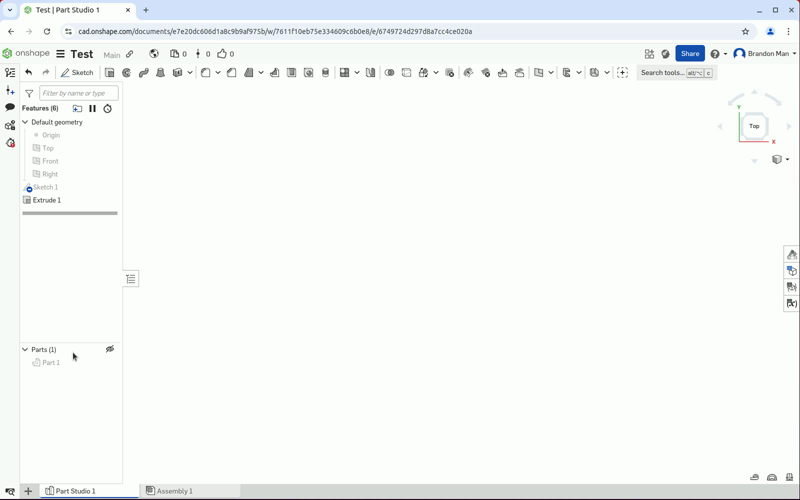
key(space)
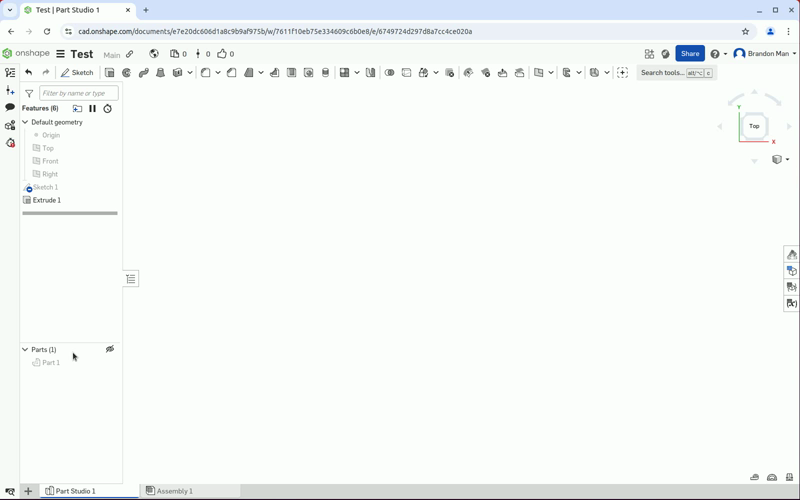
key_down(shift)
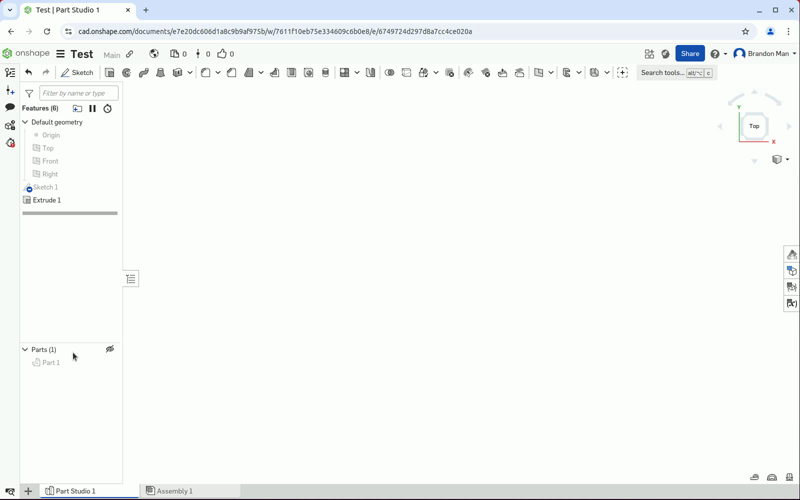
key(up)
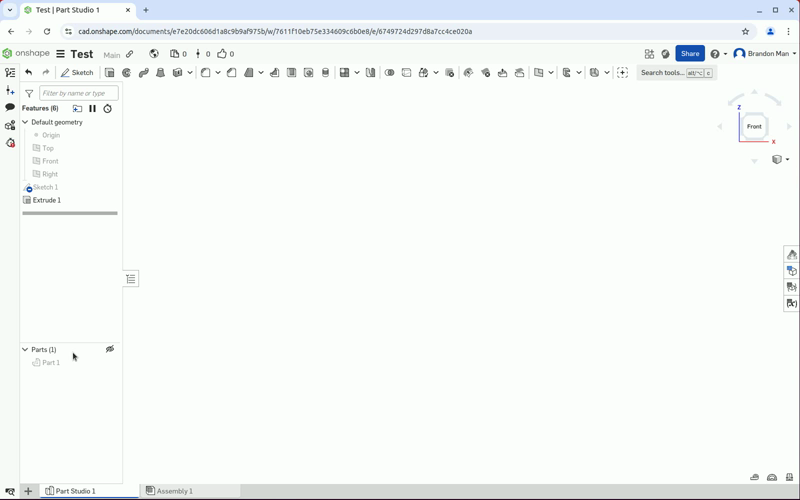
key_up(shift)
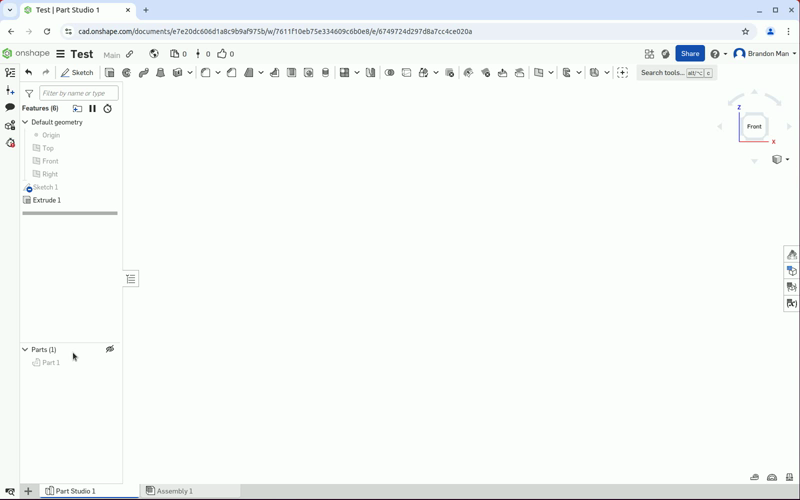
key(space)
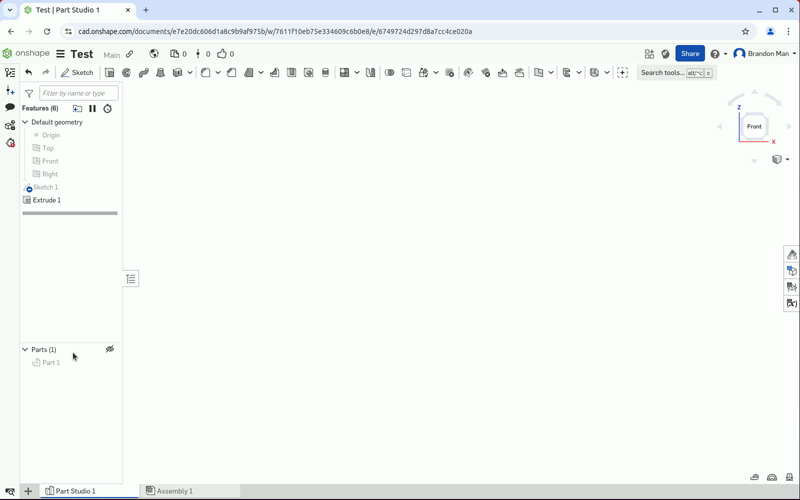
key_down(shift)
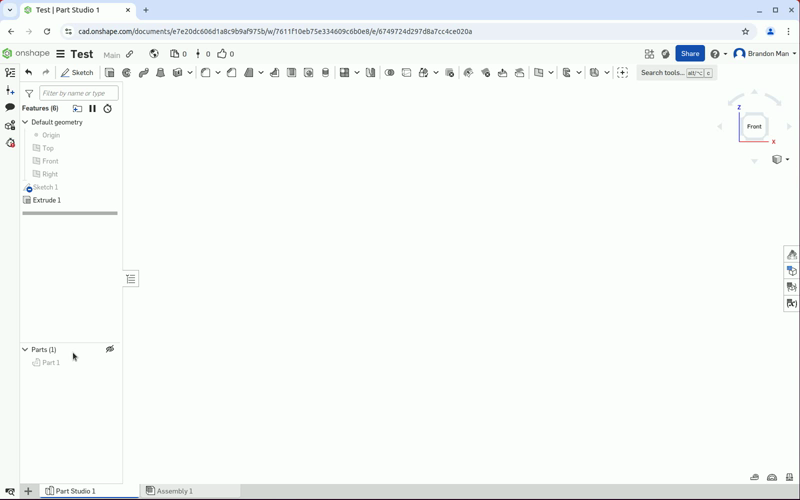
key(left)
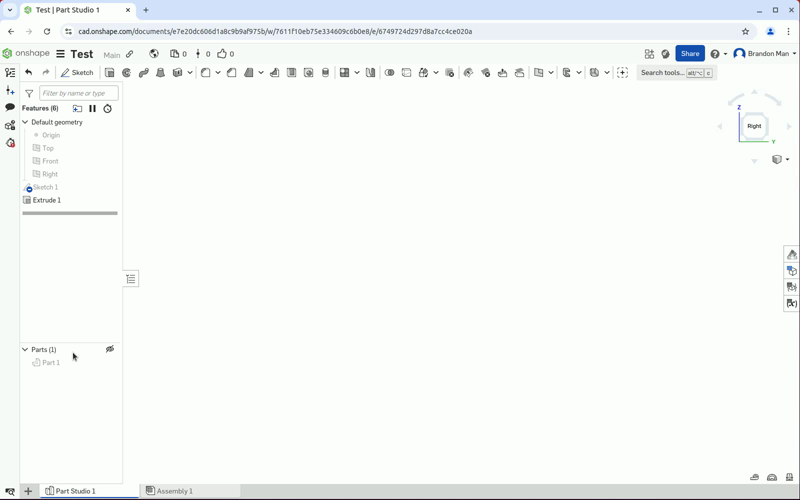
key_up(shift)
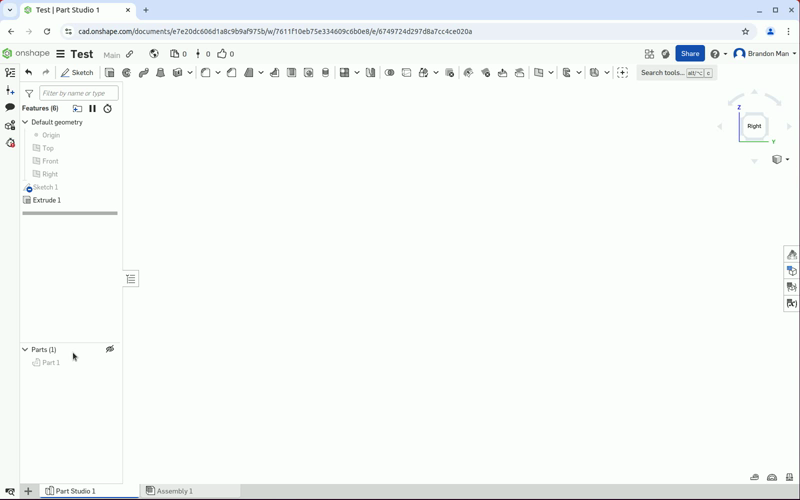
mouse_move(73, 352)
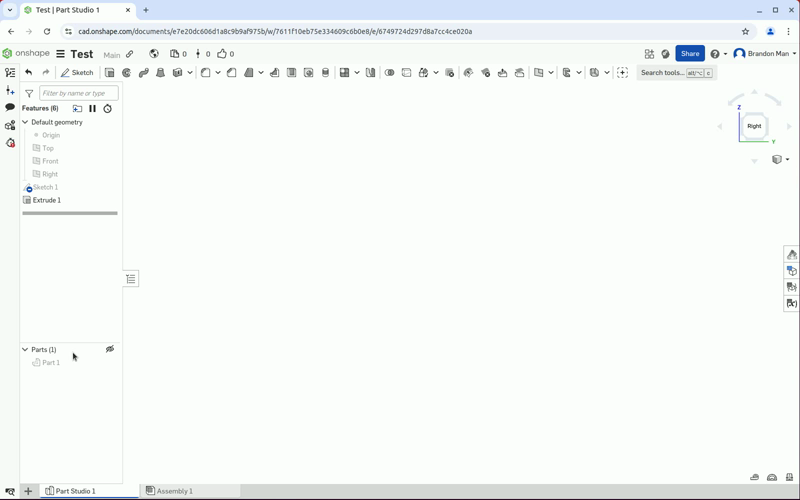
key(shift+y)
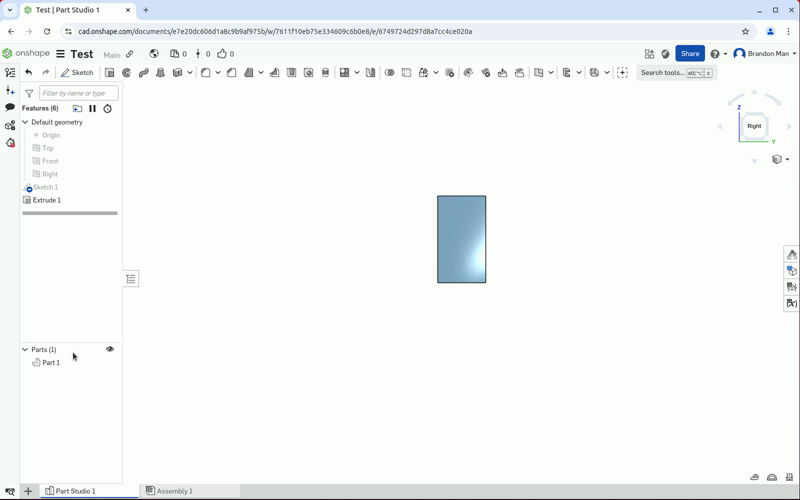
mouse_move(541, 75)
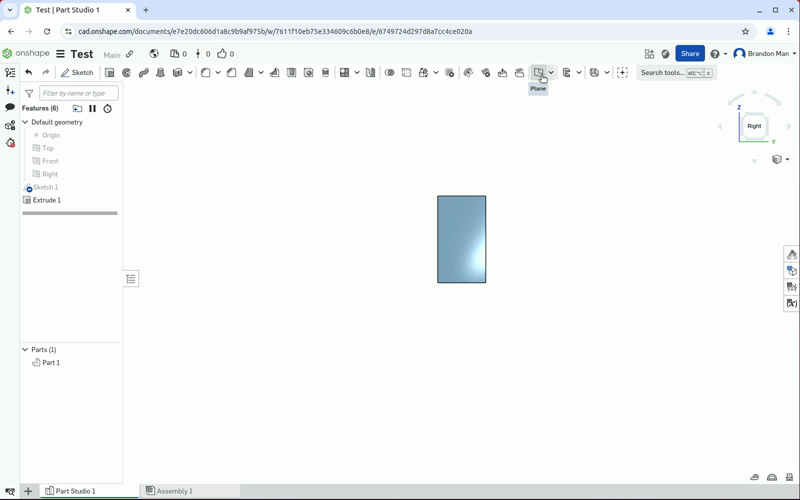
click(541, 75)
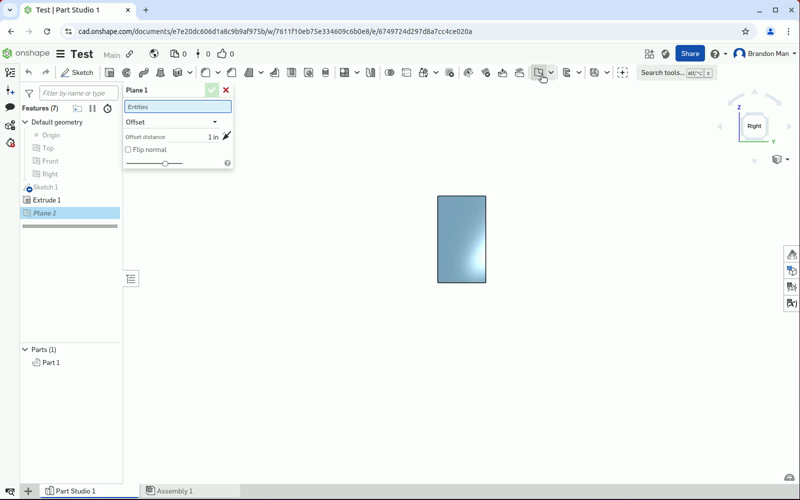
mouse_move(73, 176)
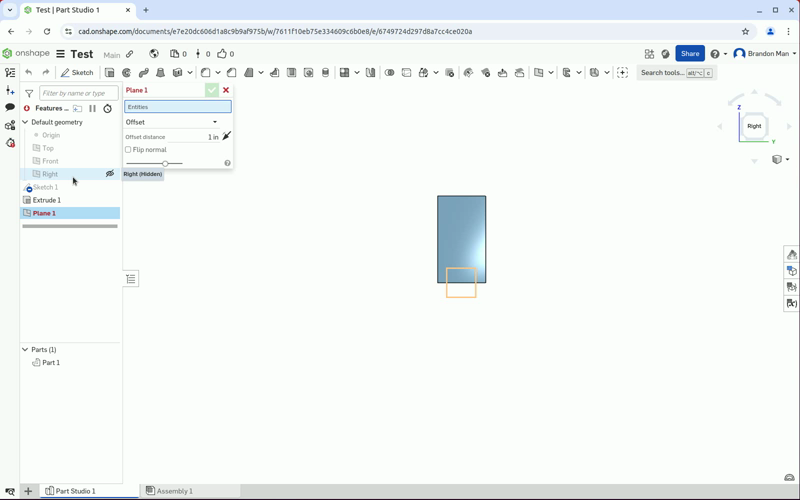
click(73, 176)
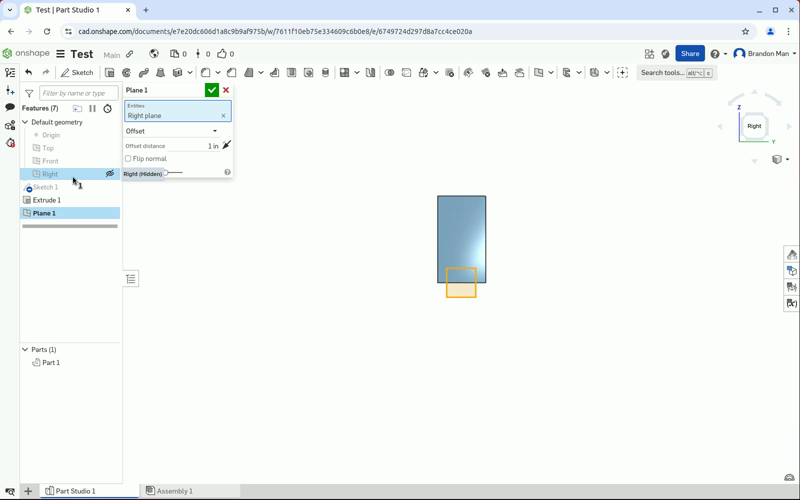
key(tab, 2)
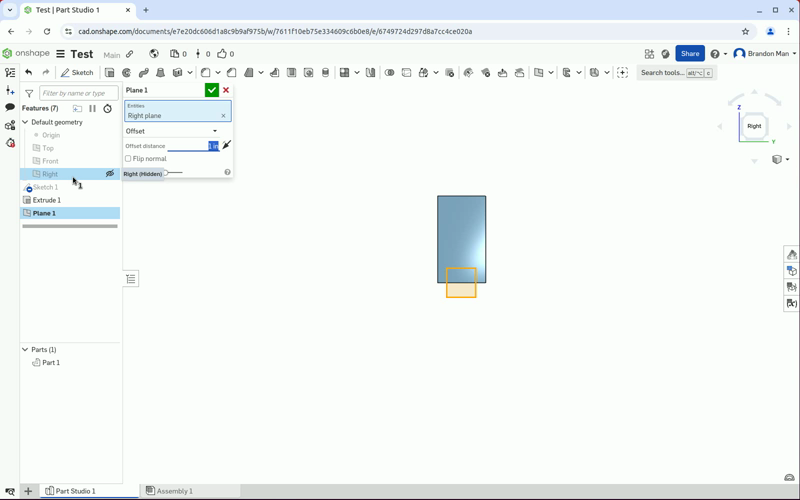
text(8.658)
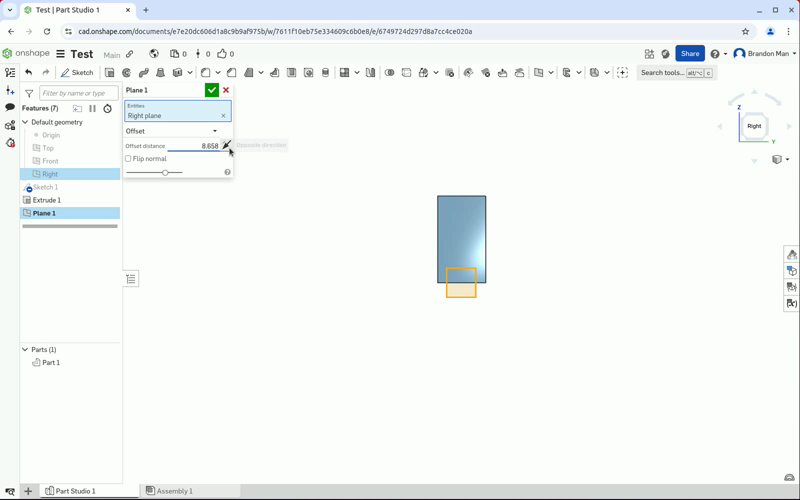
mouse_move(229, 147)
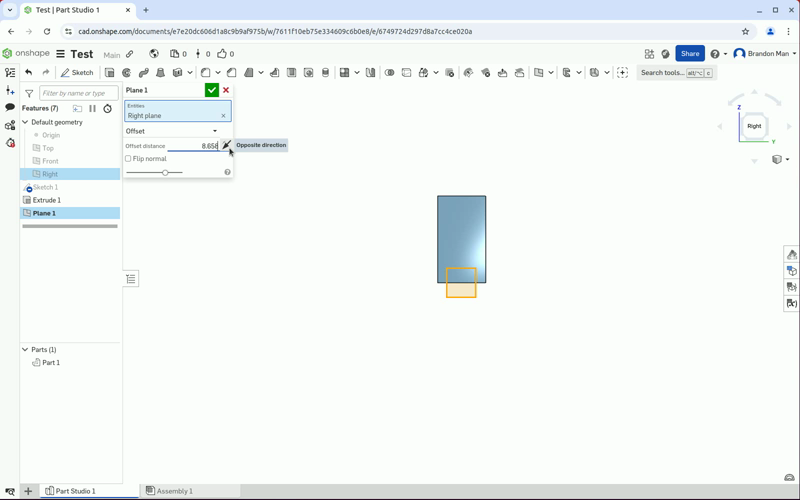
click(229, 147)
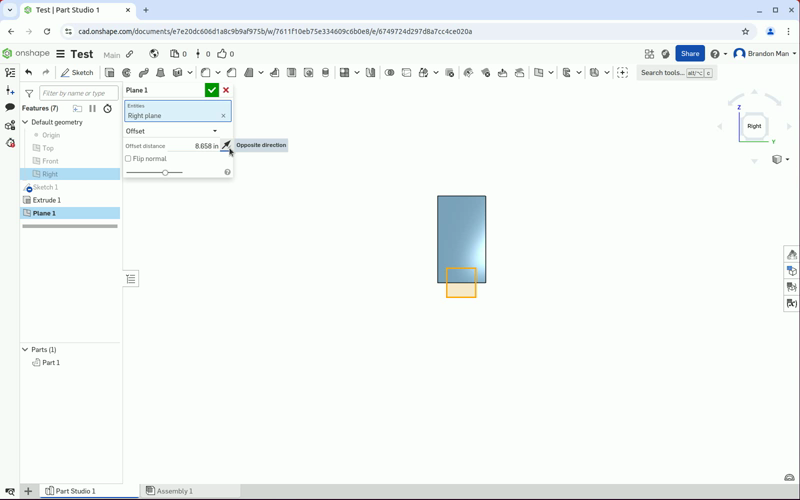
key(enter, 2)
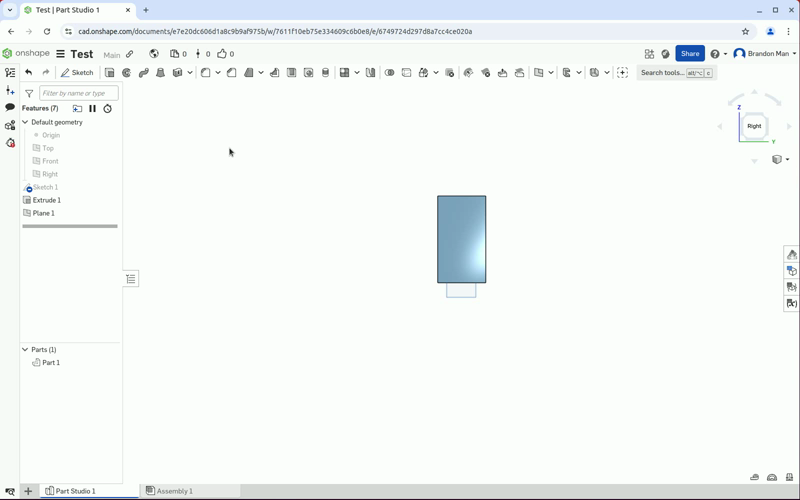
key(shift+s)
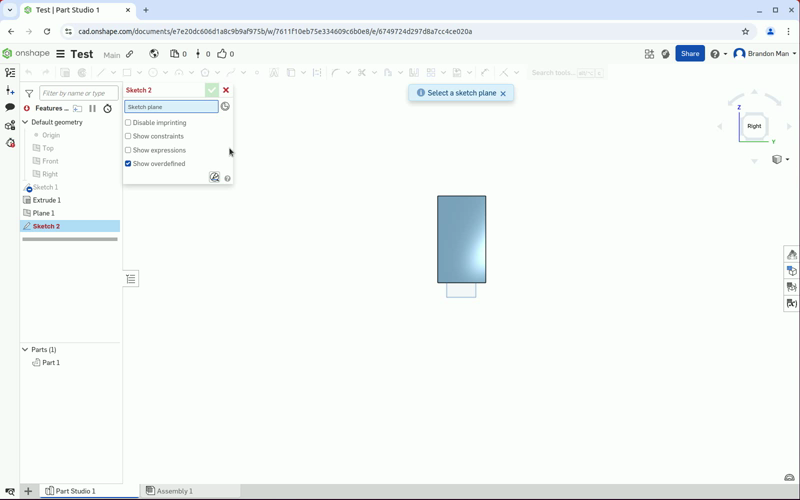
mouse_move(73, 215)
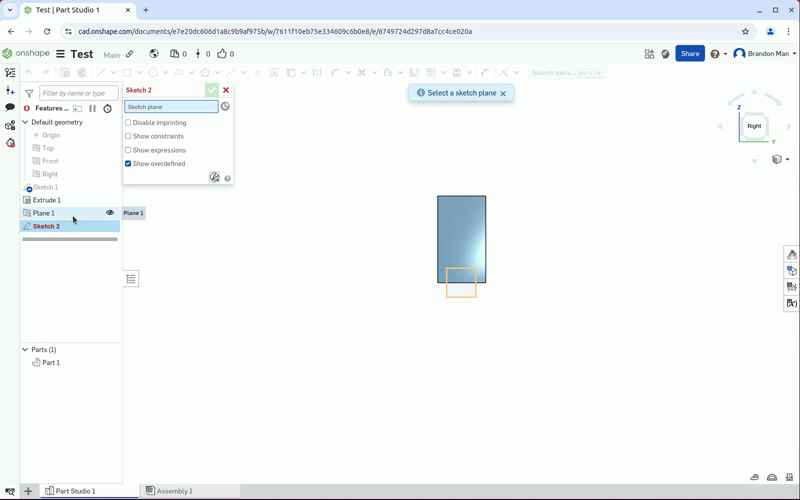
click(73, 215)
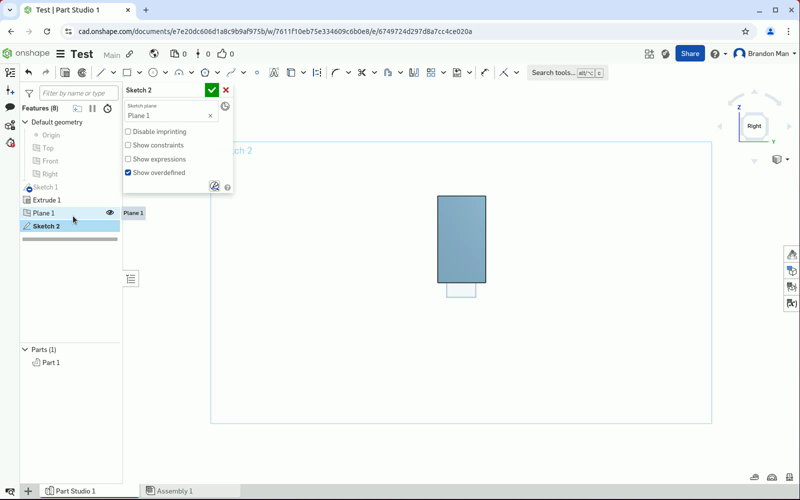
mouse_move(73, 352)
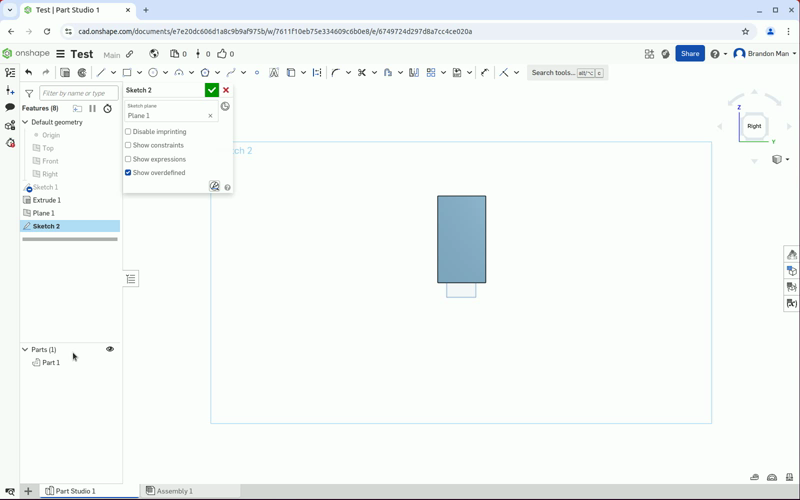
key(y)
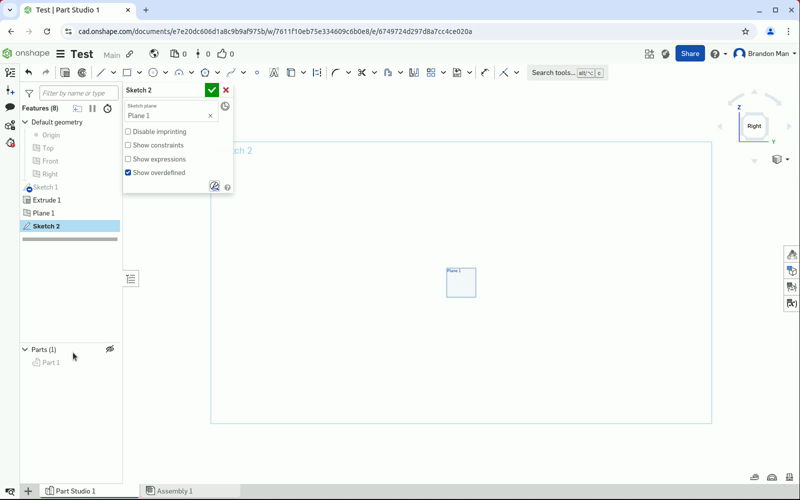
key(l)
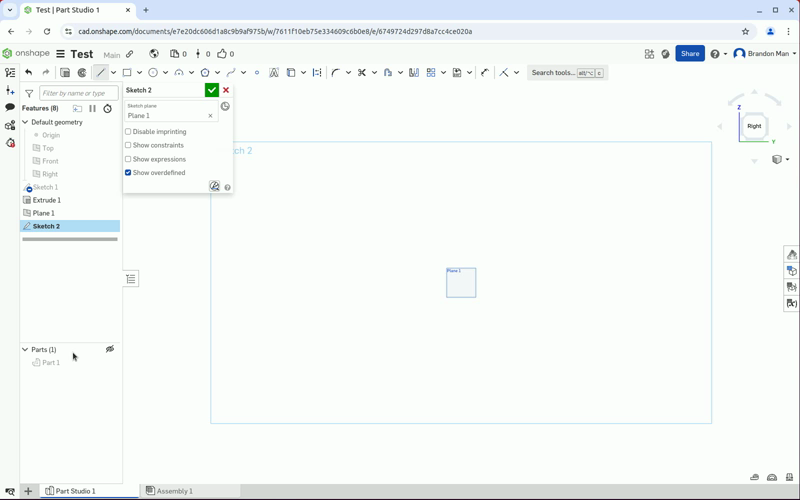
key_down(shift)
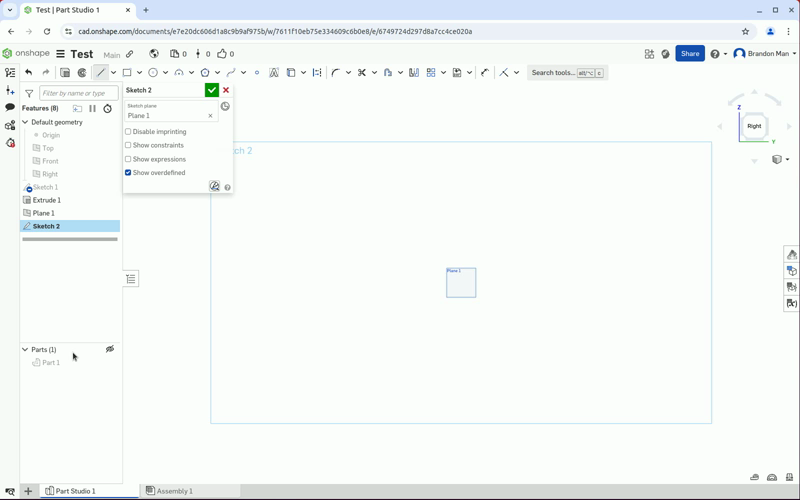
mouse_move(437, 222)
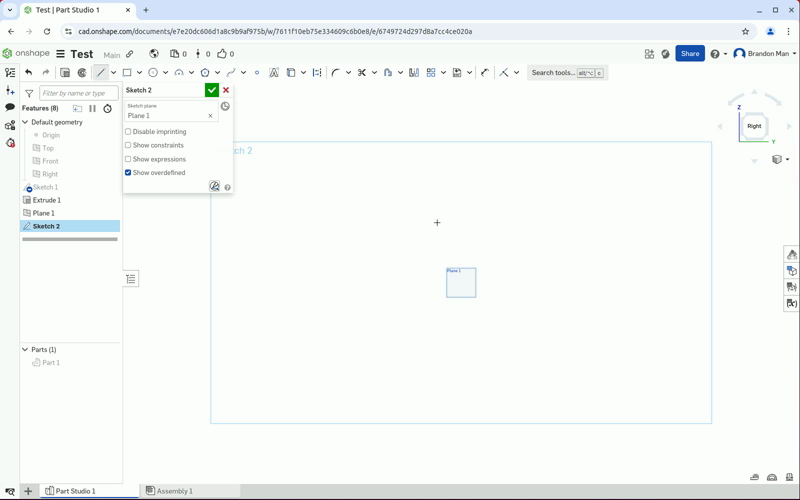
click(437, 222)
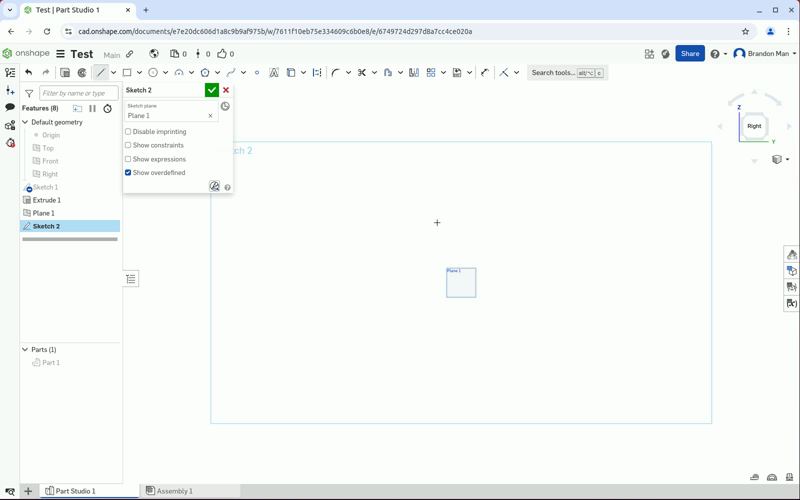
key_up(shift)
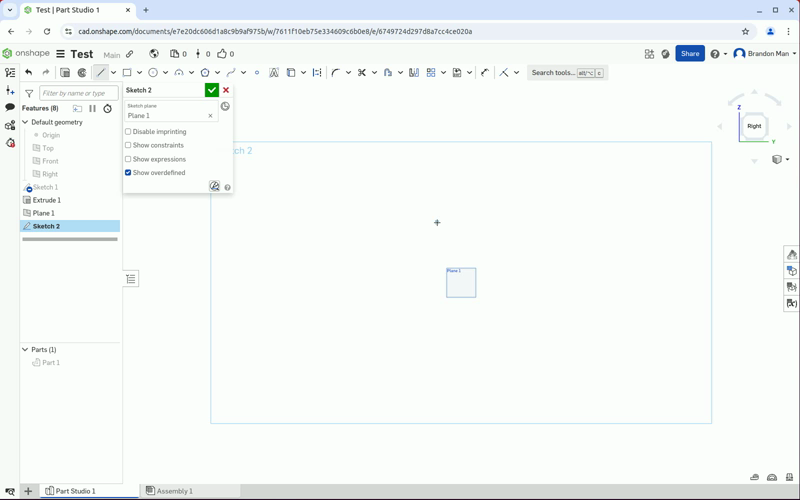
key_down(shift)
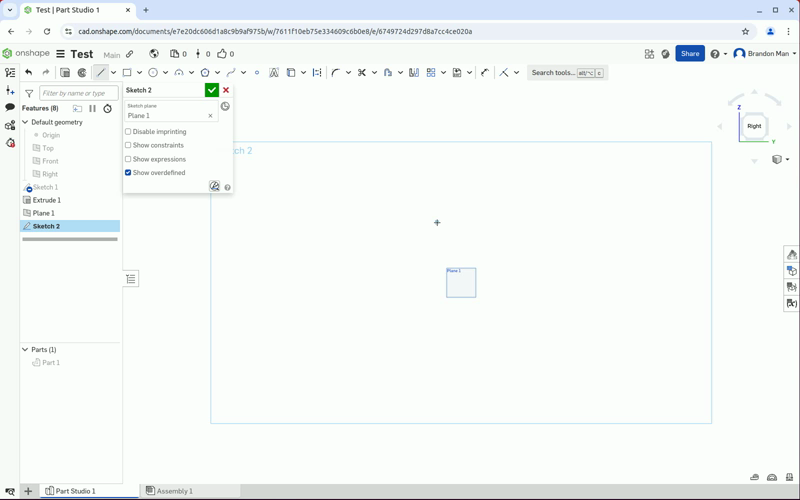
mouse_move(467, 222)
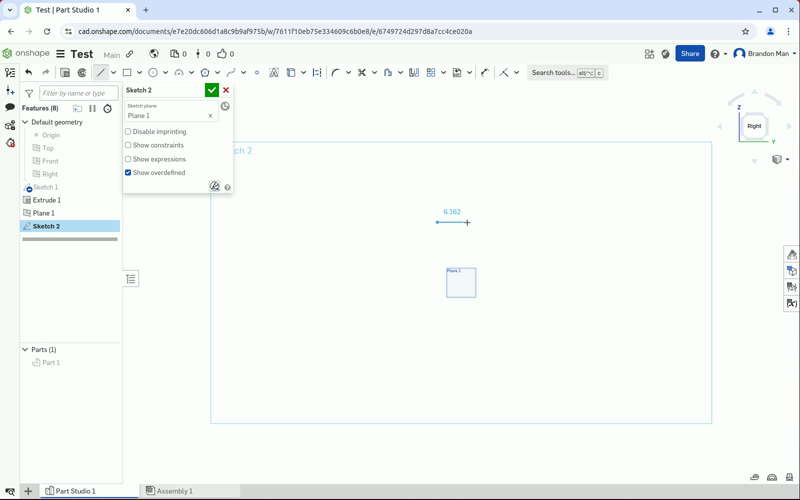
mouse_move(486, 222)
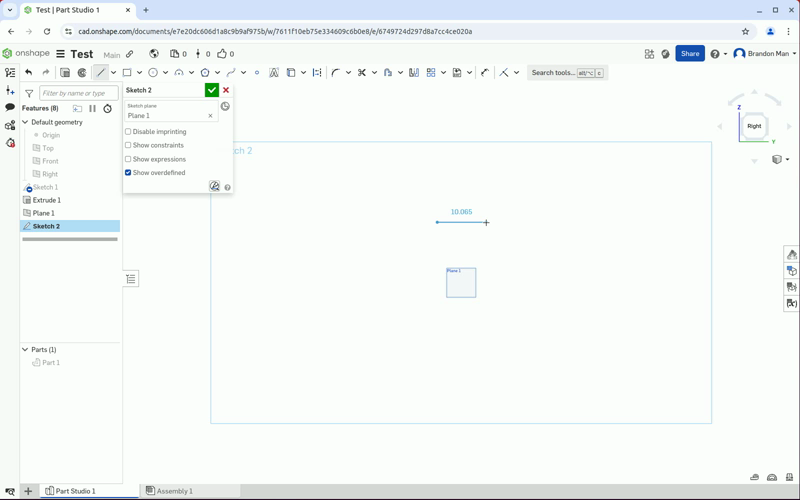
click(486, 222)
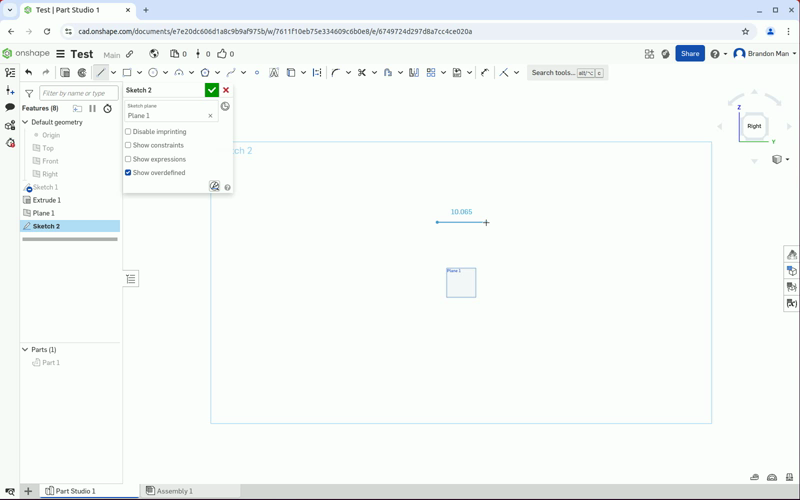
key_up(shift)
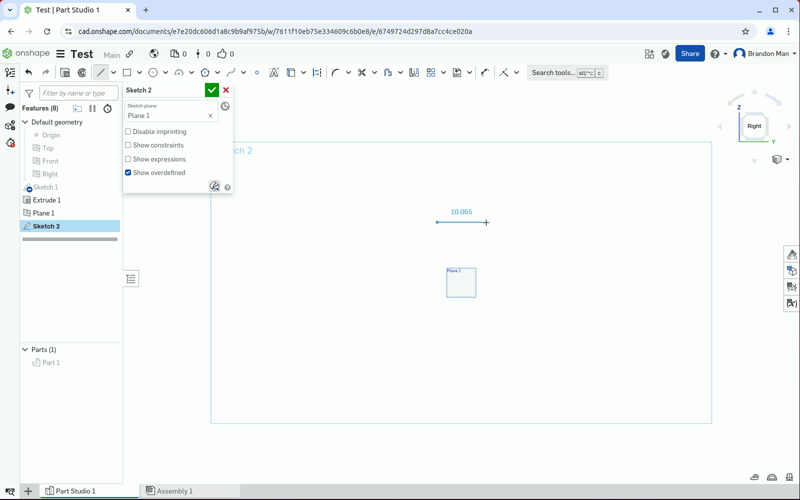
key_down(shift)
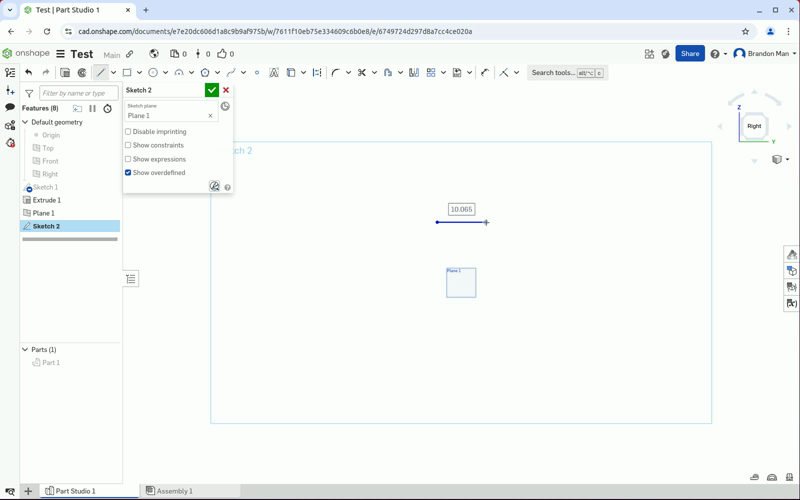
mouse_move(516, 222)
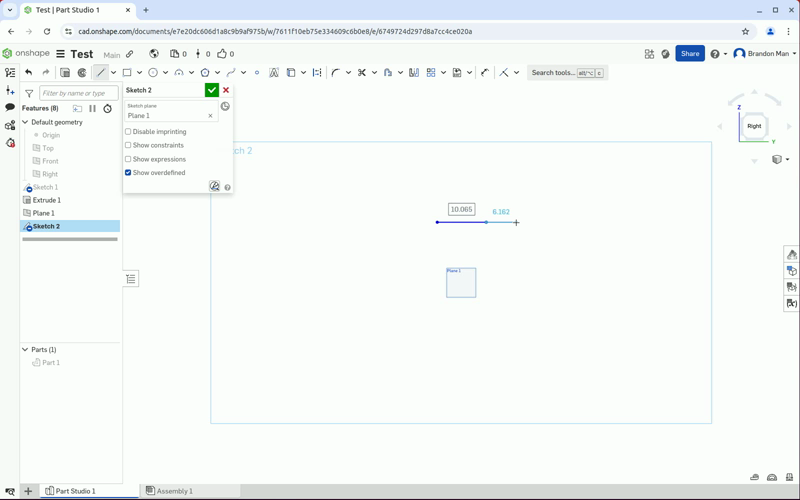
mouse_move(486, 211)
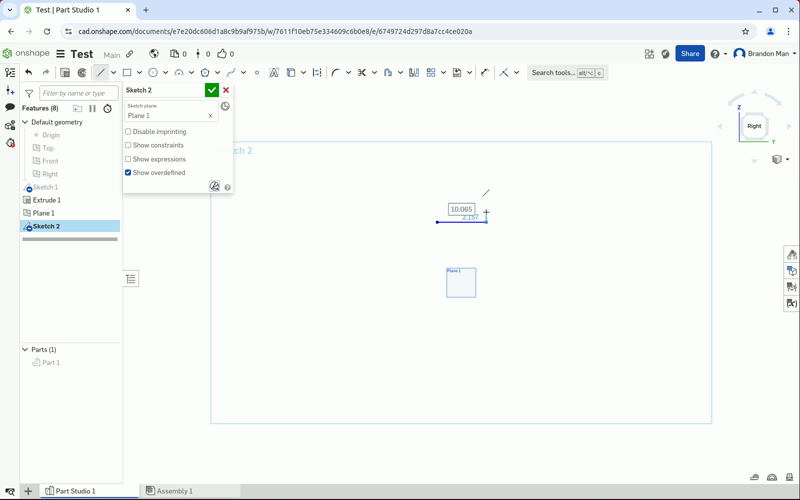
click(486, 211)
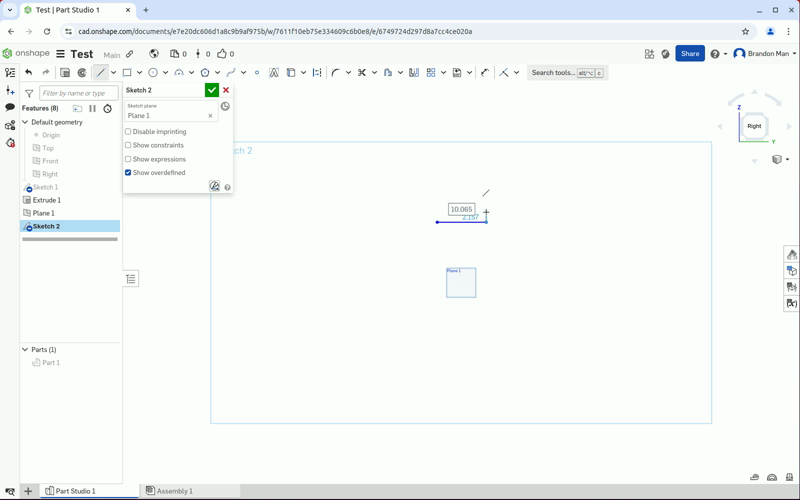
key_up(shift)
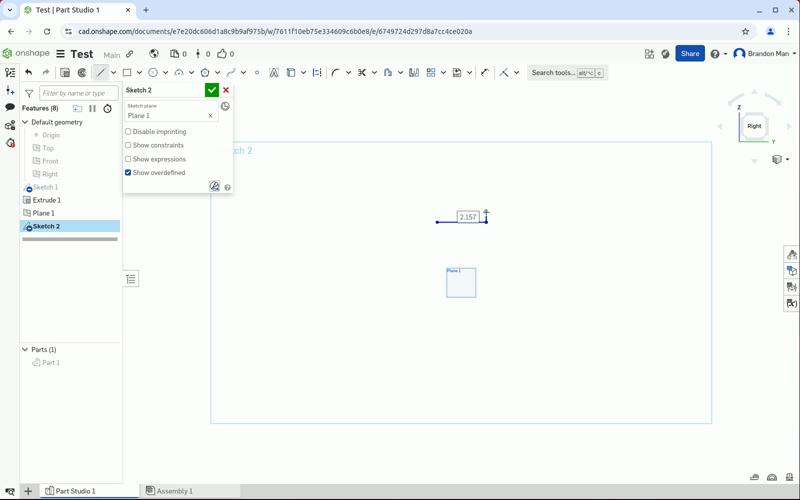
key_down(shift)
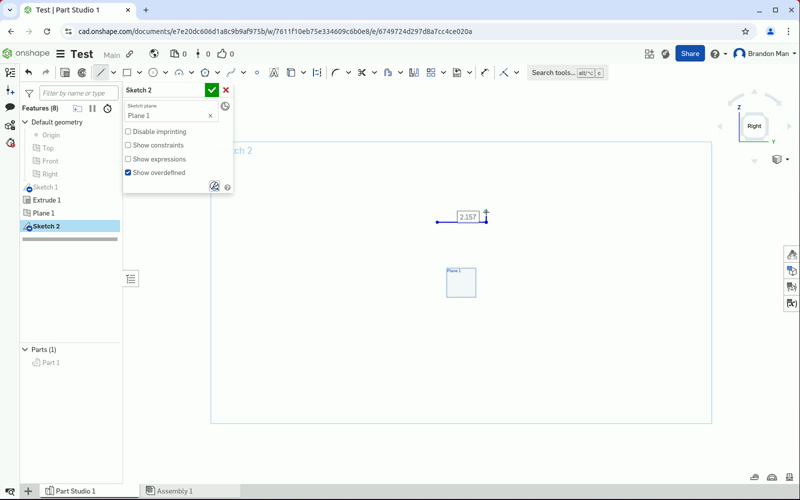
mouse_move(516, 211)
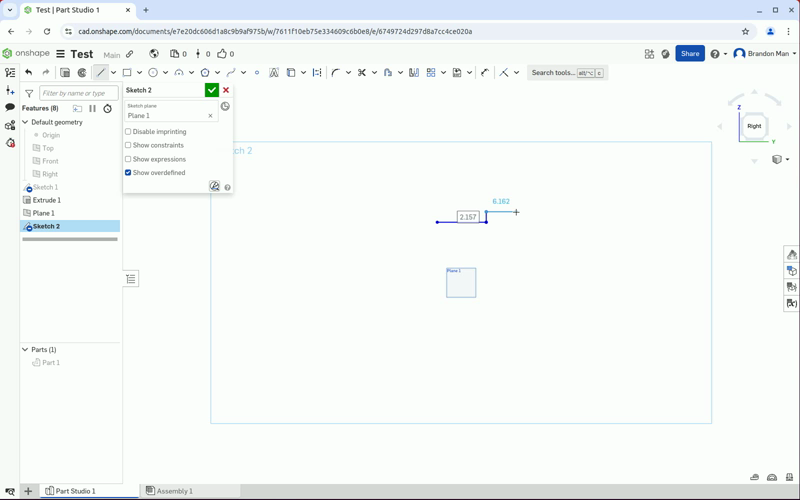
mouse_move(437, 211)
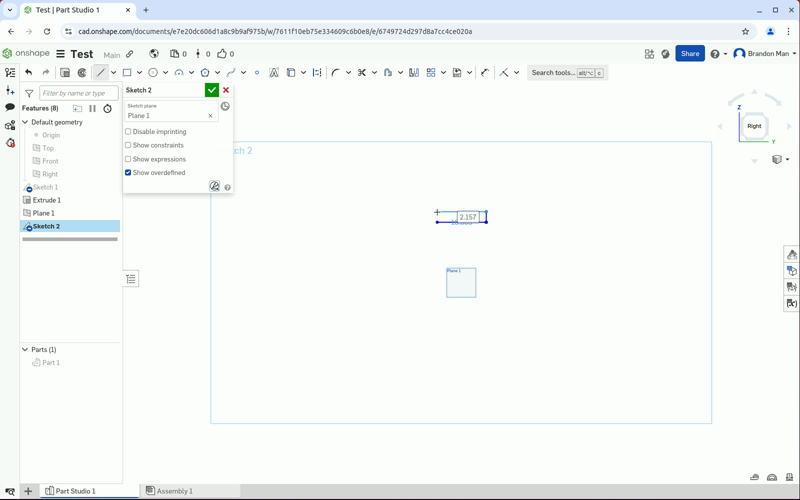
click(437, 211)
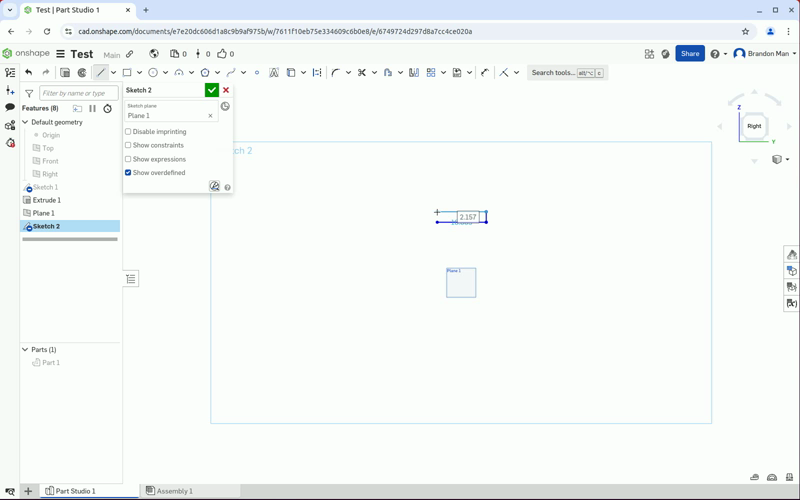
key_up(shift)
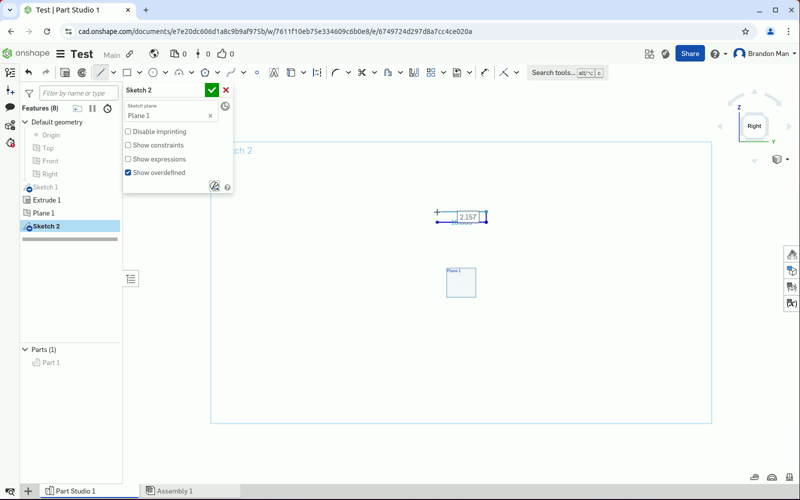
mouse_move(467, 211)
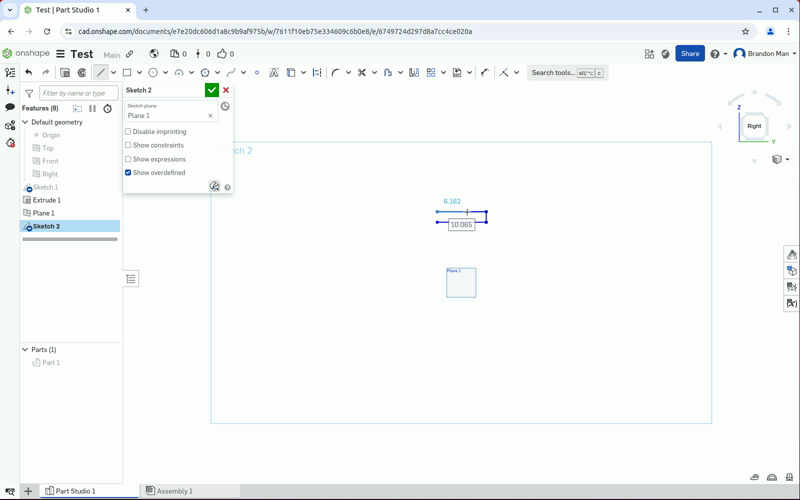
key_down(shift)
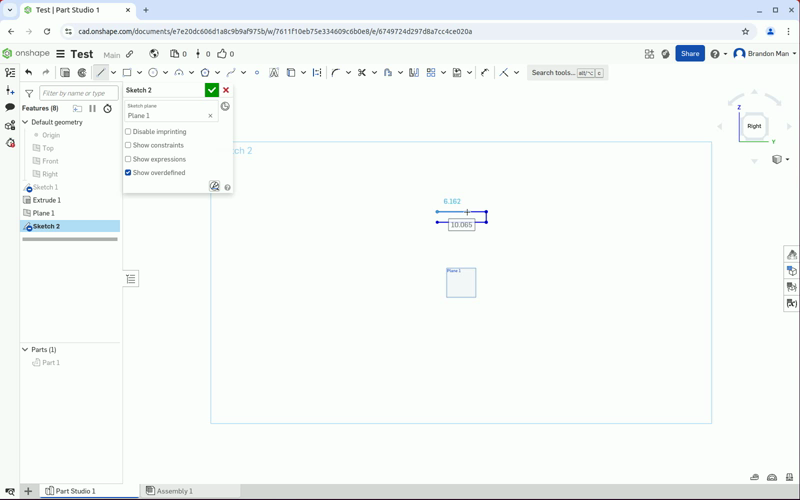
mouse_move(437, 222)
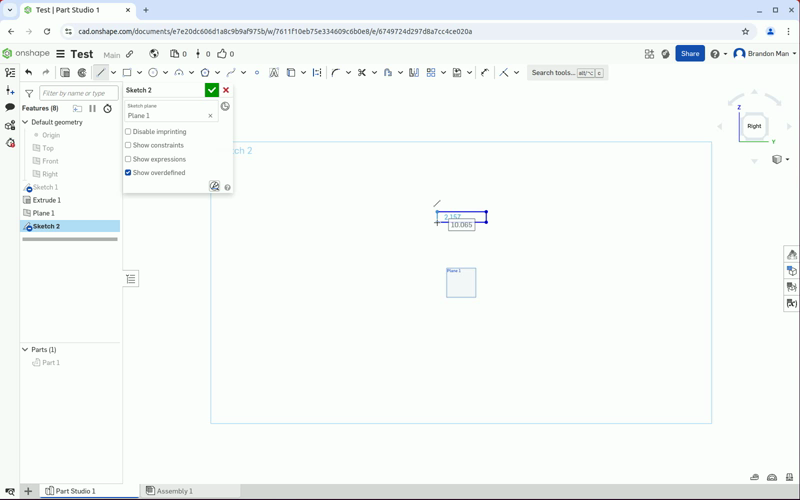
key_up(shift)
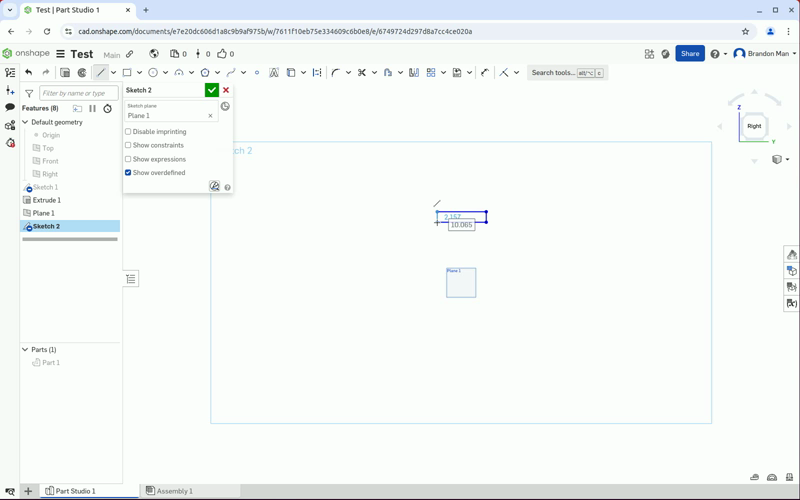
click(437, 222)
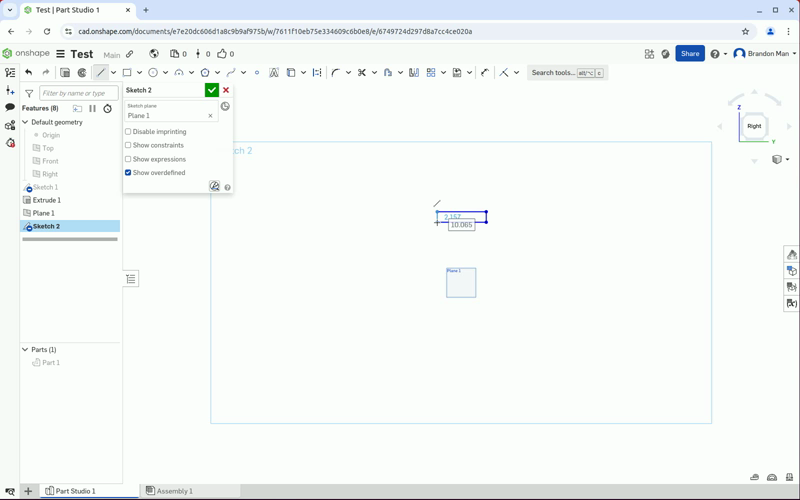
key(esc)
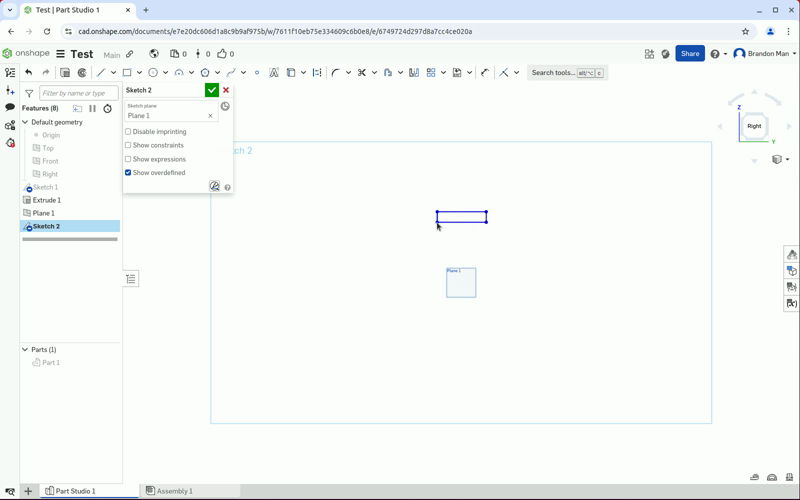
mouse_move(438, 219)
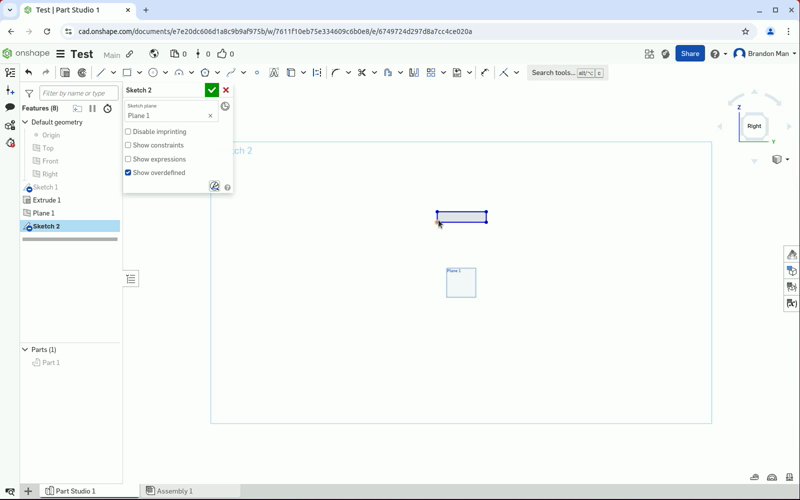
scroll(6)
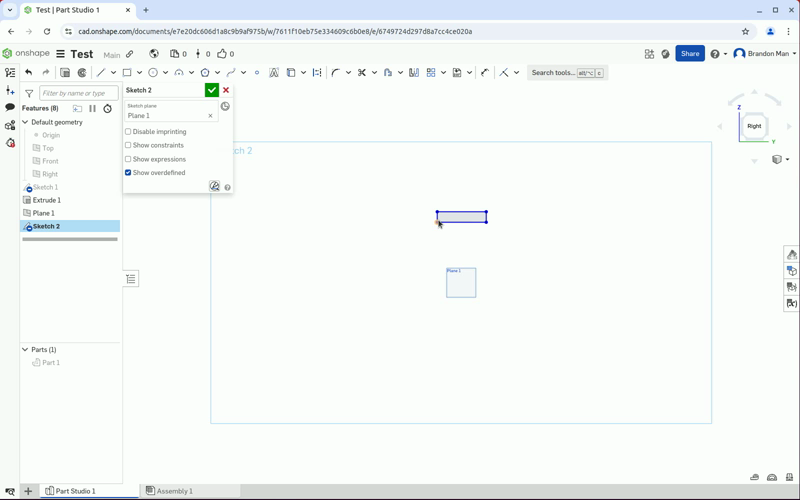
scroll(6)
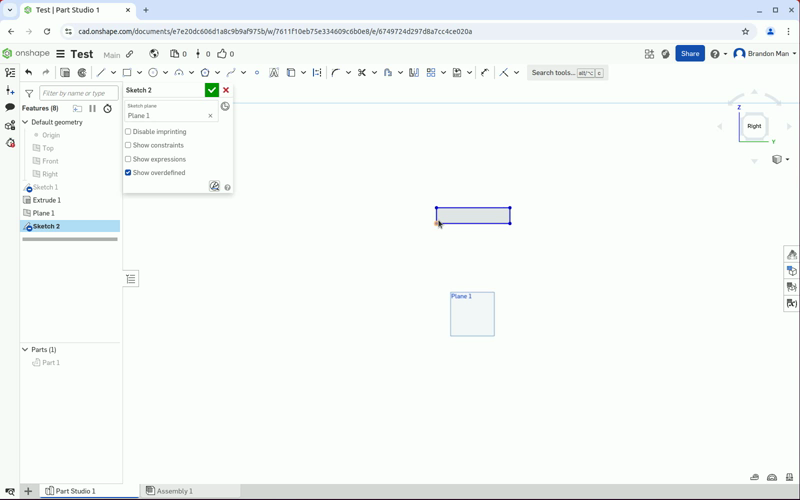
scroll(6)
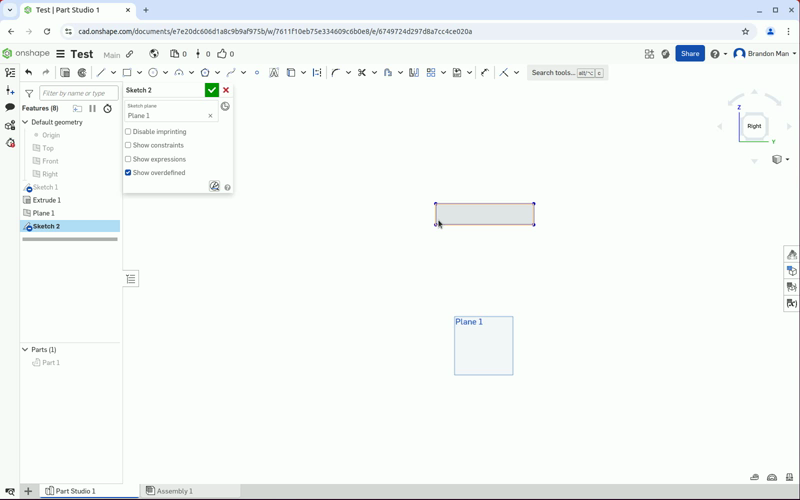
scroll(6)
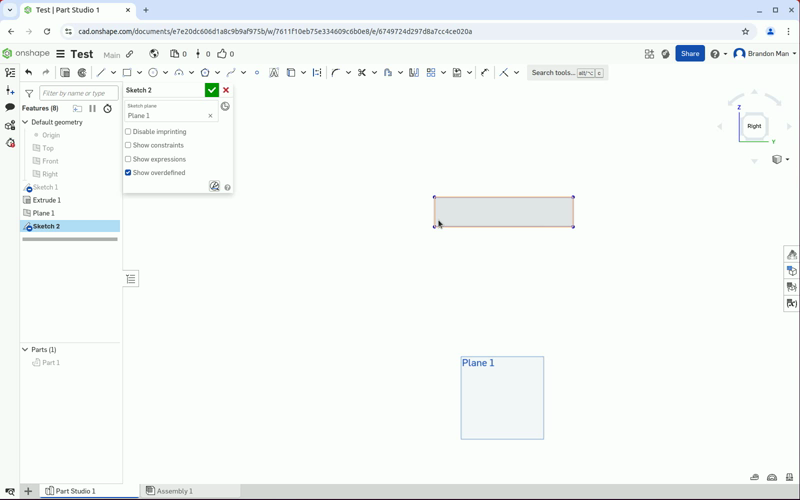
scroll(6)
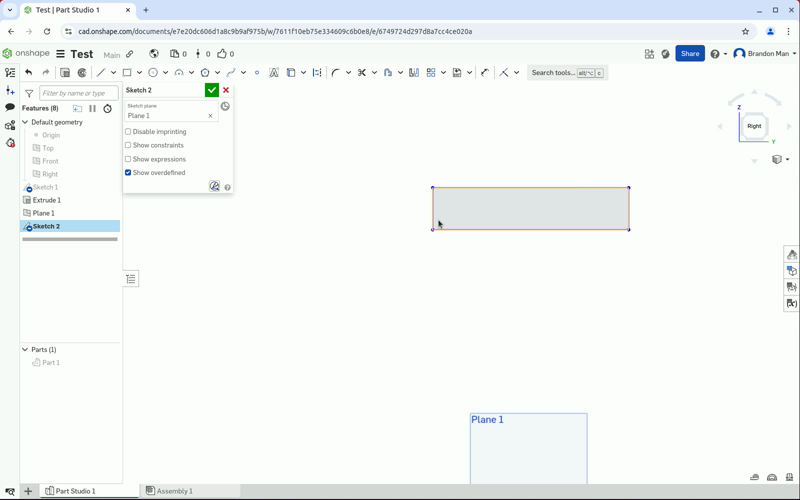
scroll(6)
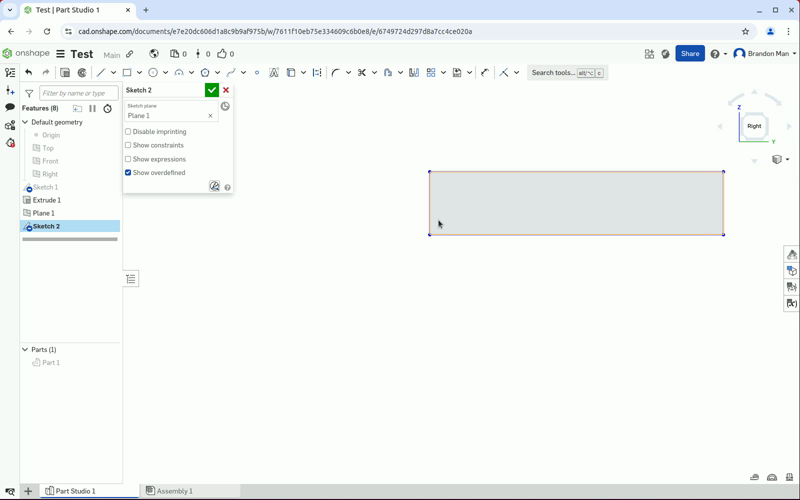
scroll(6)
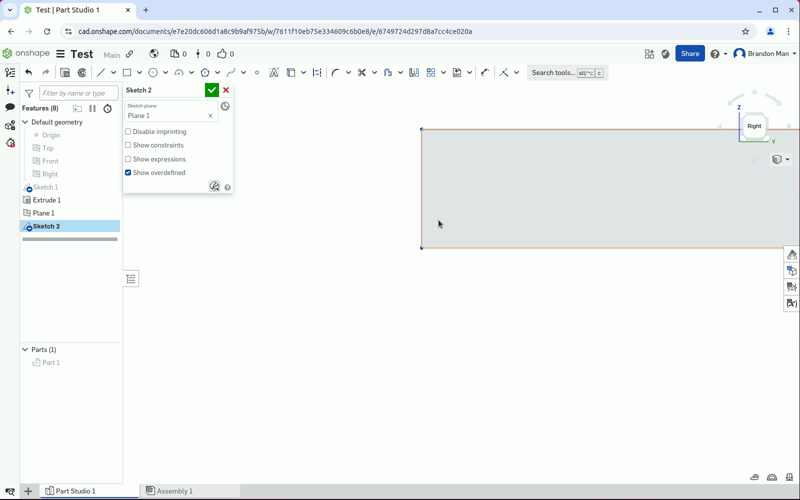
click(438, 219)
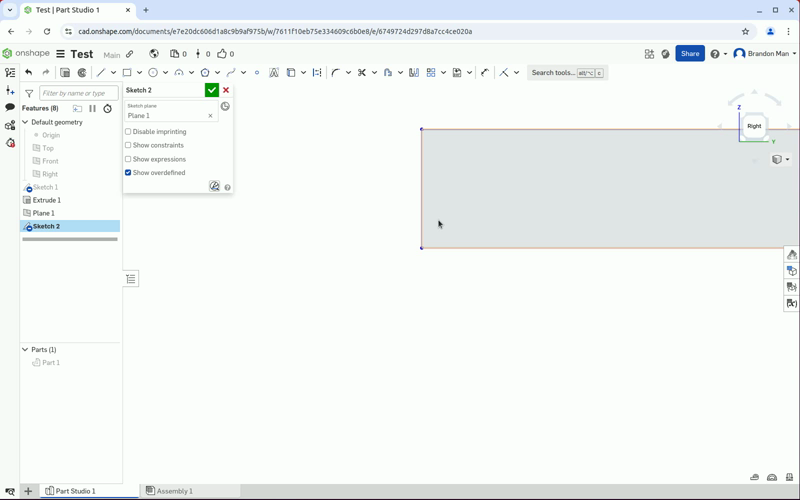
scroll(-6)
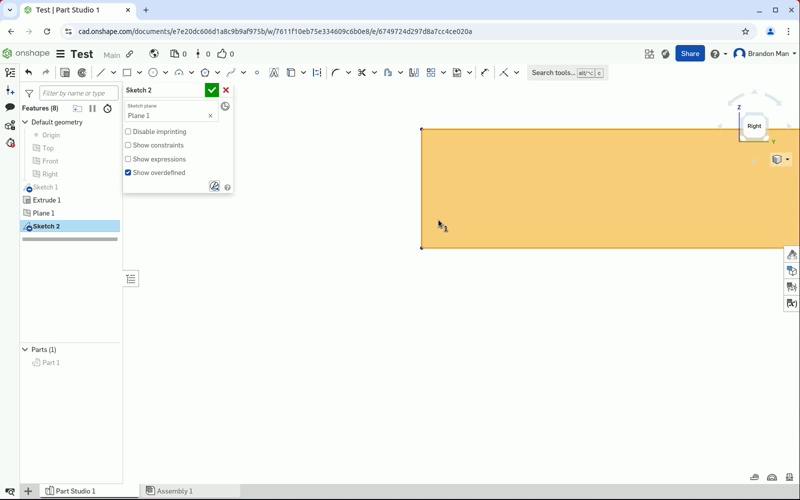
scroll(-6)
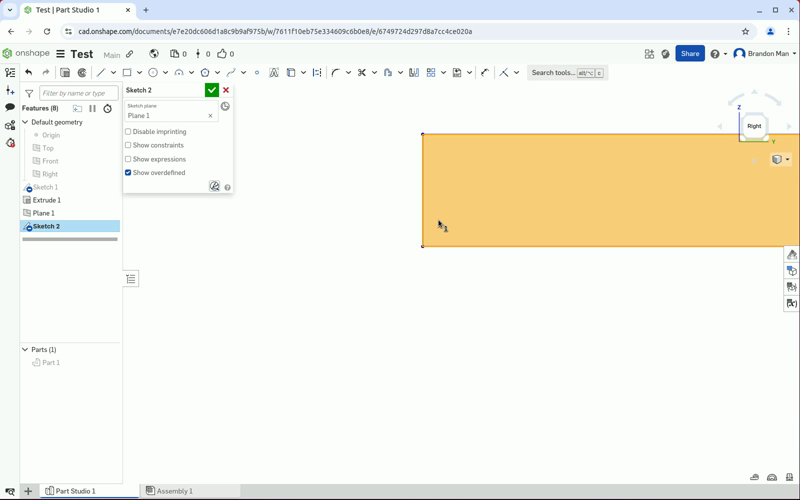
scroll(-6)
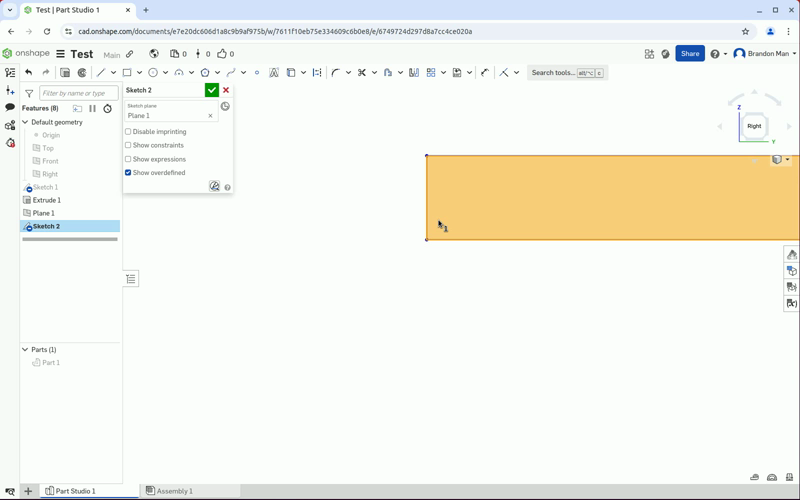
scroll(-6)
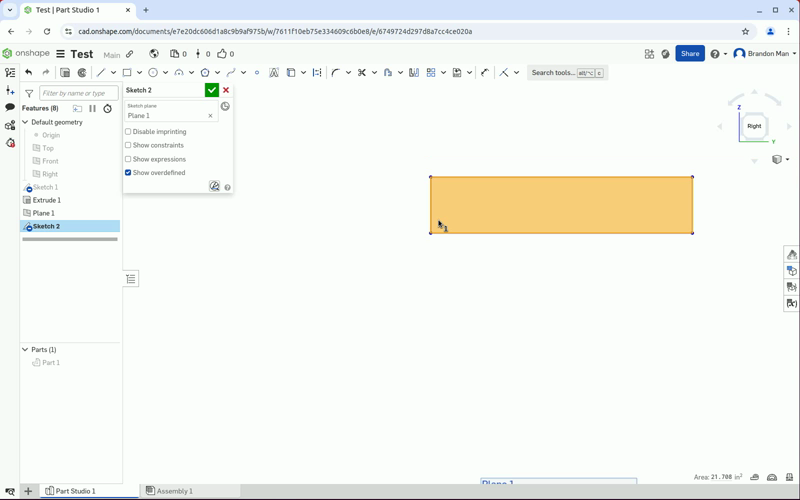
scroll(-6)
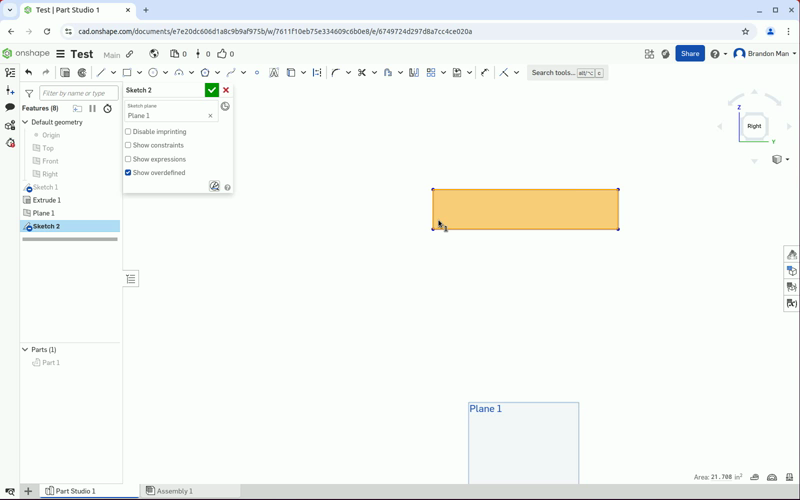
scroll(-6)
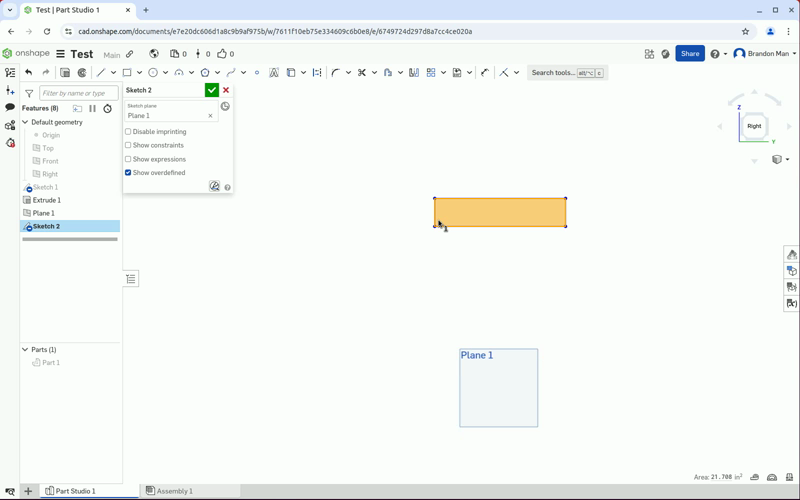
scroll(-6)
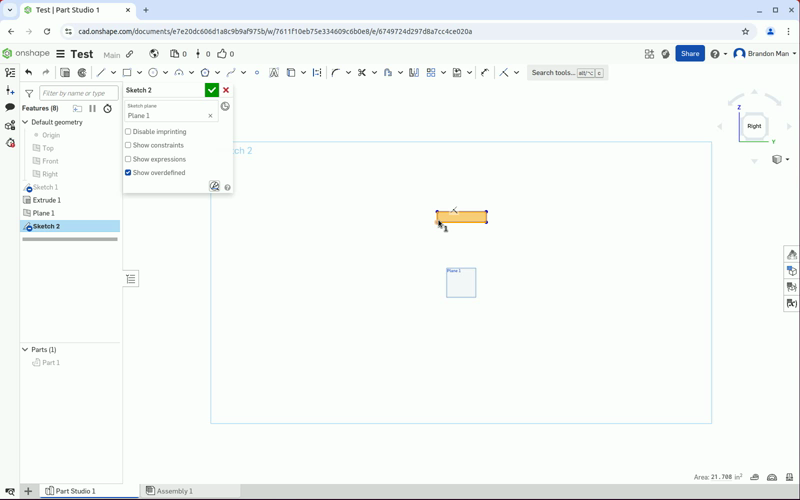
mouse_move(73, 352)
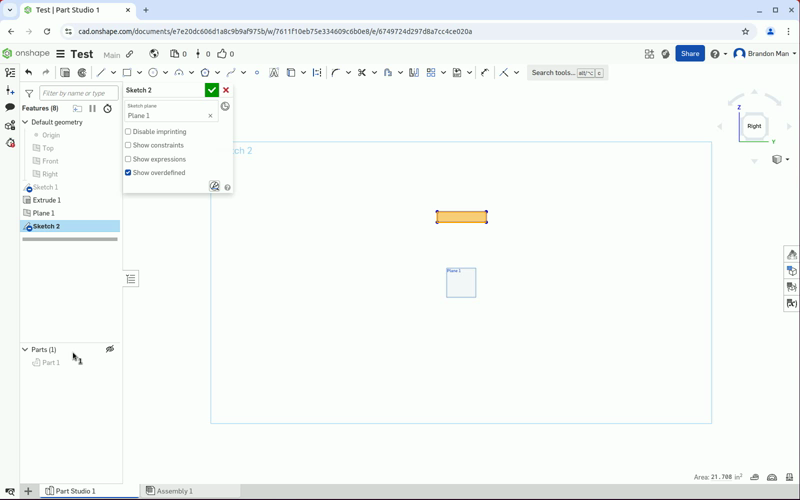
key(shift+y)
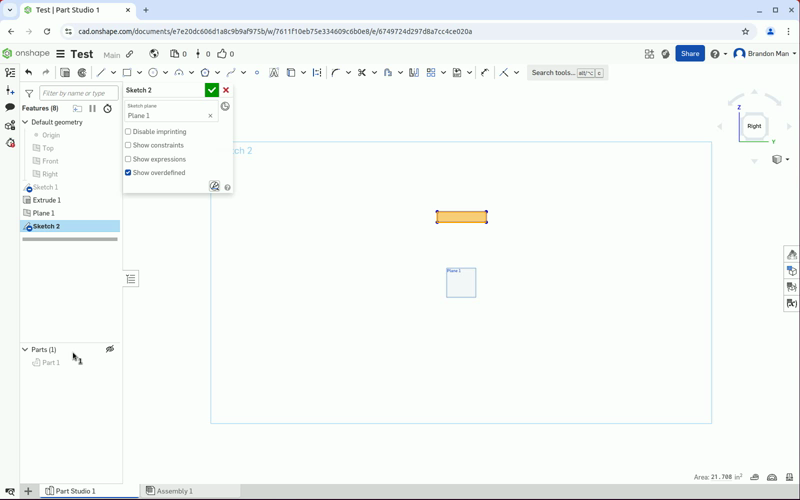
key(shift+e)
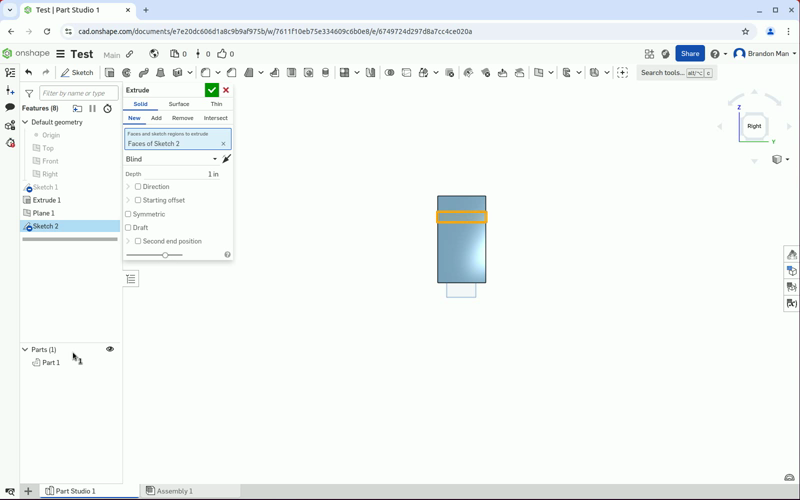
mouse_move(143, 106)
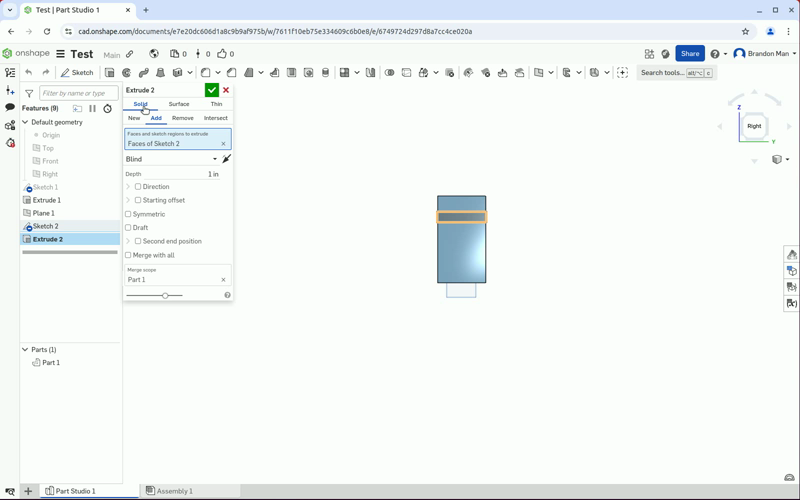
click(143, 106)
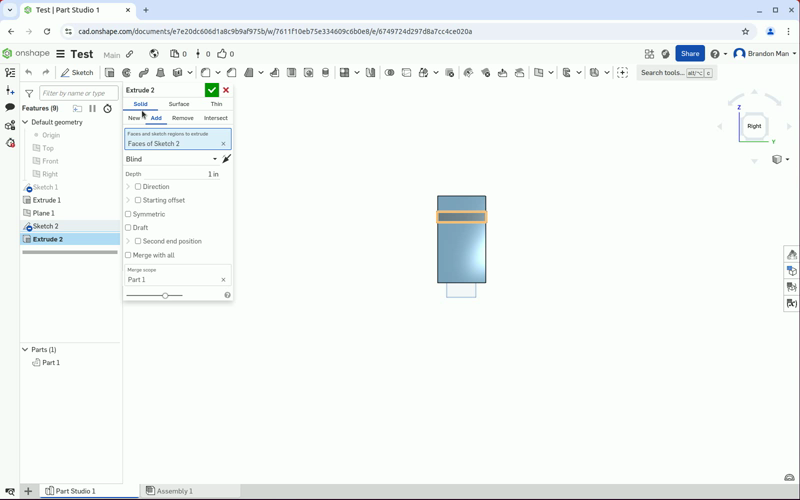
mouse_move(137, 120)
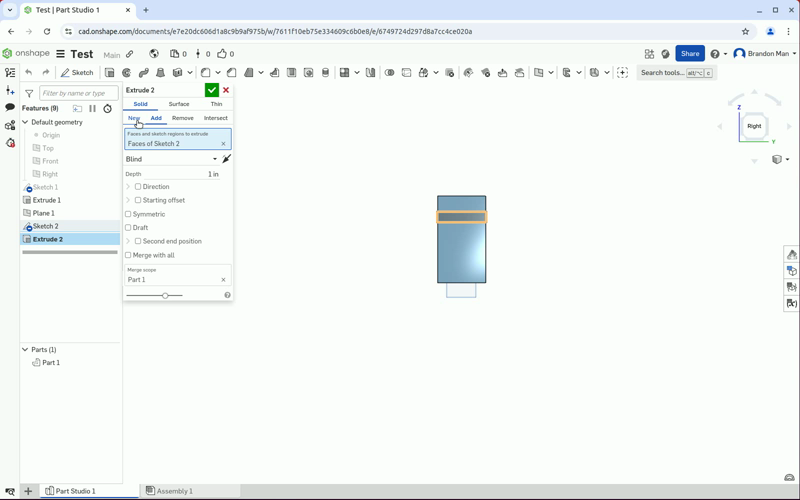
click(137, 120)
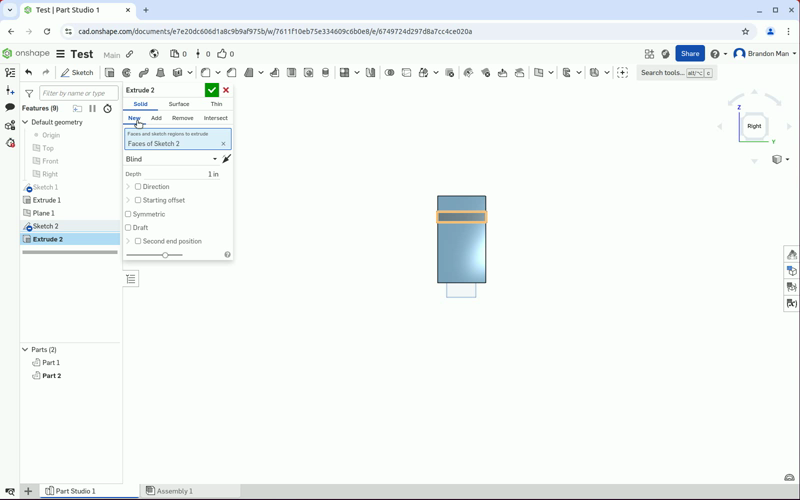
key(tab, 4)
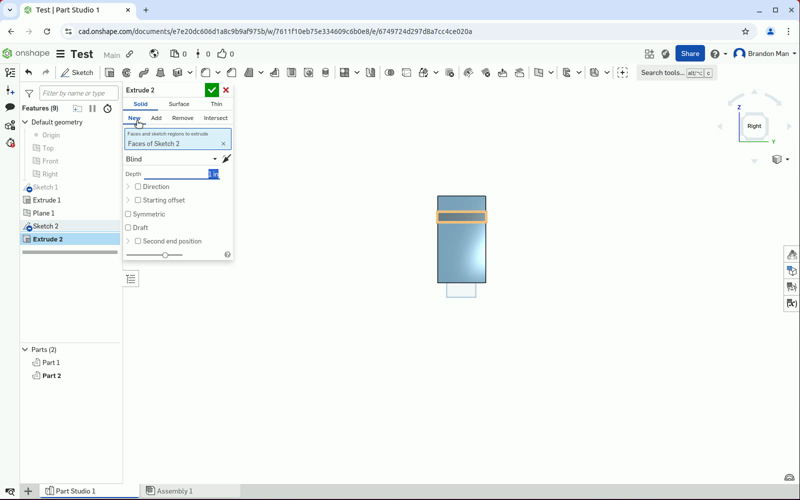
text(3.851)
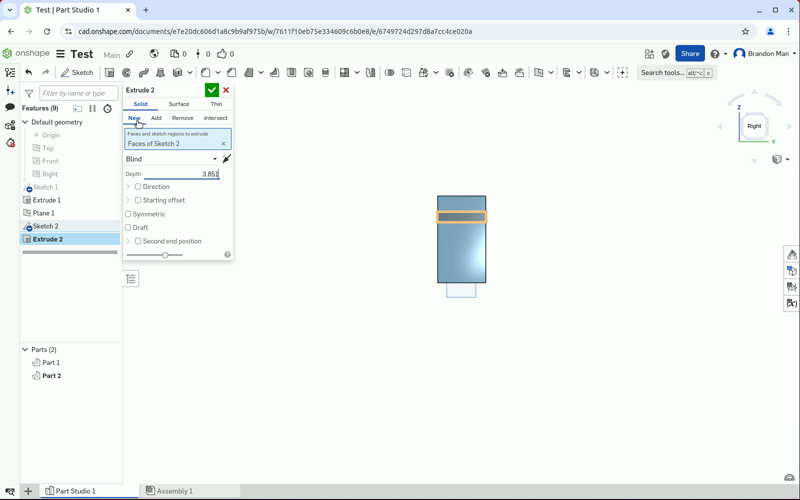
key(enter)
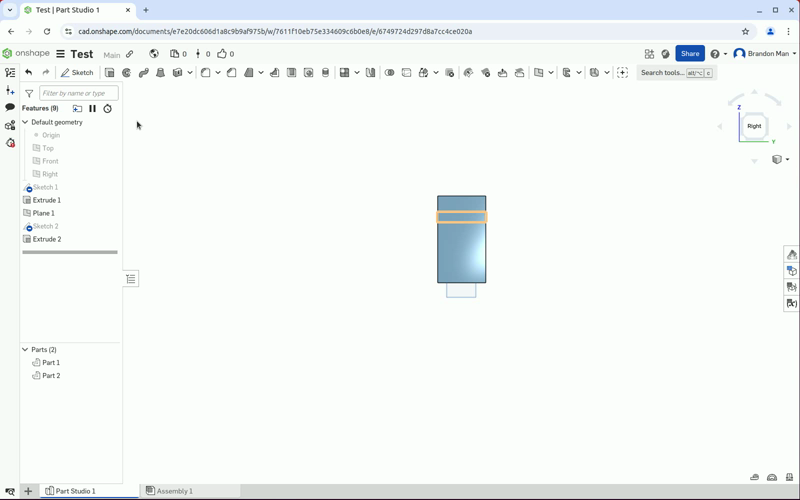
key(shift+h)
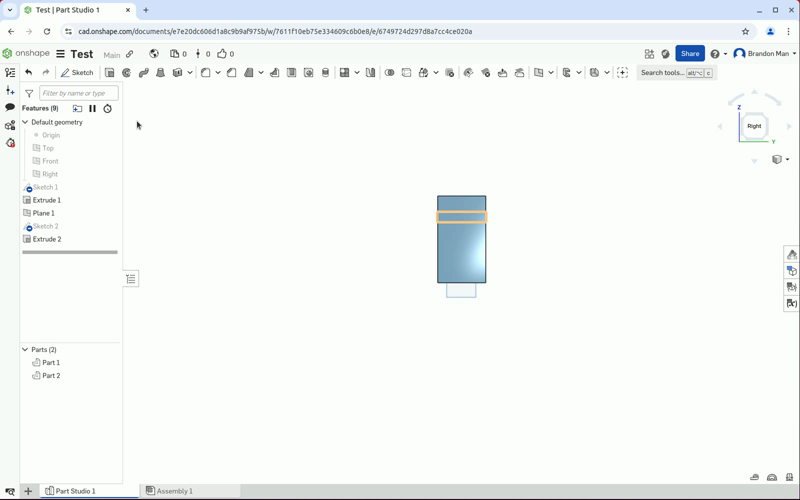
key(shift+h)
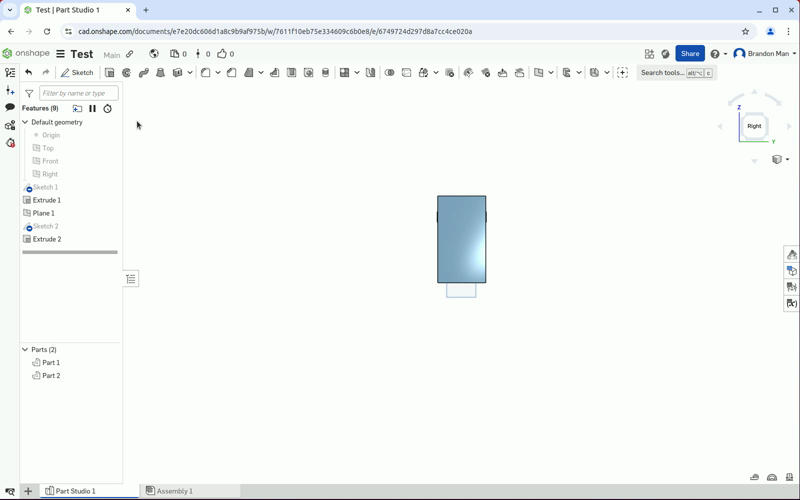
mouse_move(73, 189)
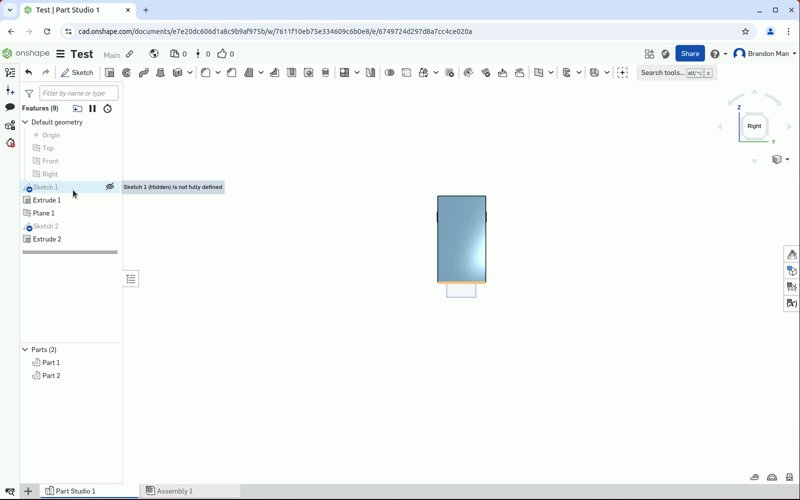
click(73, 189)
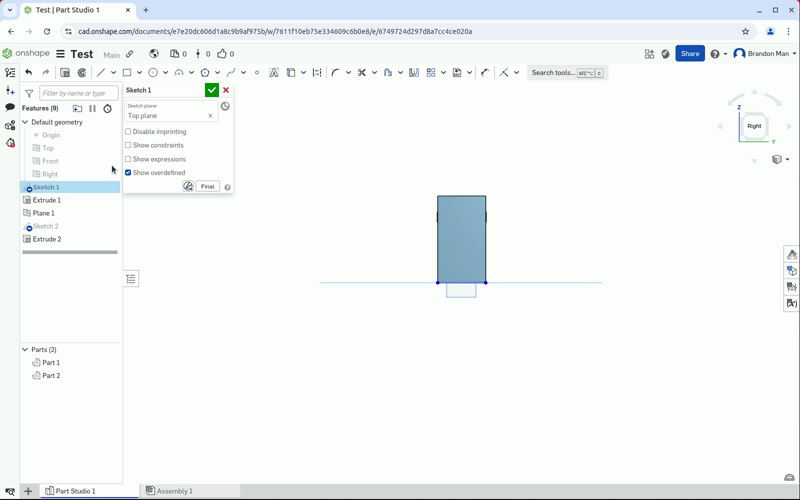
mouse_move(229, 92)
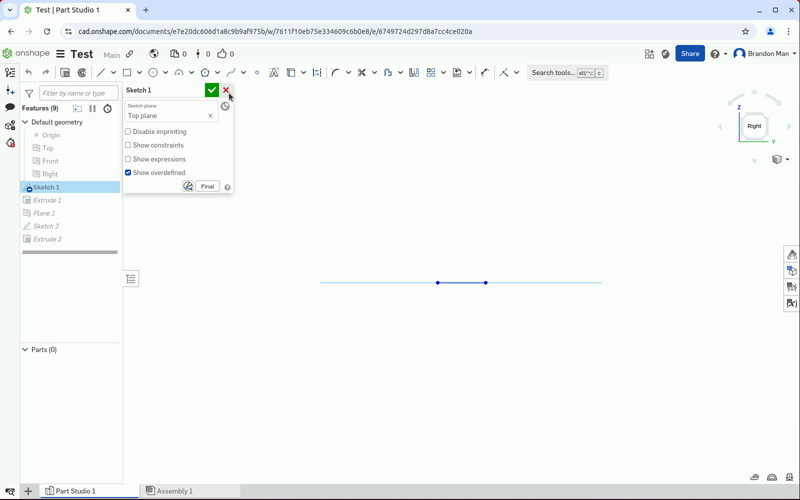
click(229, 92)
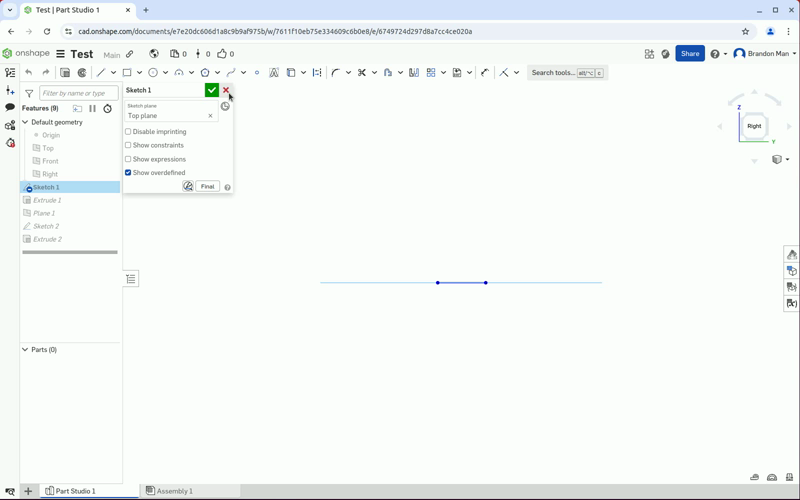
key(shift+s)
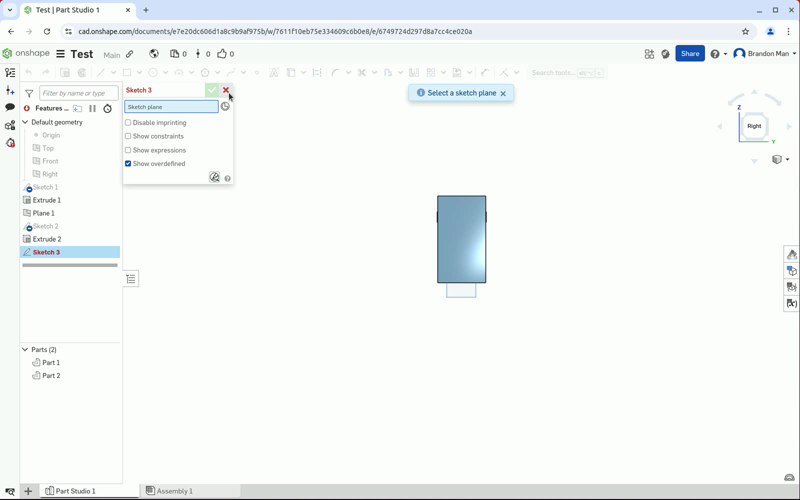
mouse_move(73, 215)
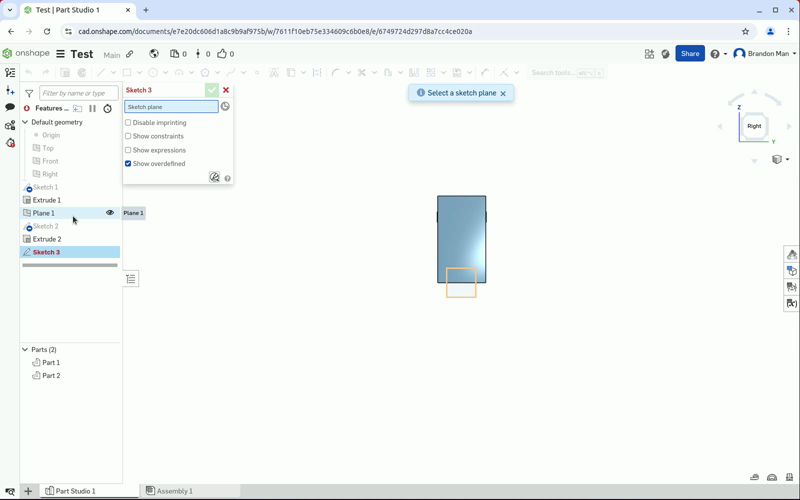
click(73, 215)
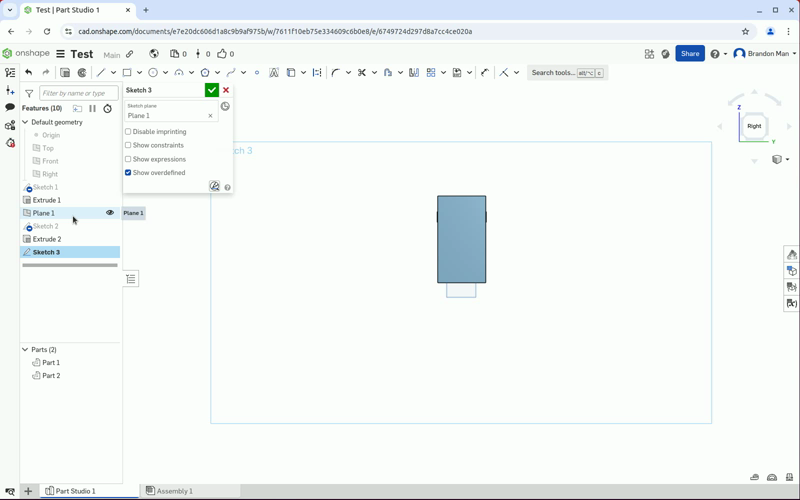
mouse_move(73, 352)
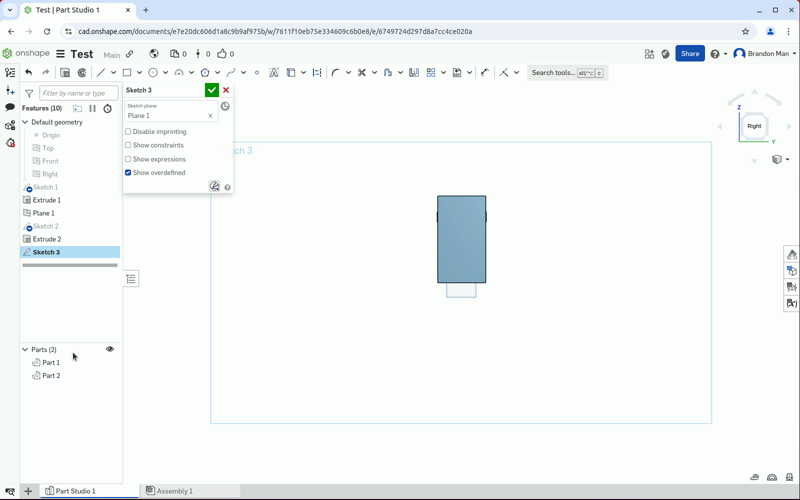
key(y)
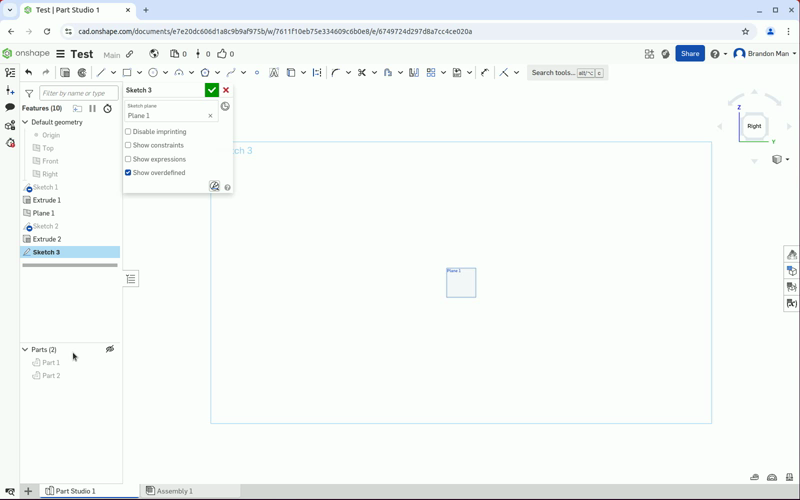
key(l)
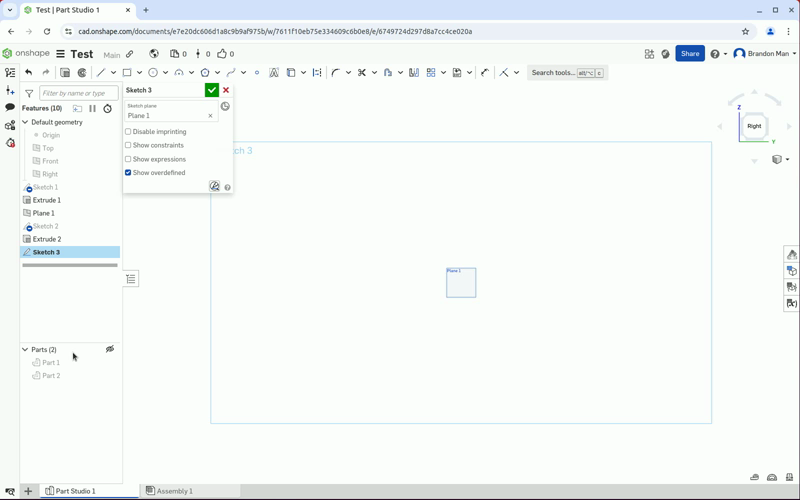
key_down(shift)
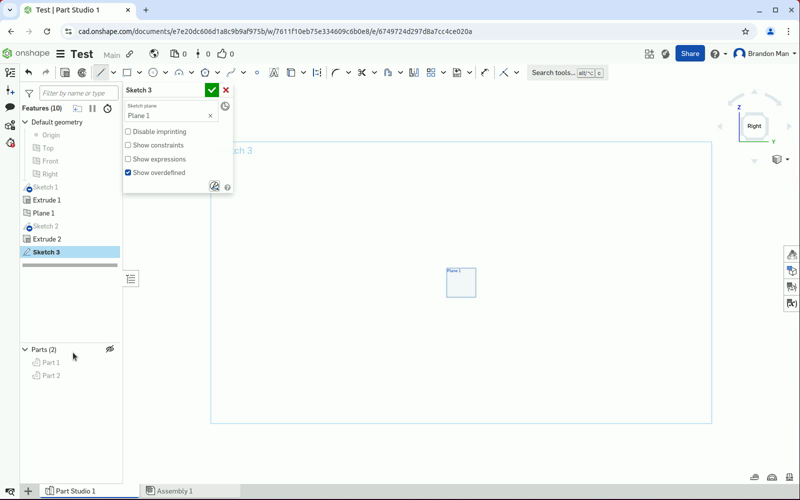
mouse_move(453, 267)
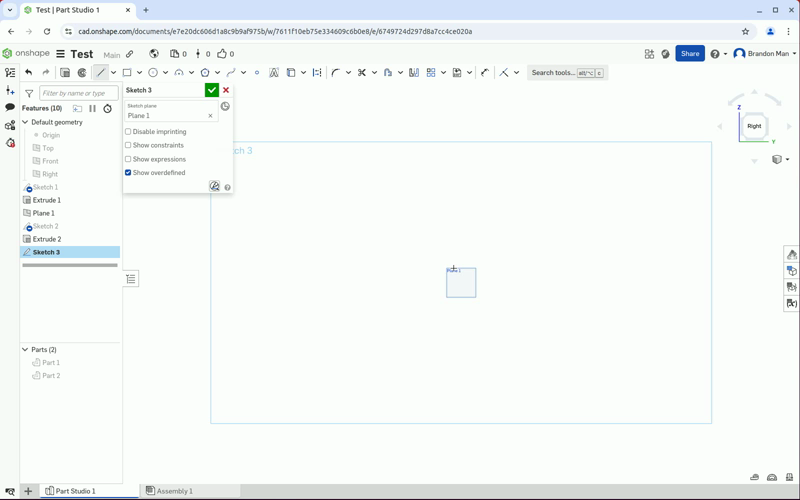
click(453, 267)
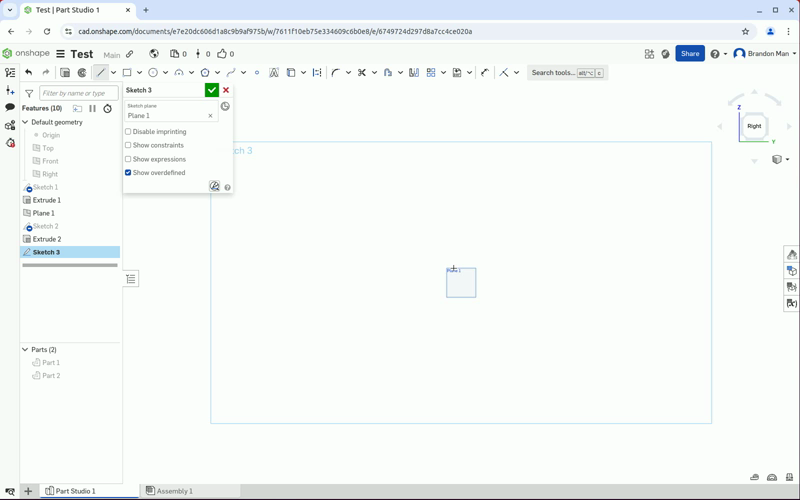
key_up(shift)
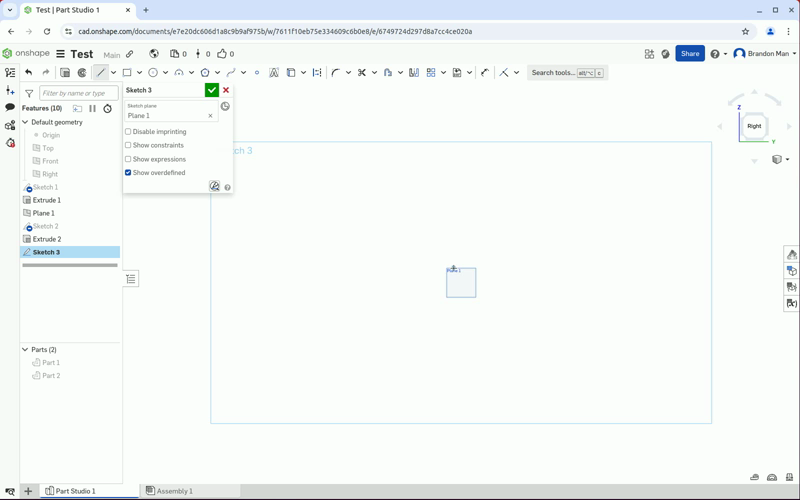
key_down(shift)
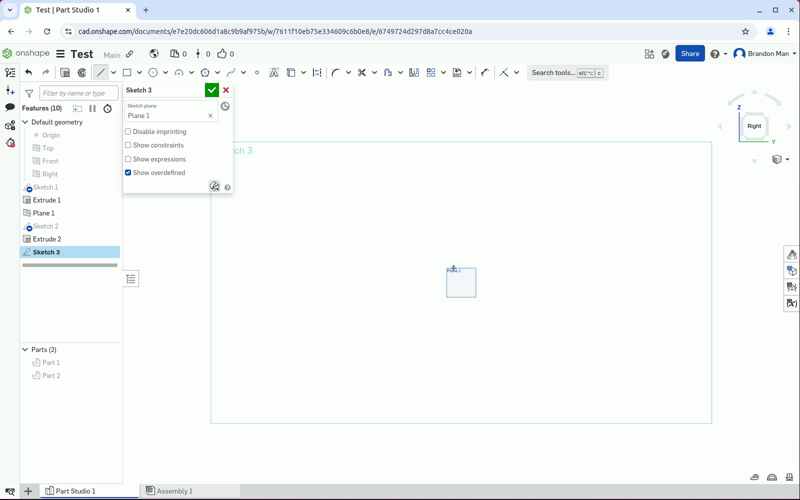
mouse_move(483, 267)
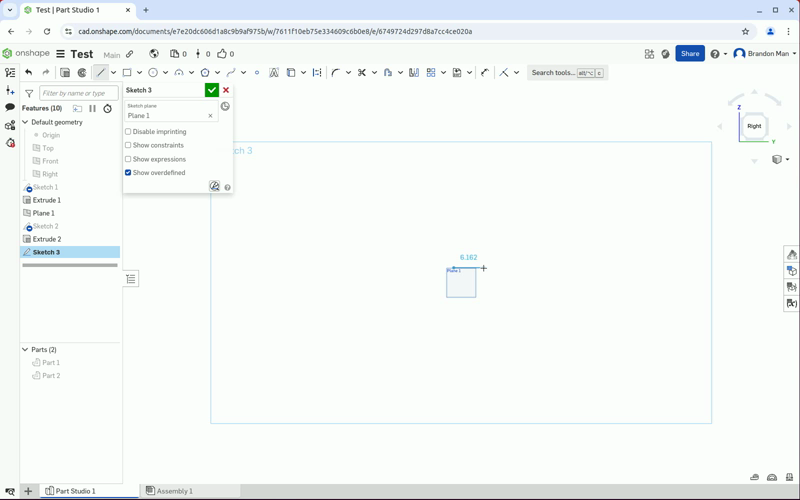
mouse_move(470, 267)
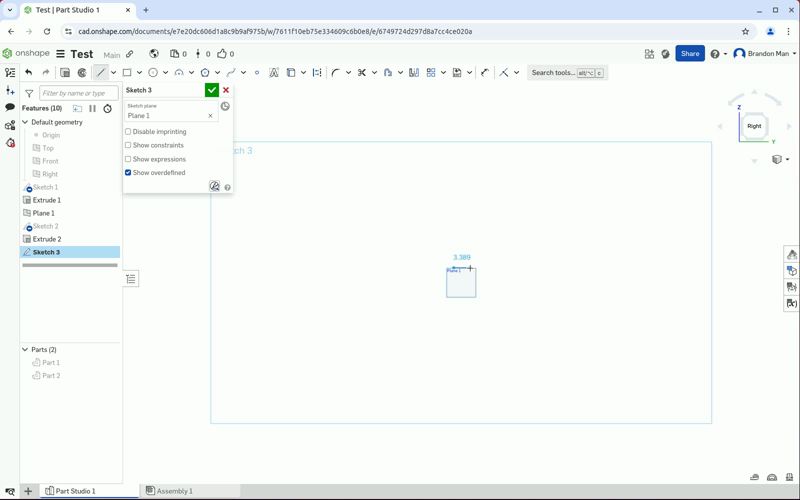
click(470, 267)
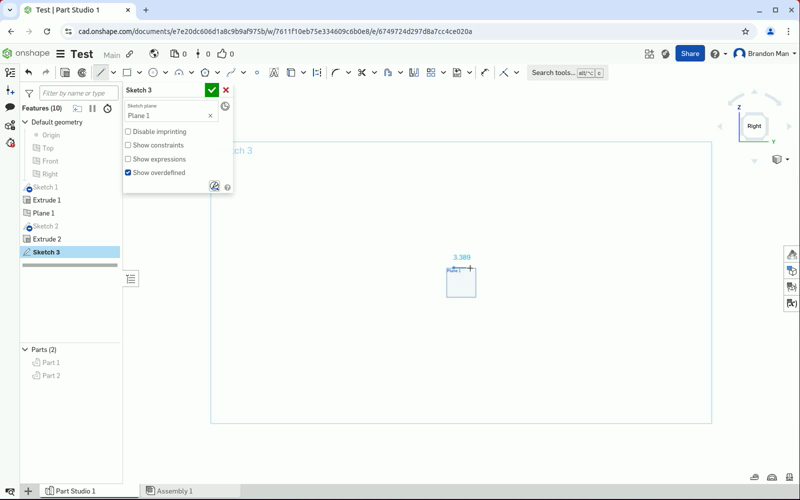
key_up(shift)
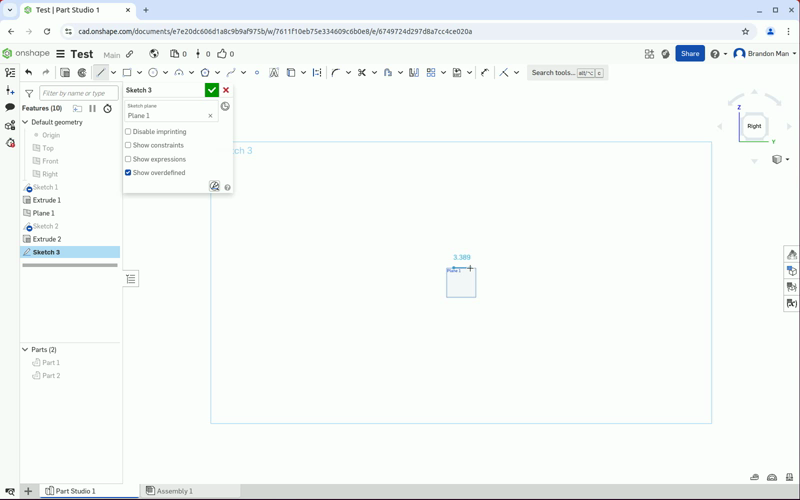
key_down(shift)
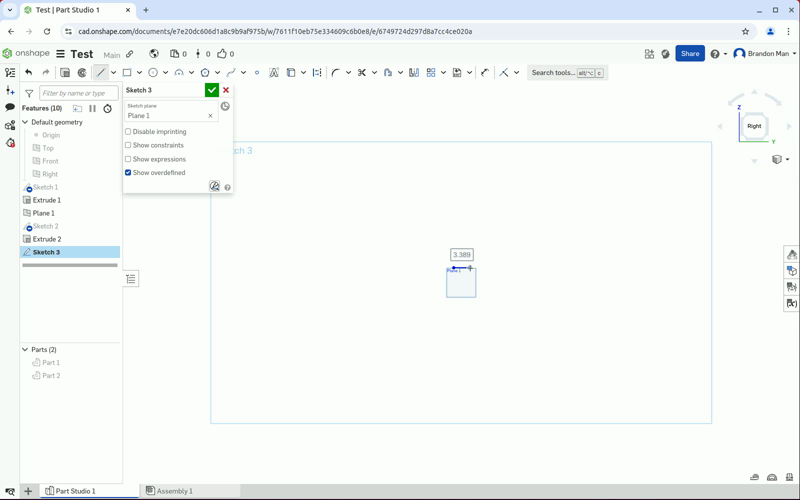
mouse_move(500, 267)
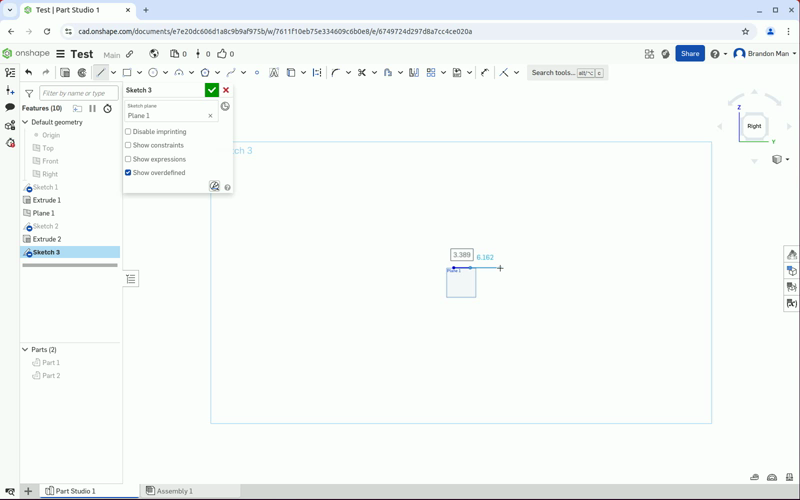
mouse_move(470, 261)
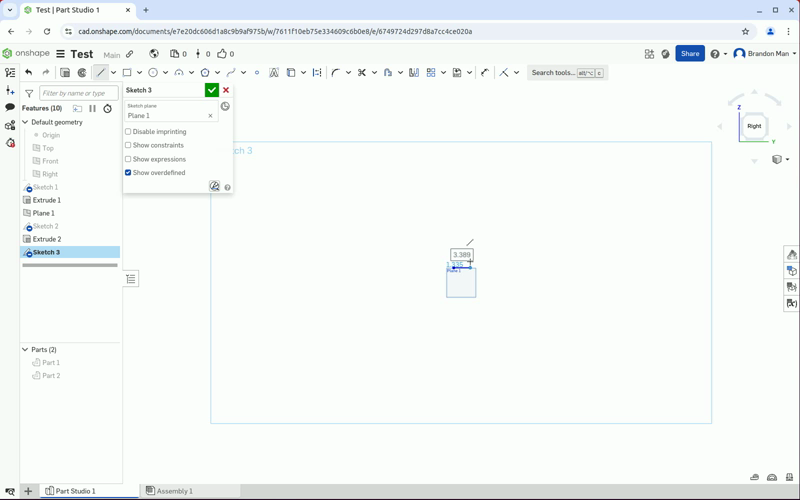
scroll(6)
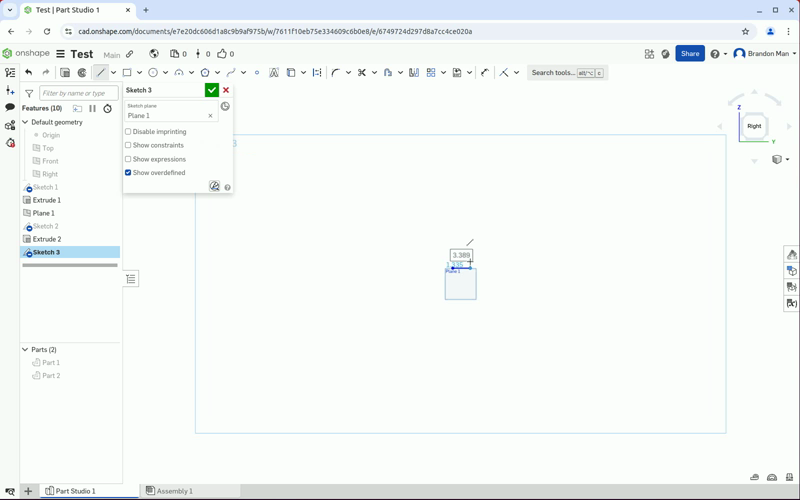
scroll(6)
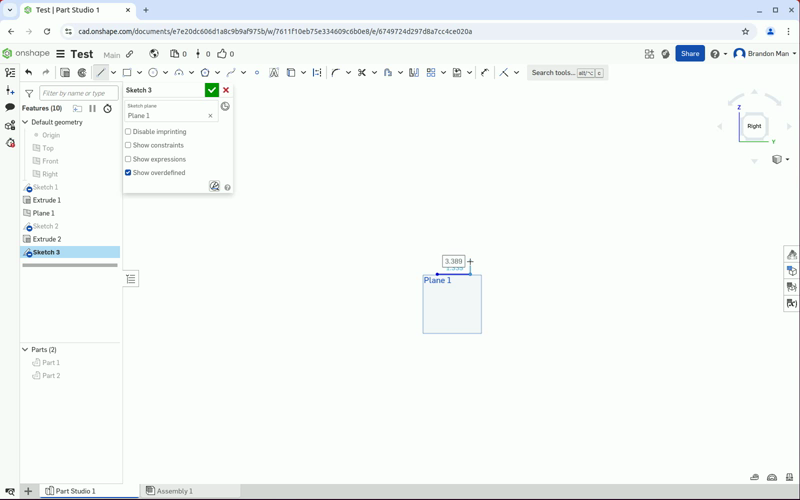
scroll(6)
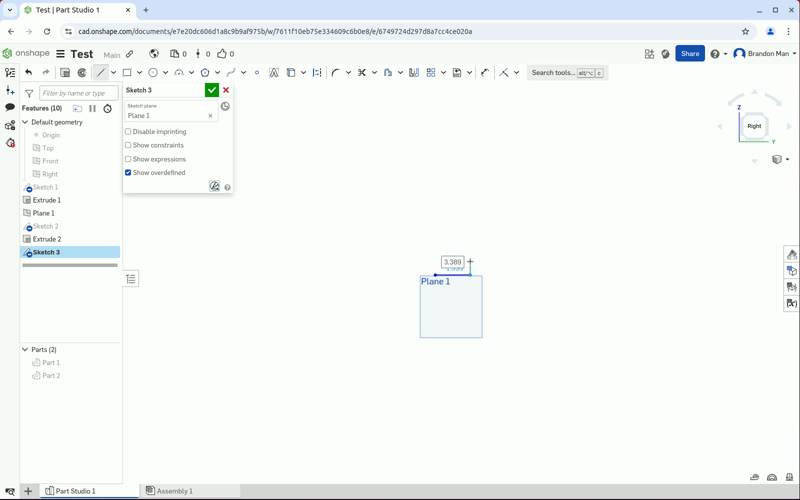
scroll(6)
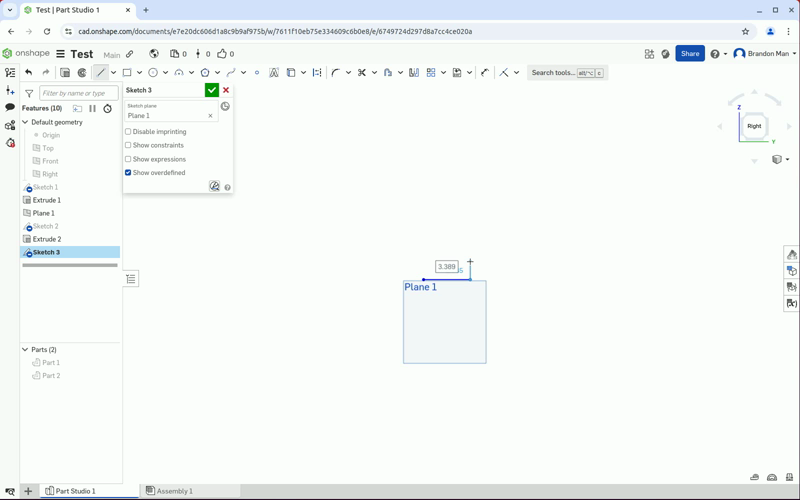
scroll(6)
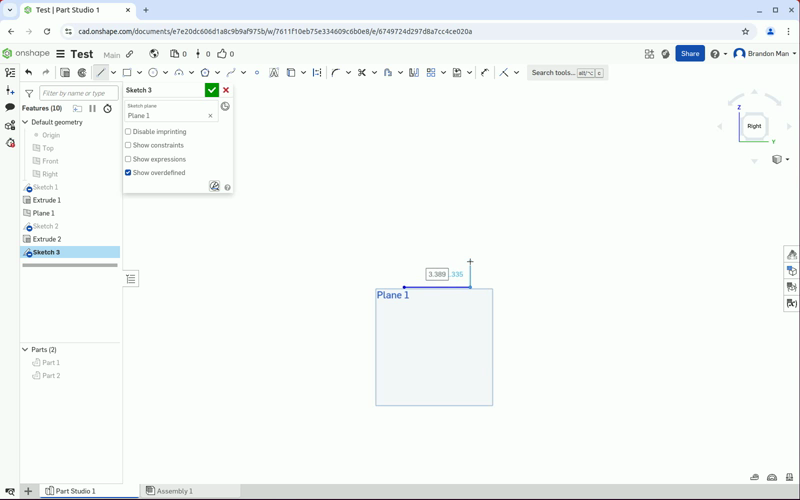
scroll(6)
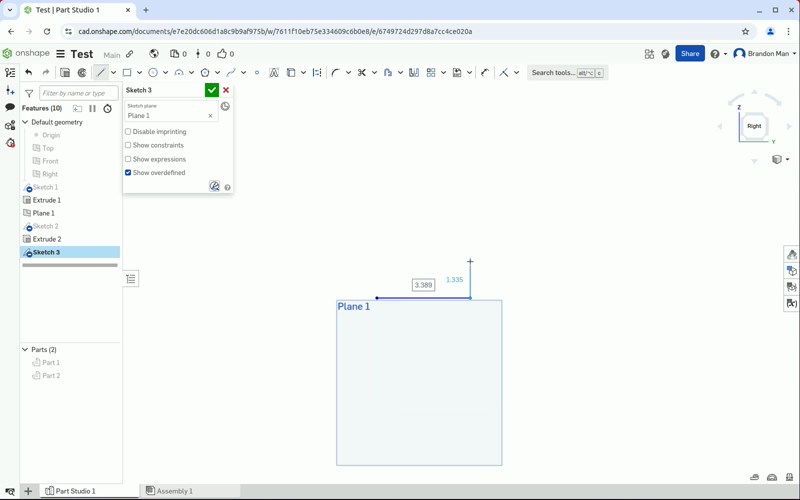
scroll(6)
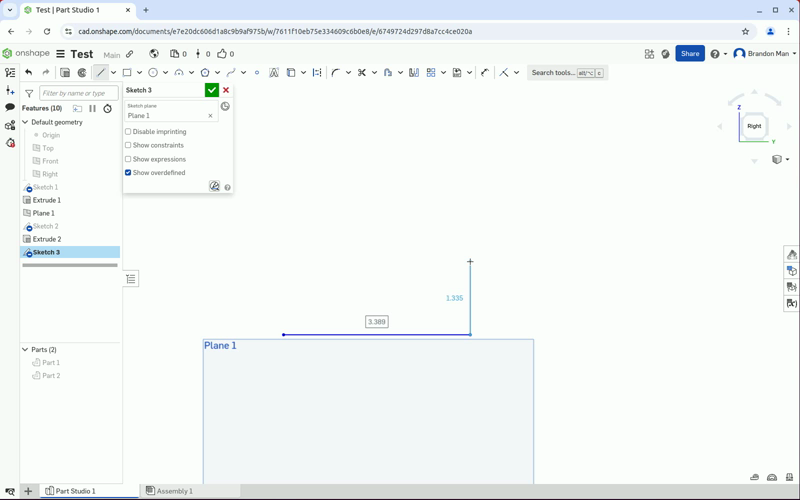
click(470, 261)
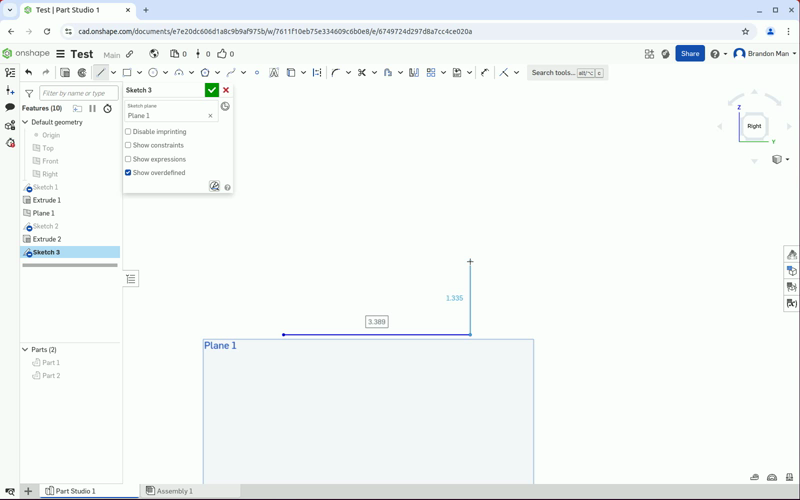
scroll(-6)
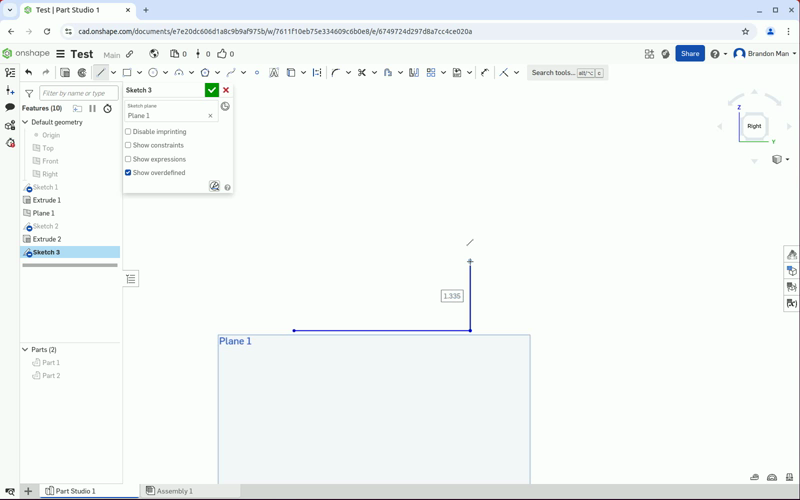
scroll(-6)
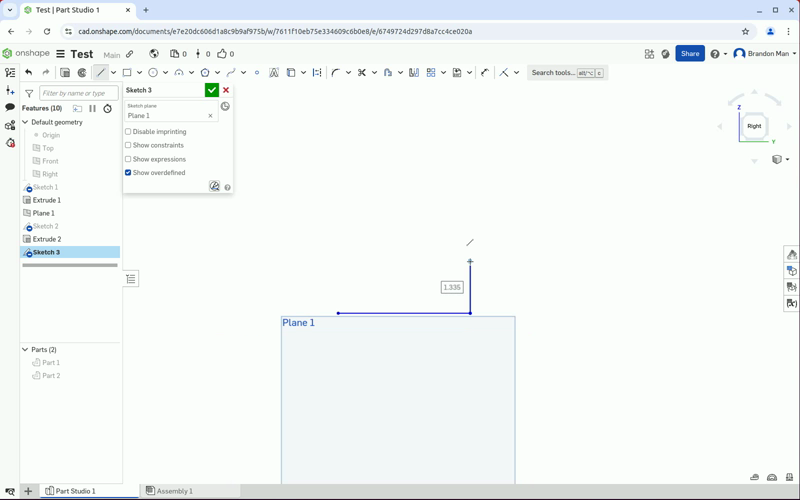
scroll(-6)
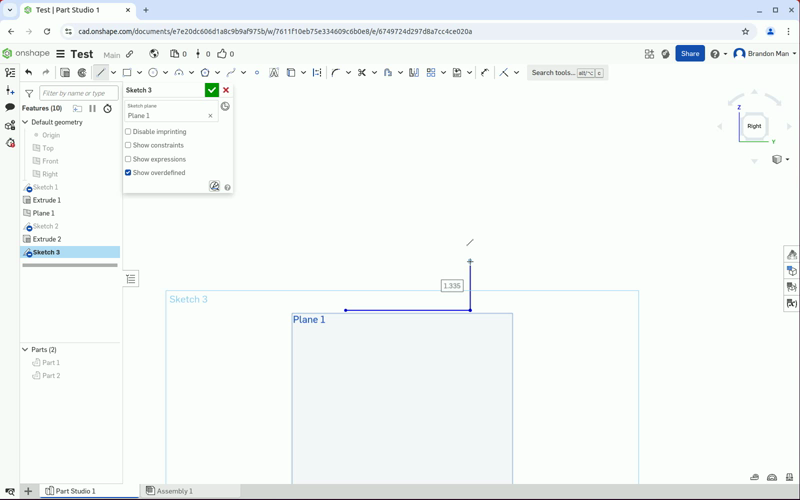
scroll(-6)
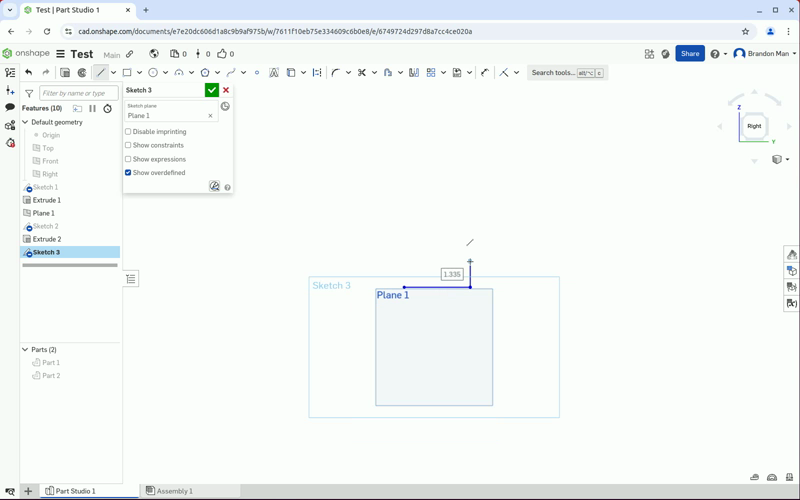
scroll(-6)
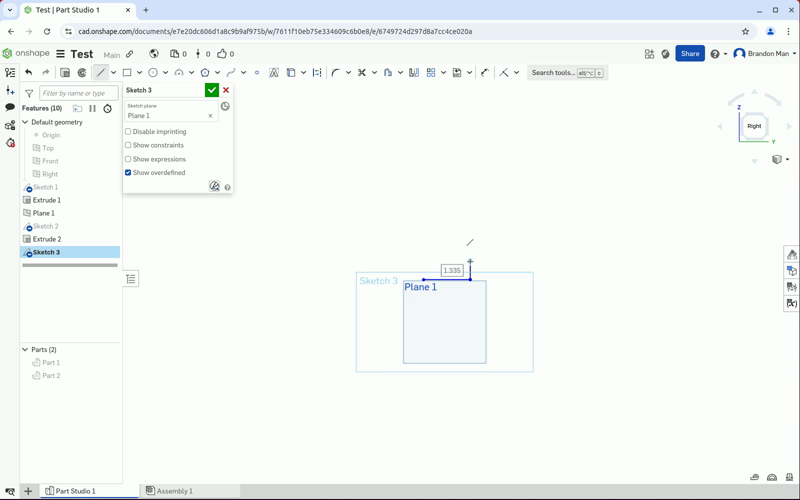
scroll(-6)
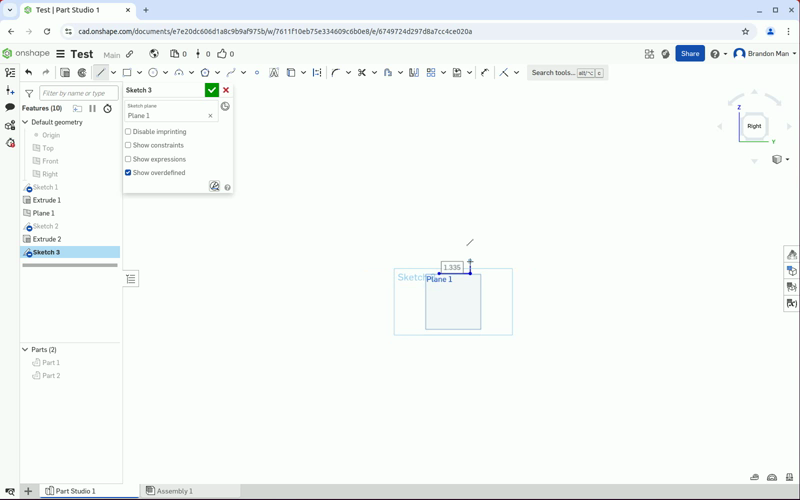
scroll(-6)
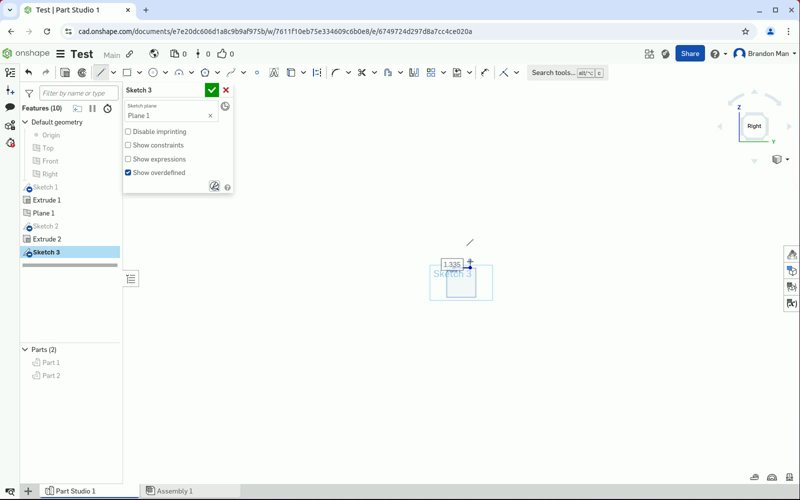
key_up(shift)
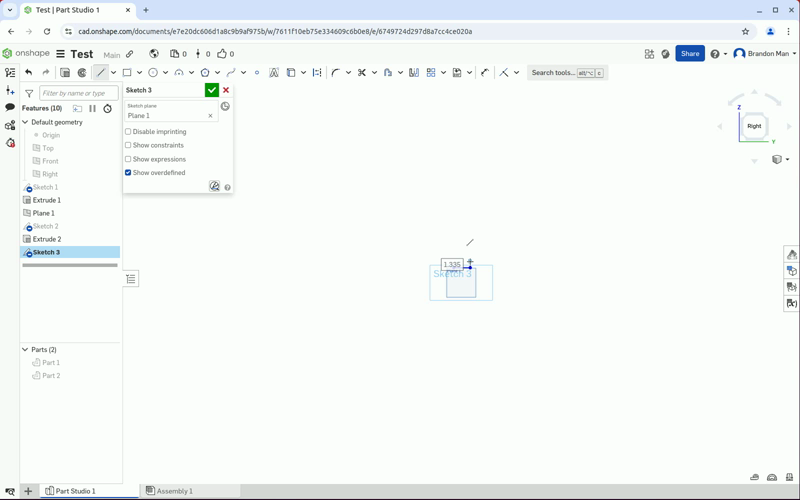
key_down(shift)
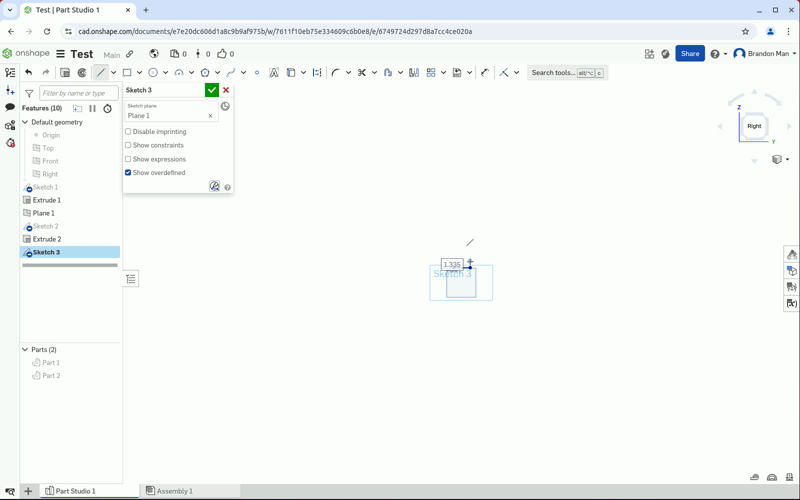
mouse_move(500, 261)
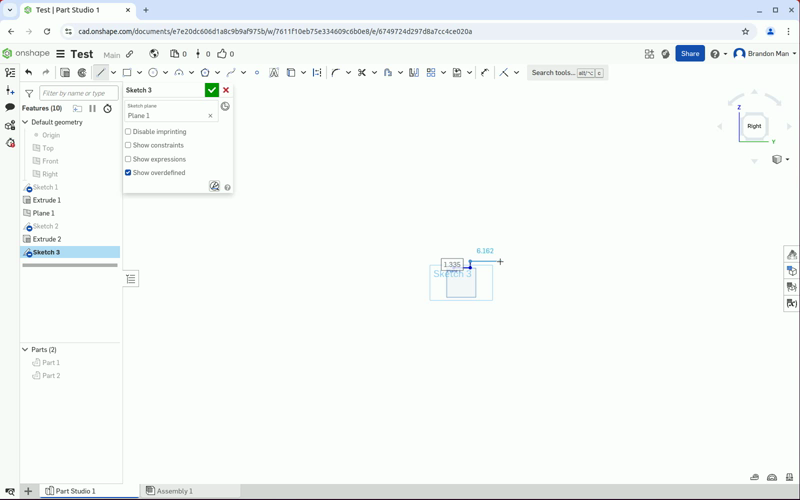
mouse_move(453, 261)
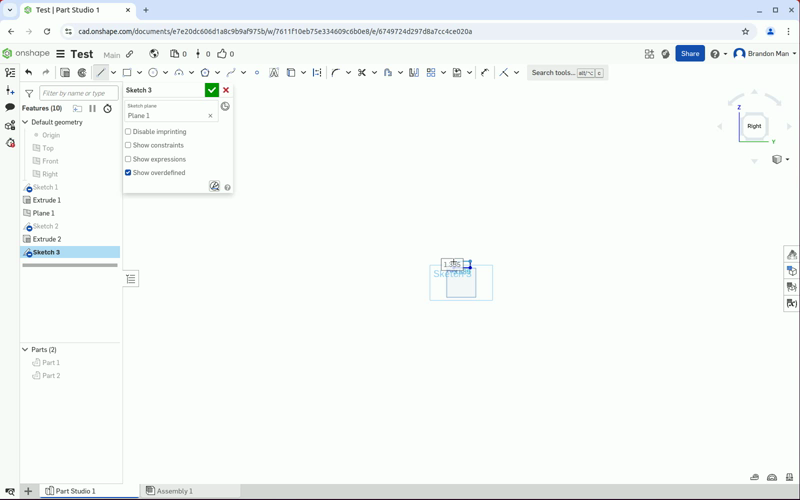
click(453, 261)
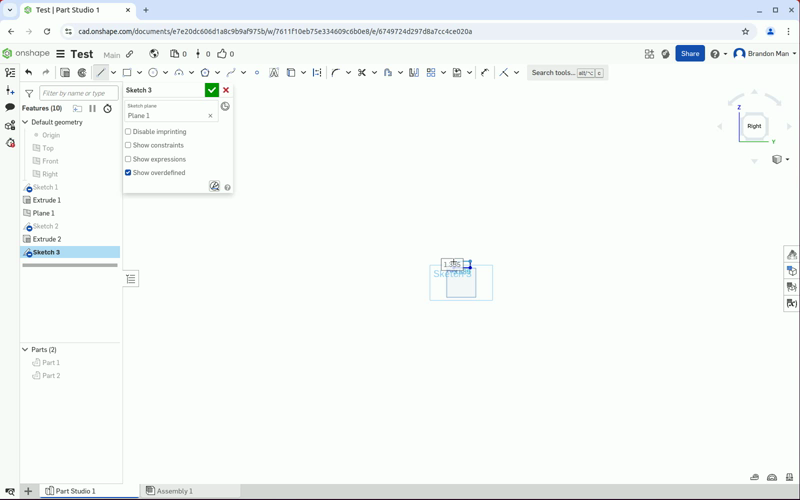
key_up(shift)
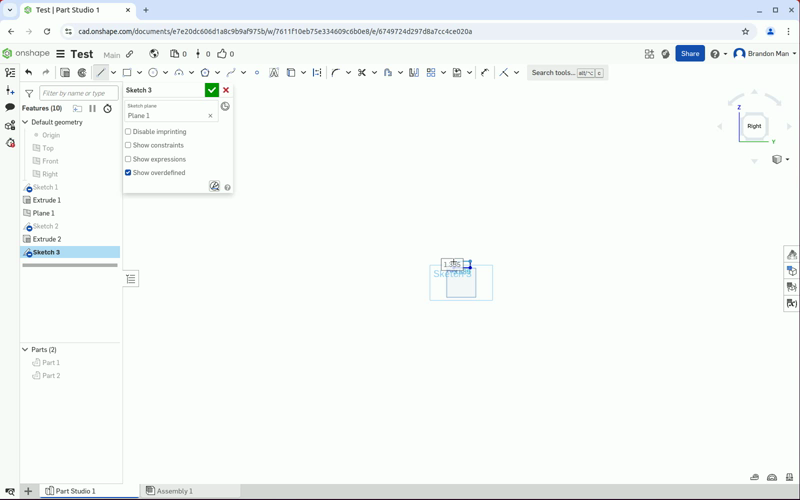
mouse_move(483, 261)
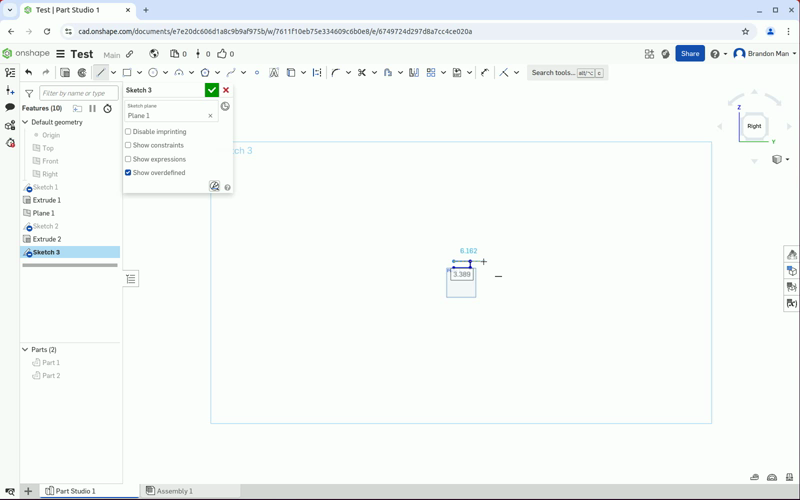
key_down(shift)
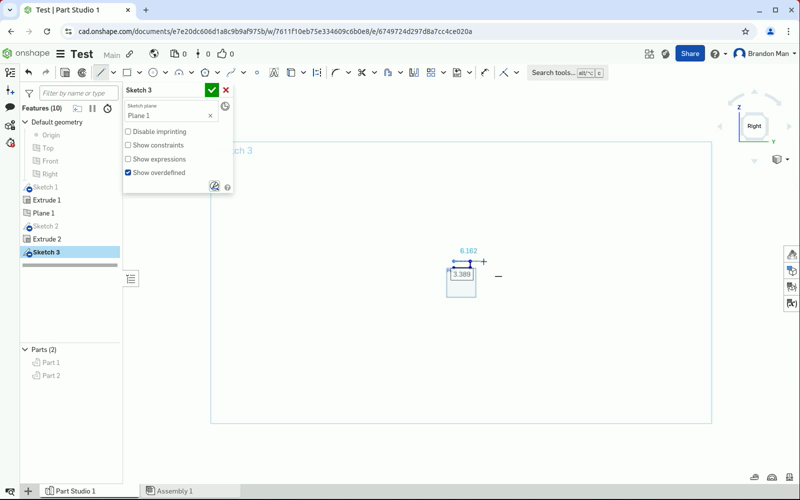
mouse_move(453, 267)
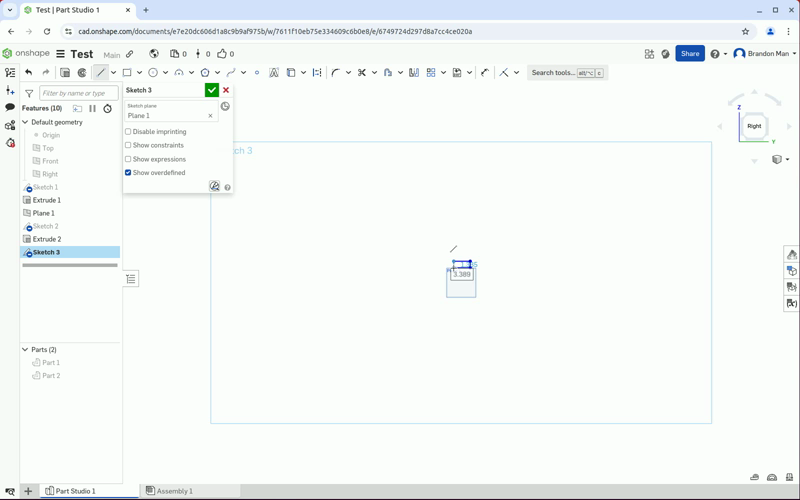
scroll(6)
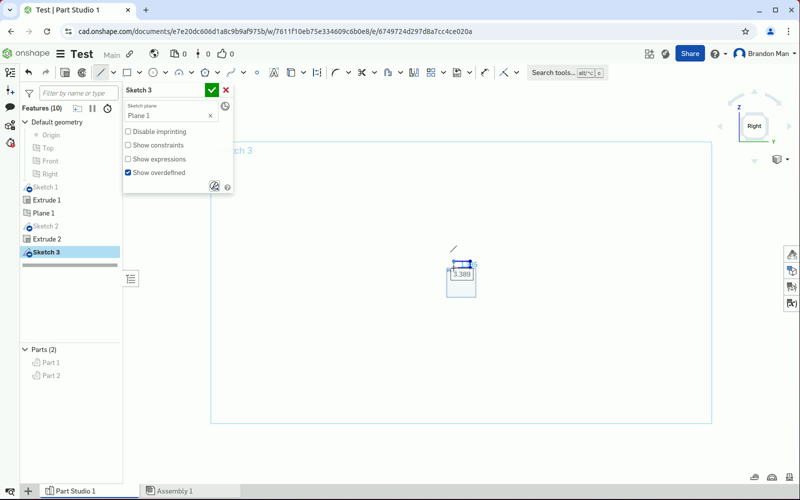
scroll(6)
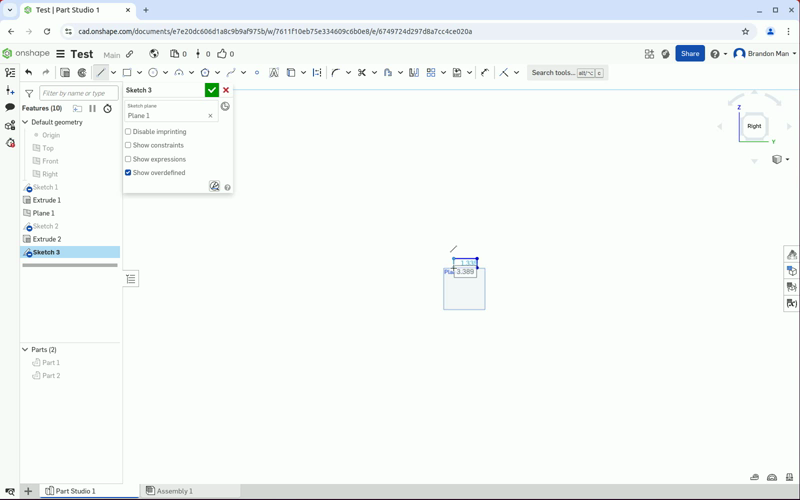
scroll(6)
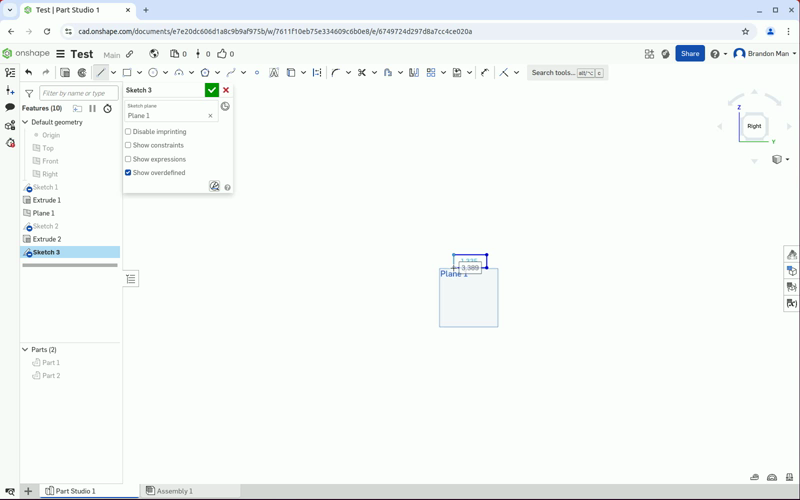
scroll(6)
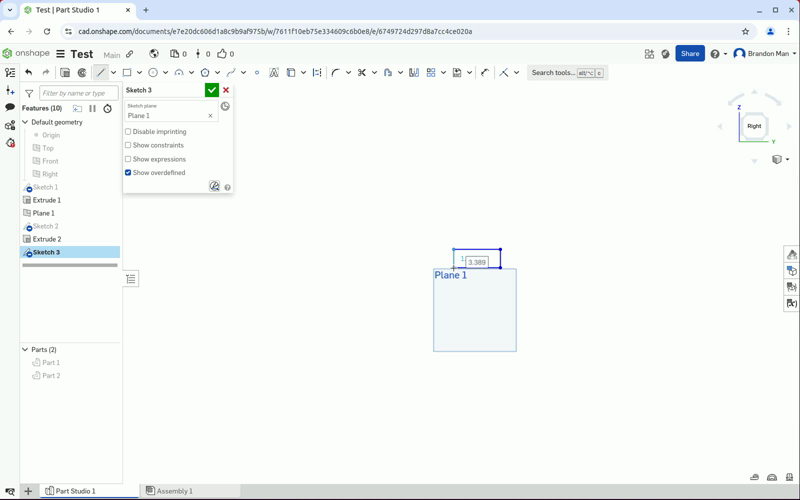
scroll(6)
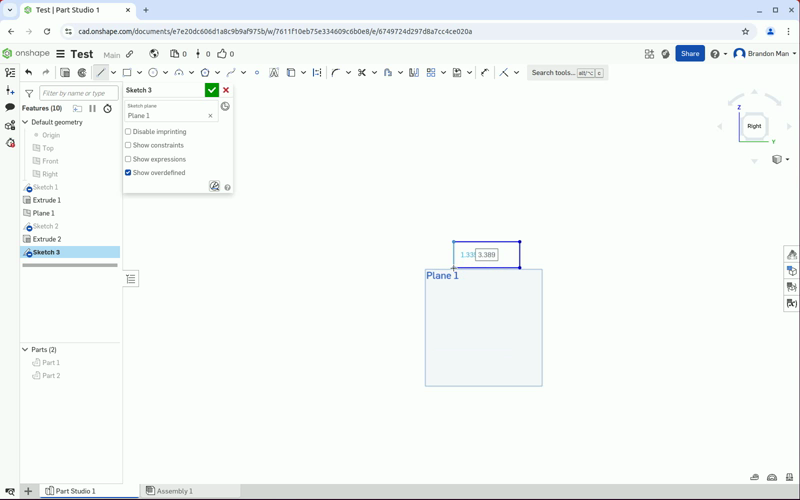
scroll(6)
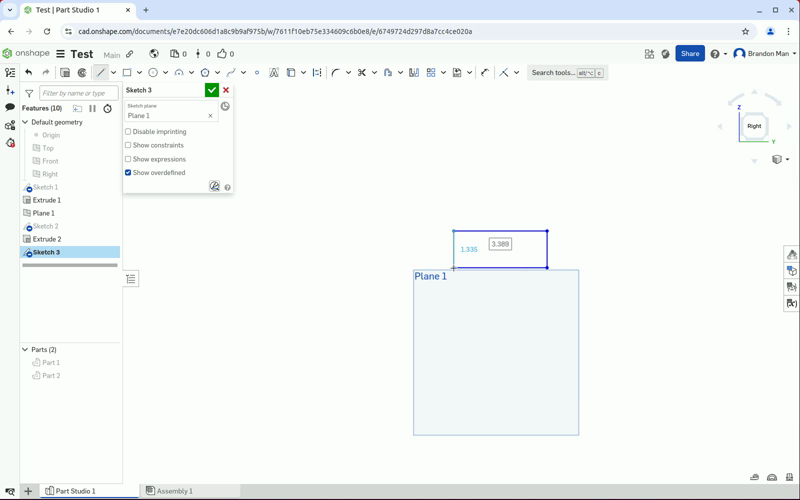
scroll(6)
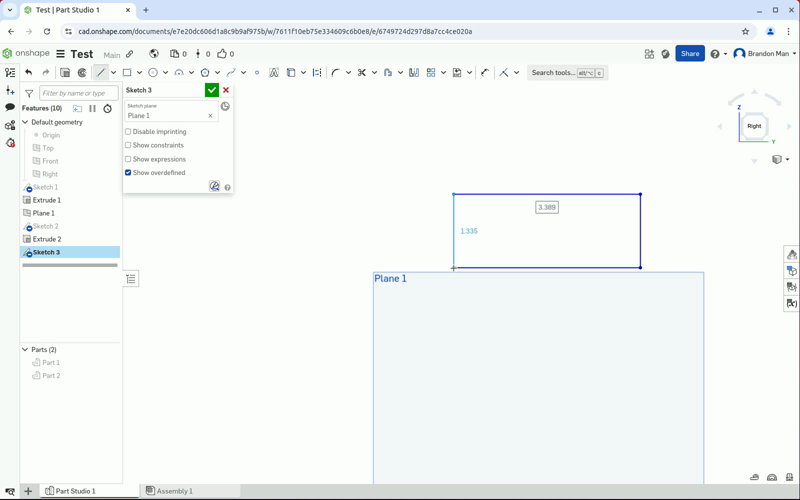
key_up(shift)
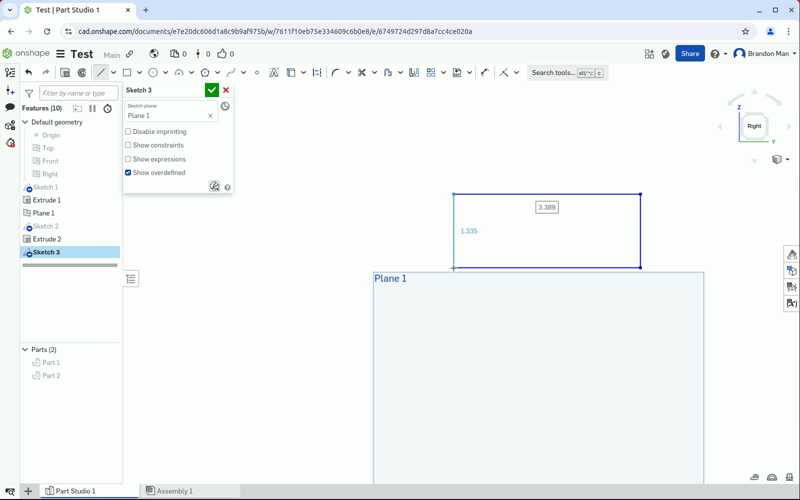
click(453, 267)
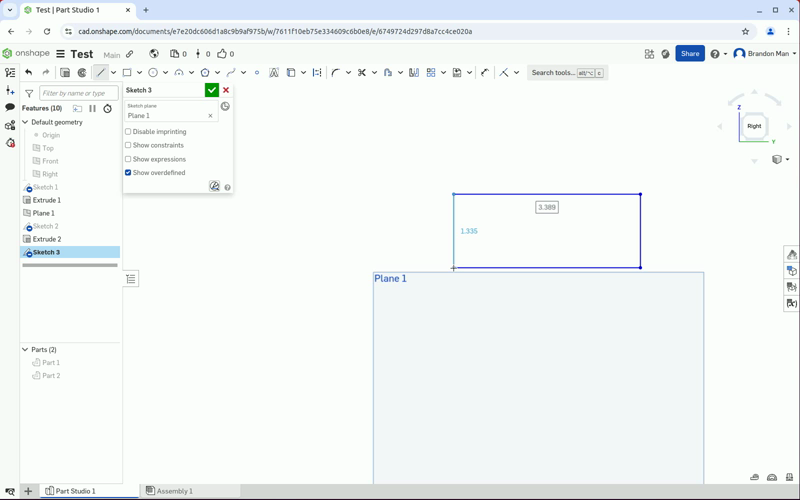
scroll(-6)
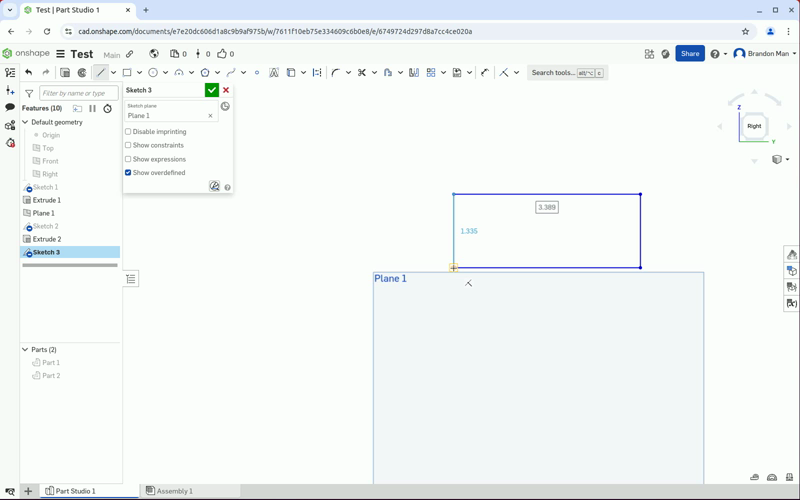
scroll(-6)
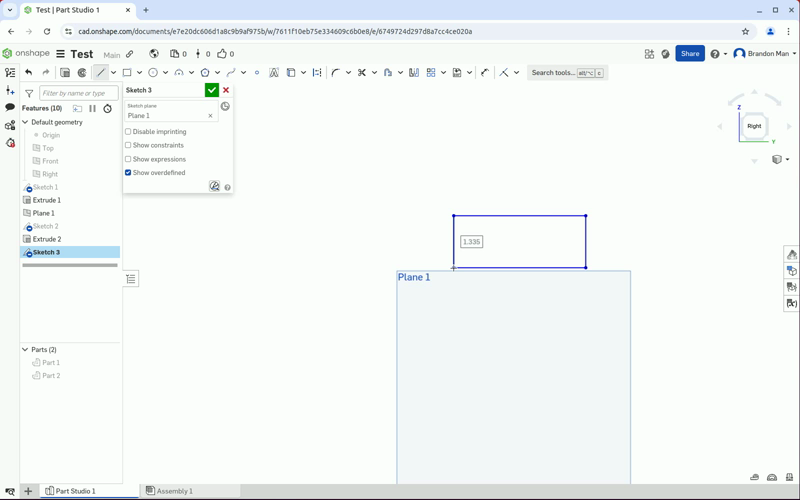
scroll(-6)
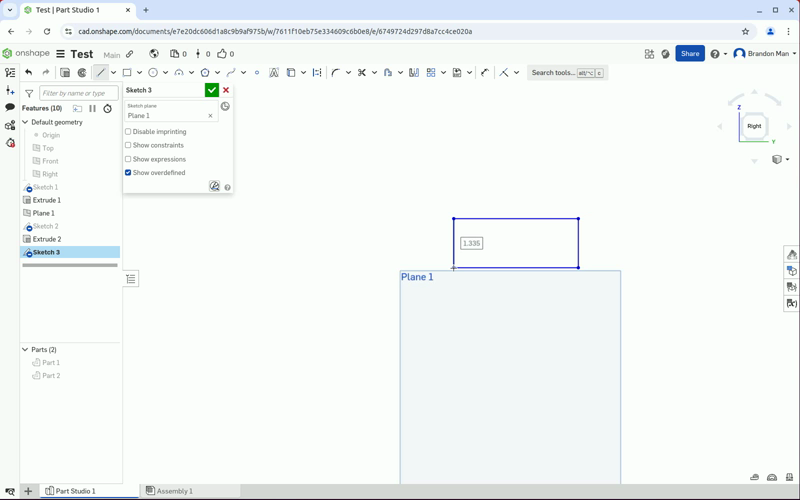
scroll(-6)
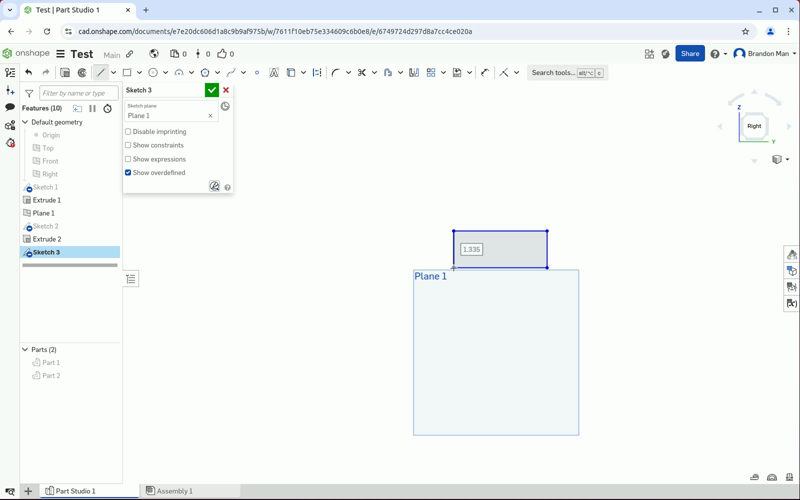
scroll(-6)
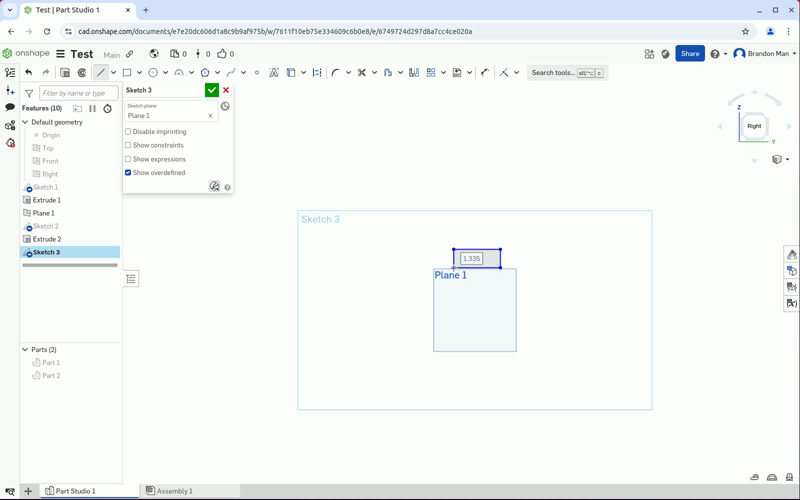
scroll(-6)
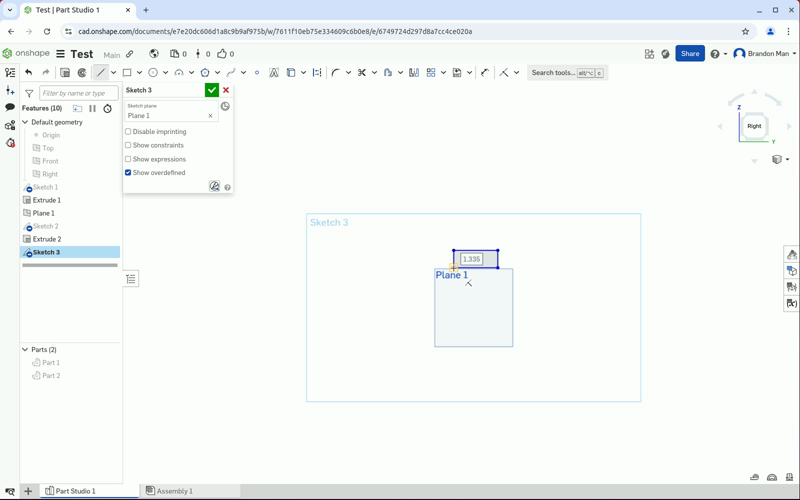
scroll(-6)
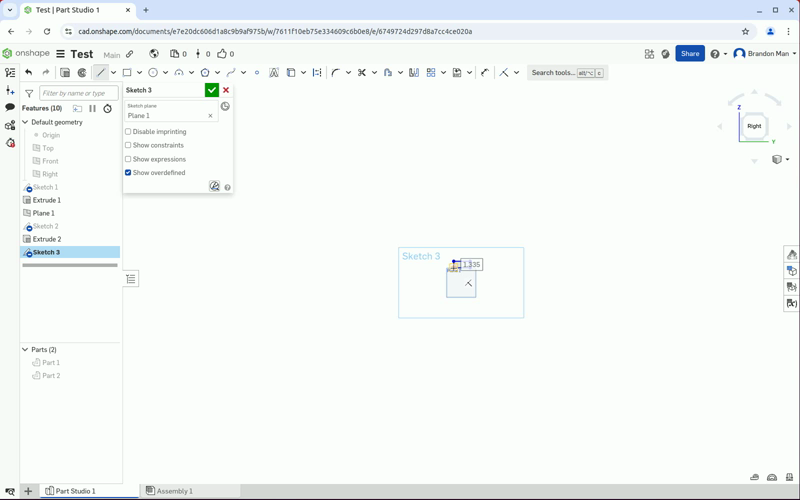
key(esc)
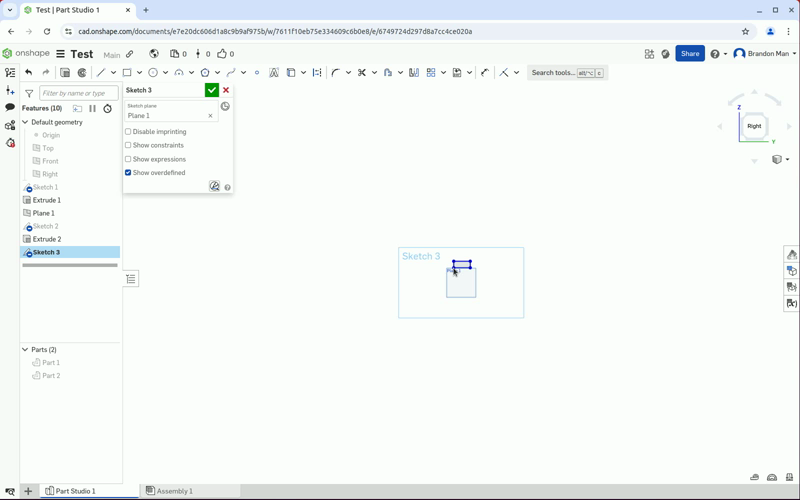
mouse_move(458, 262)
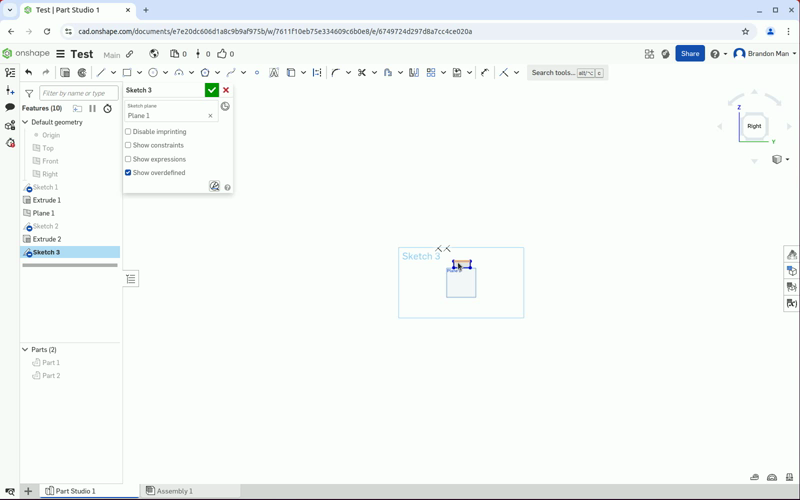
scroll(6)
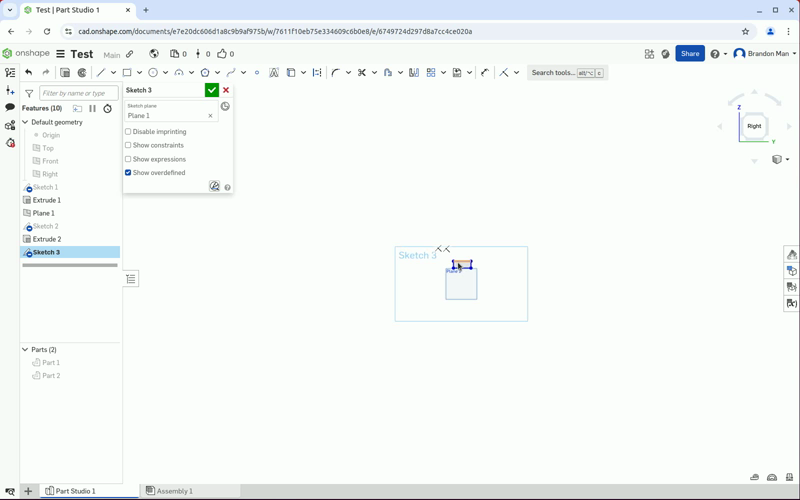
scroll(6)
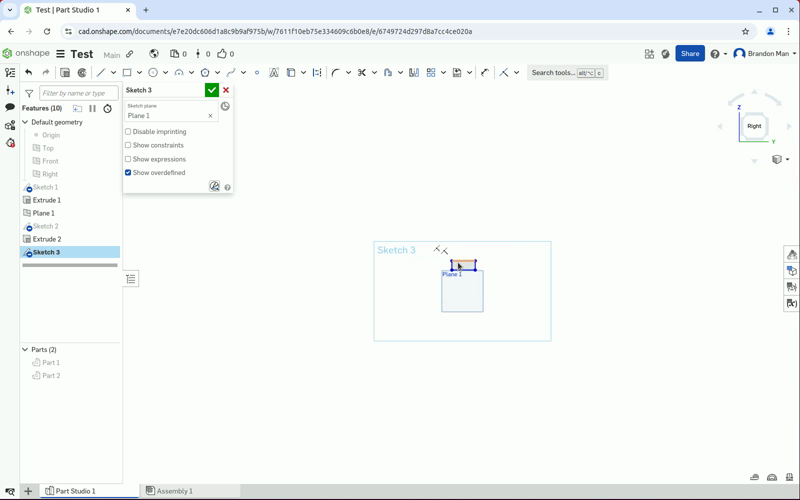
scroll(6)
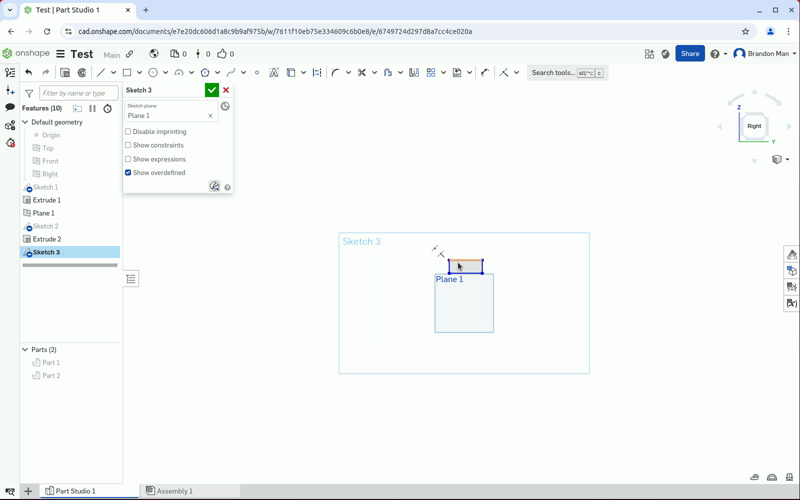
scroll(6)
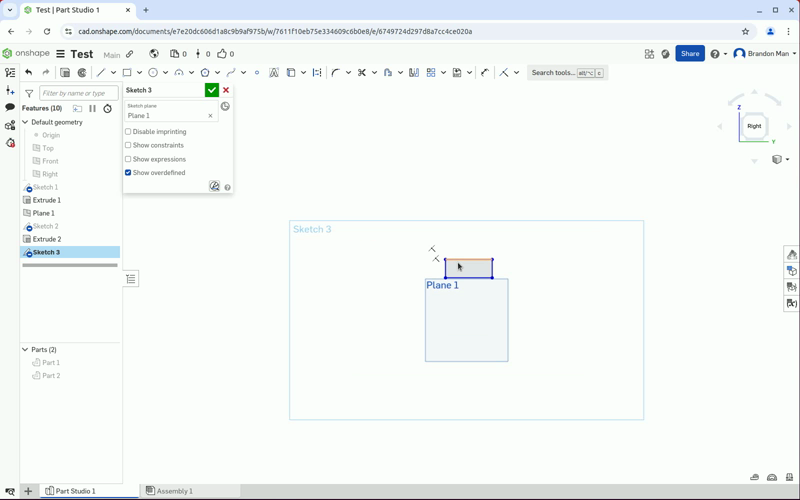
scroll(6)
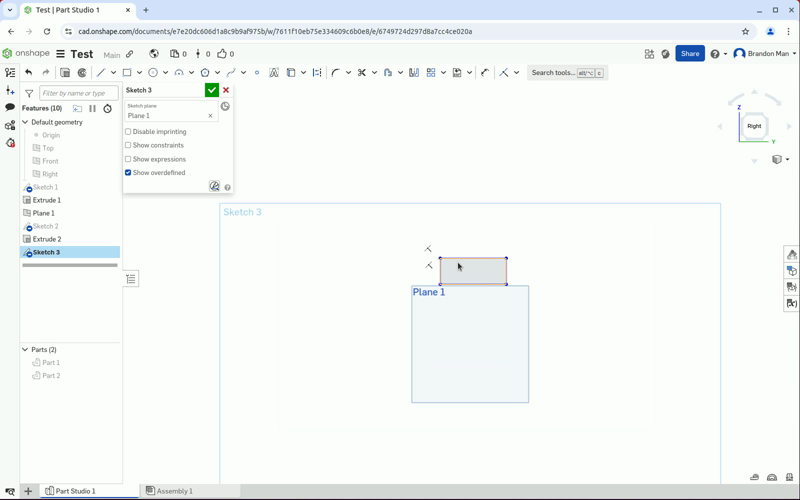
scroll(6)
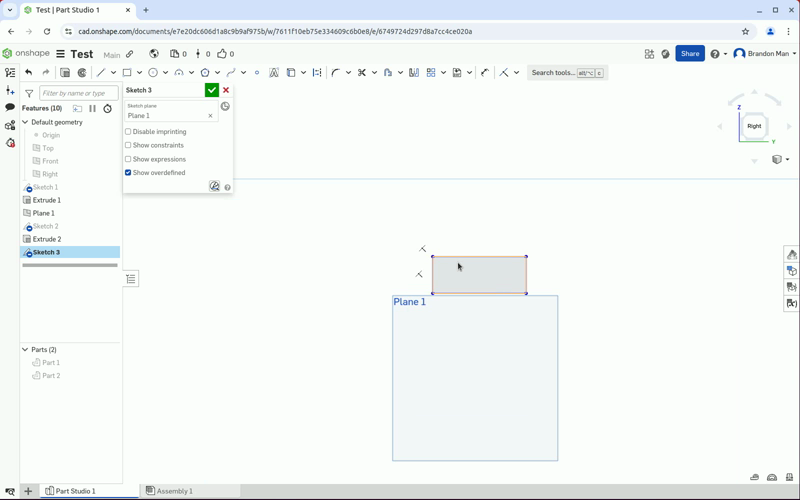
scroll(6)
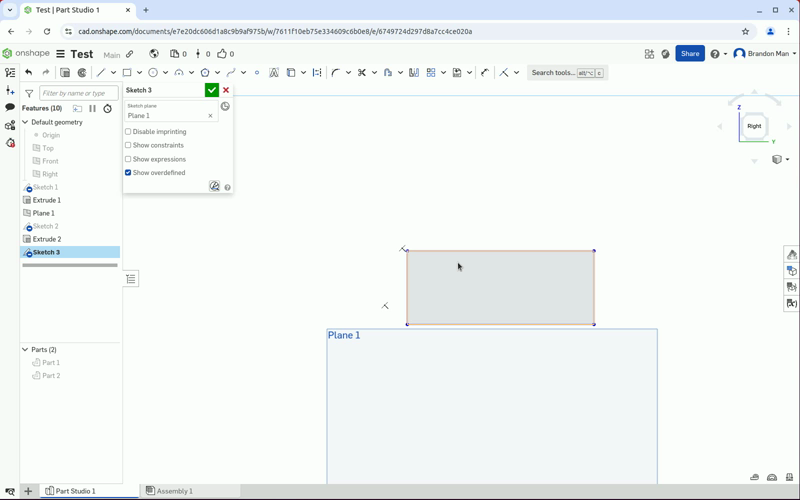
click(458, 262)
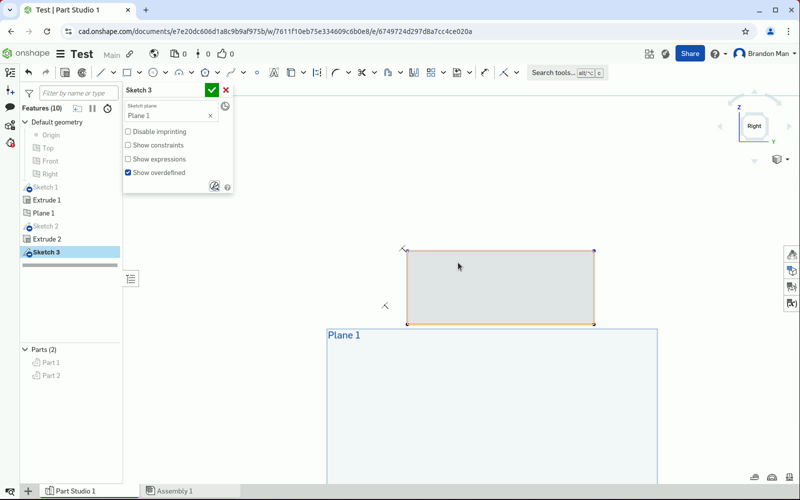
scroll(-6)
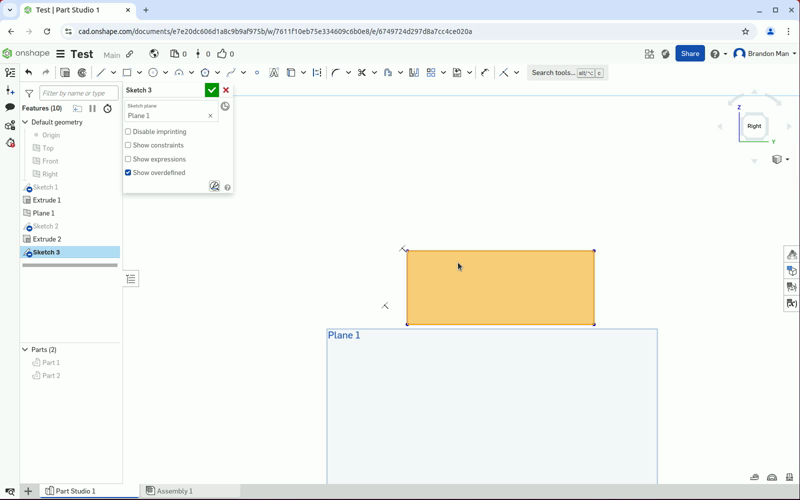
scroll(-6)
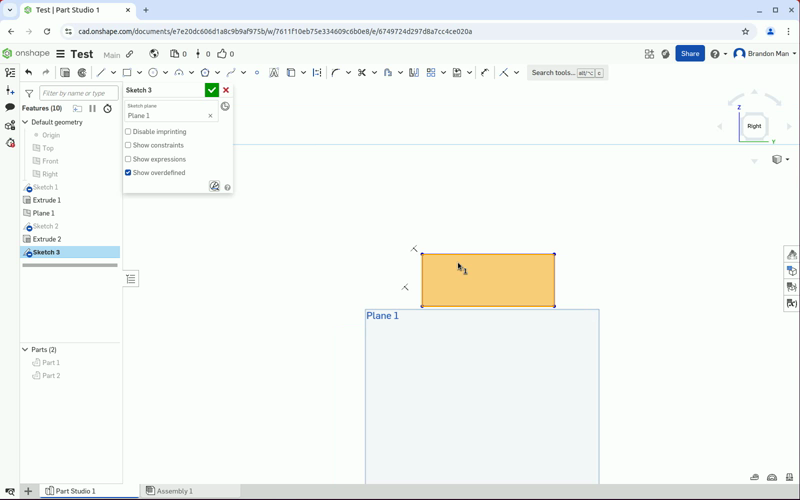
scroll(-6)
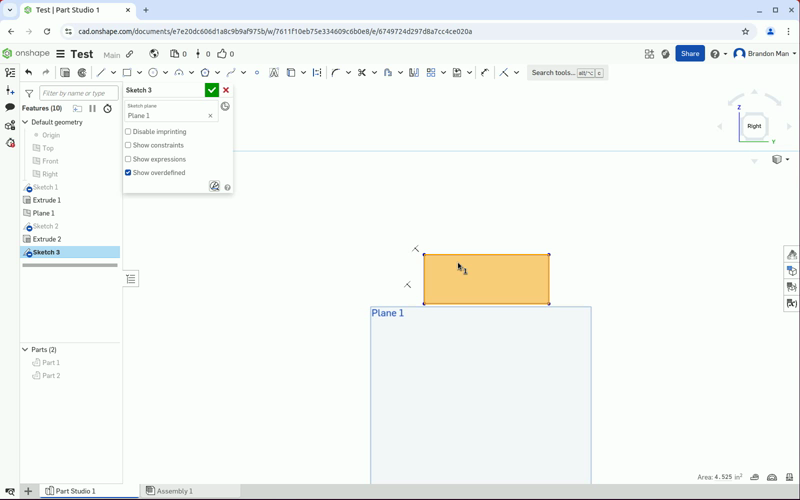
scroll(-6)
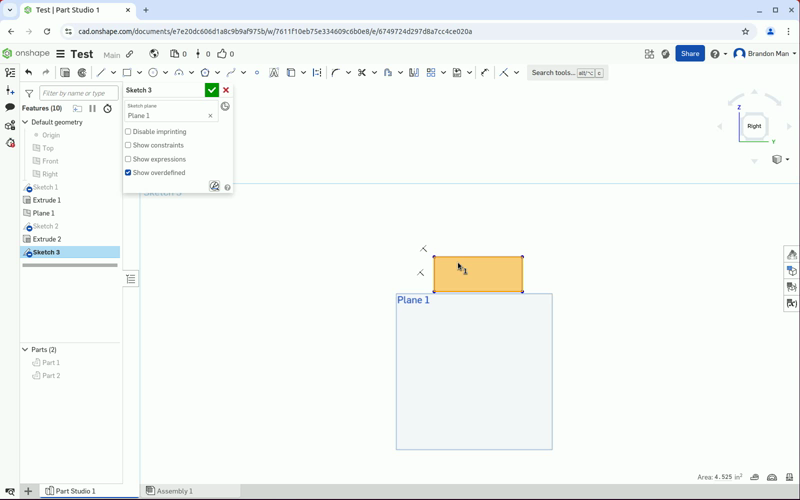
scroll(-6)
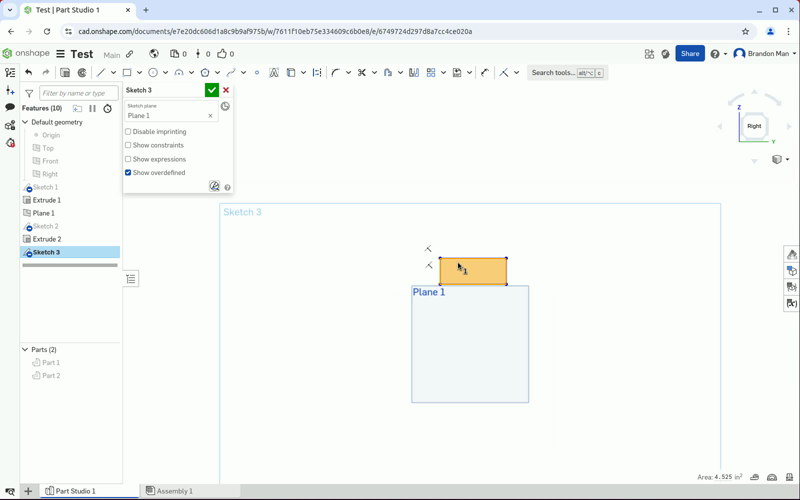
scroll(-6)
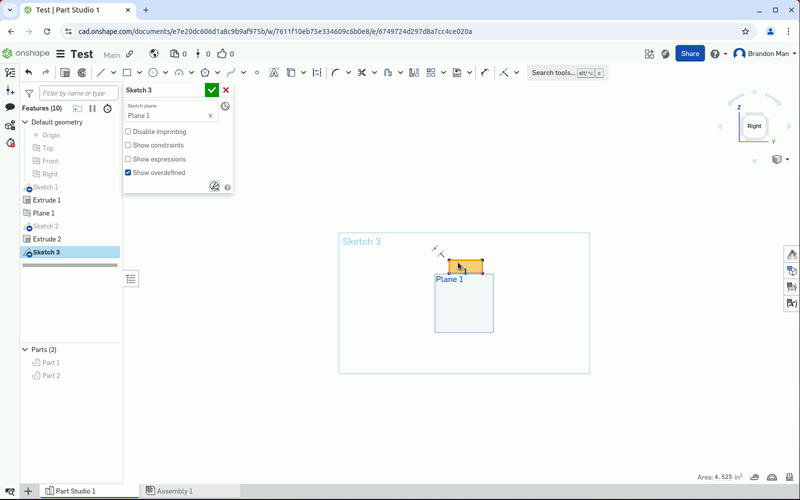
scroll(-6)
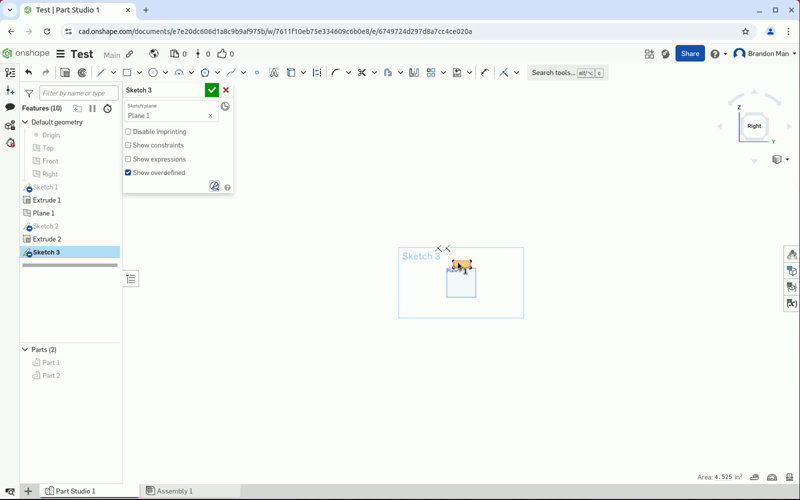
mouse_move(73, 352)
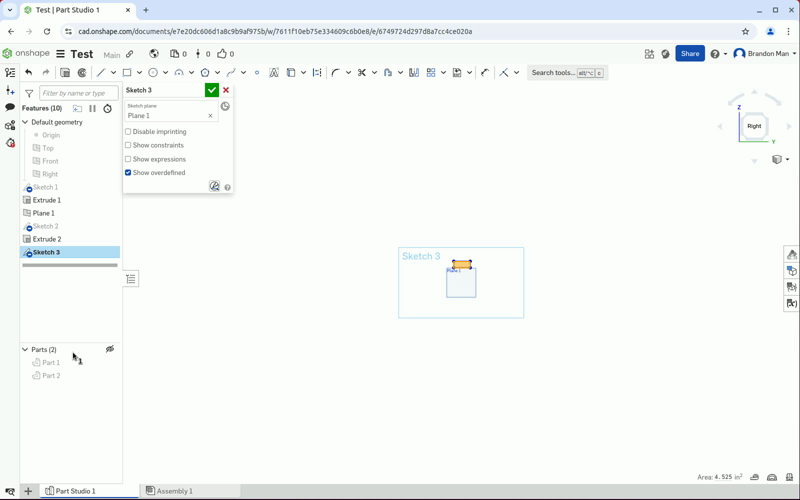
key(shift+y)
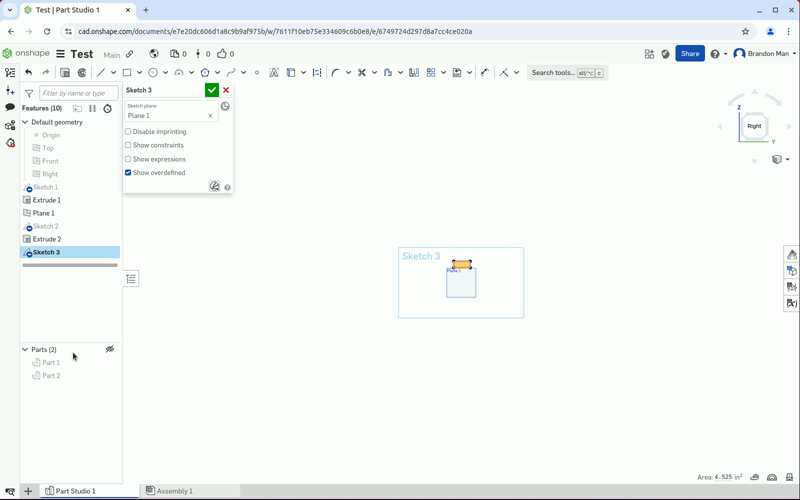
key(shift+e)
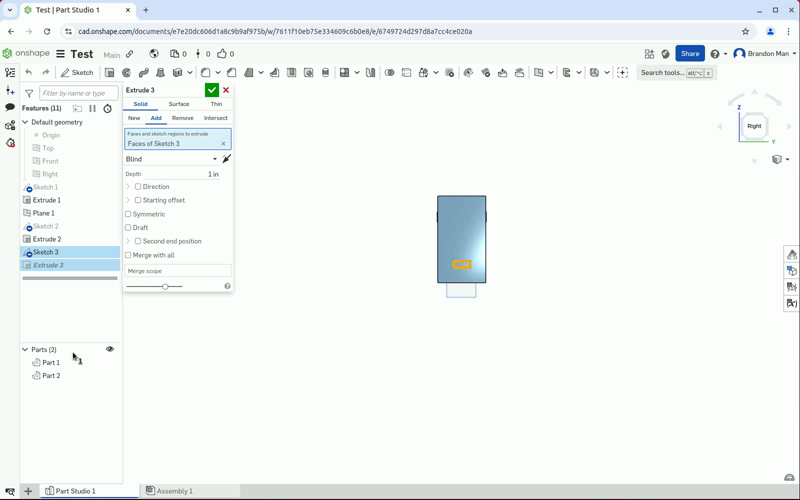
mouse_move(143, 106)
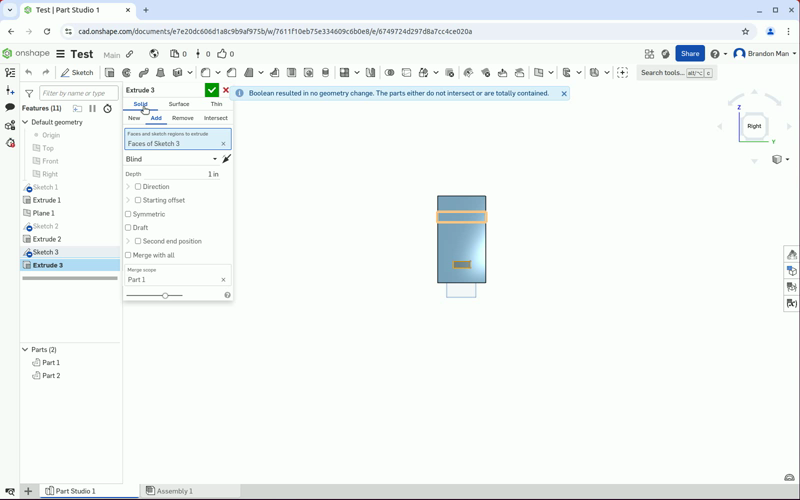
click(143, 106)
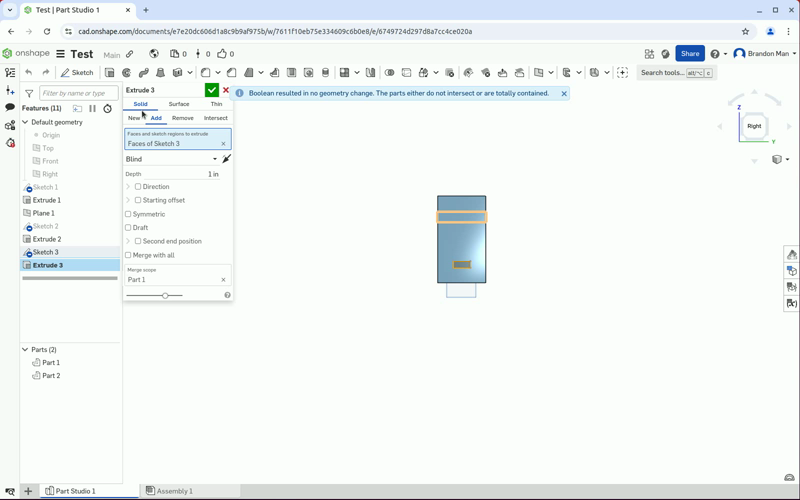
mouse_move(137, 120)
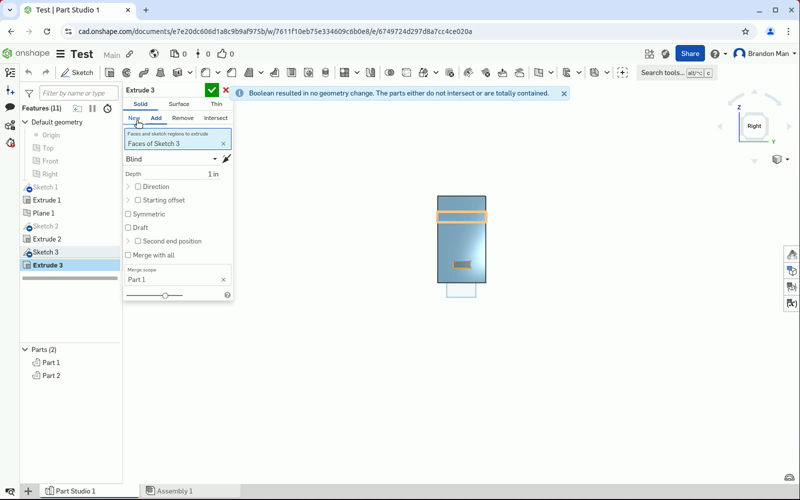
click(137, 120)
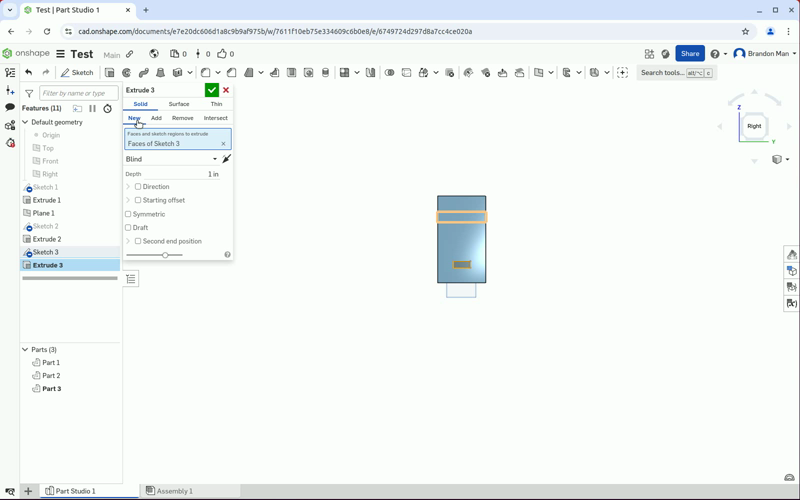
key(tab, 4)
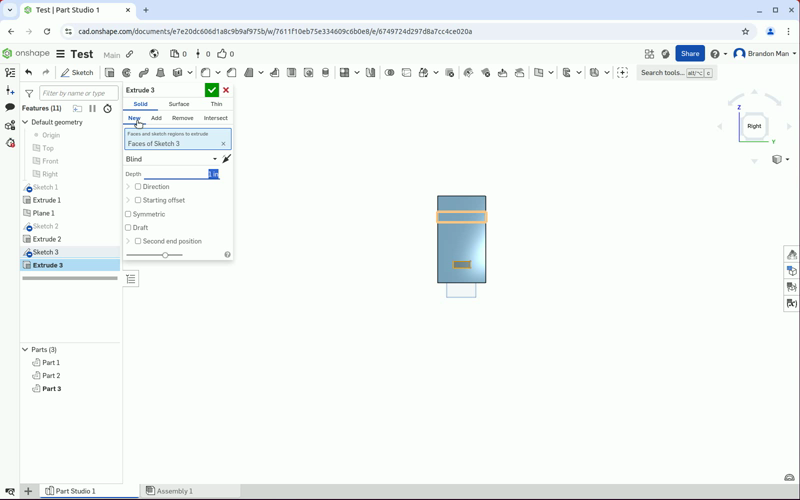
text(2.407)
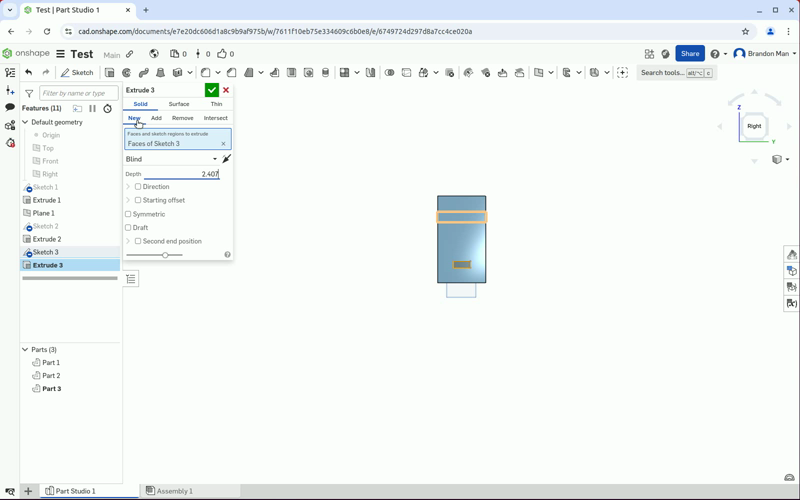
key(enter)
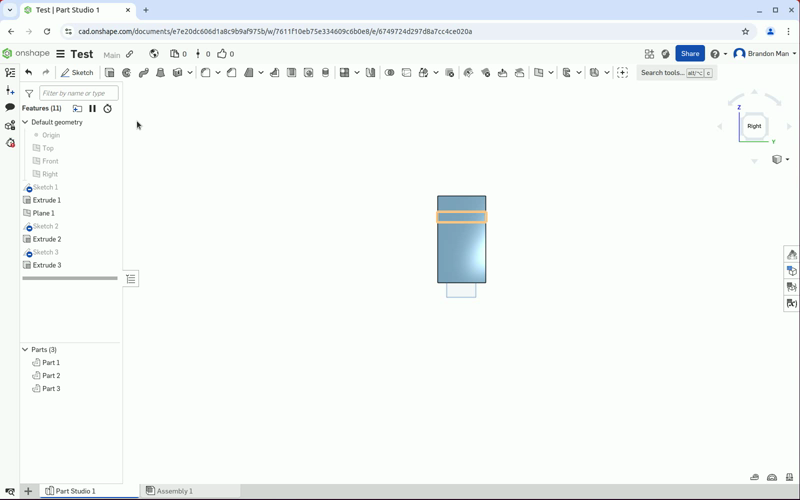
key(shift+h)
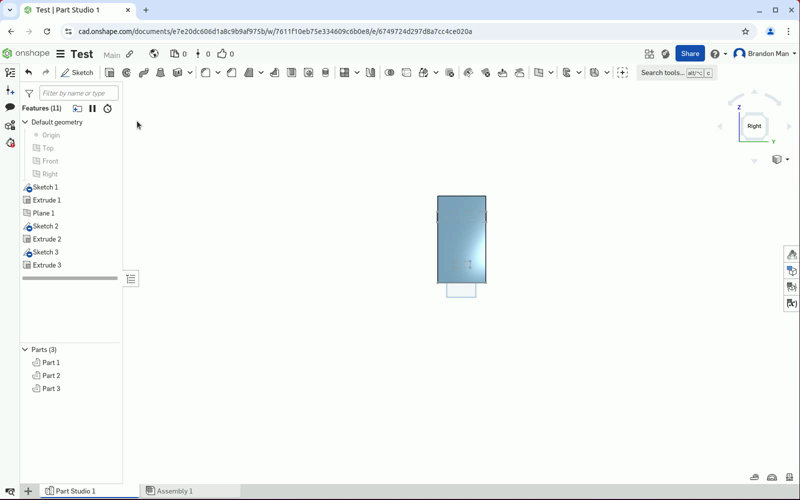
key(shift+h)
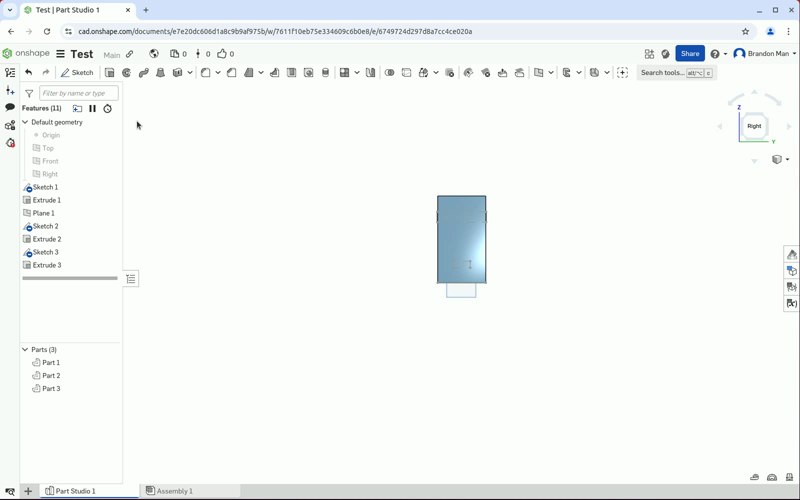
key(shift+7)
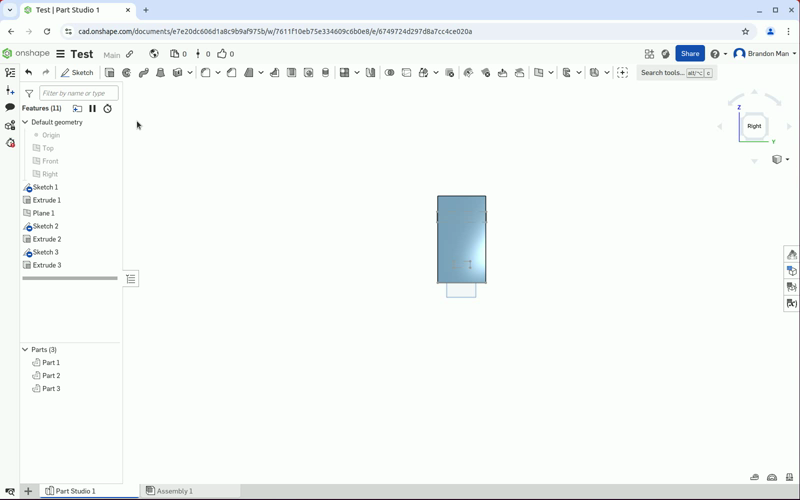
key(right, 2)
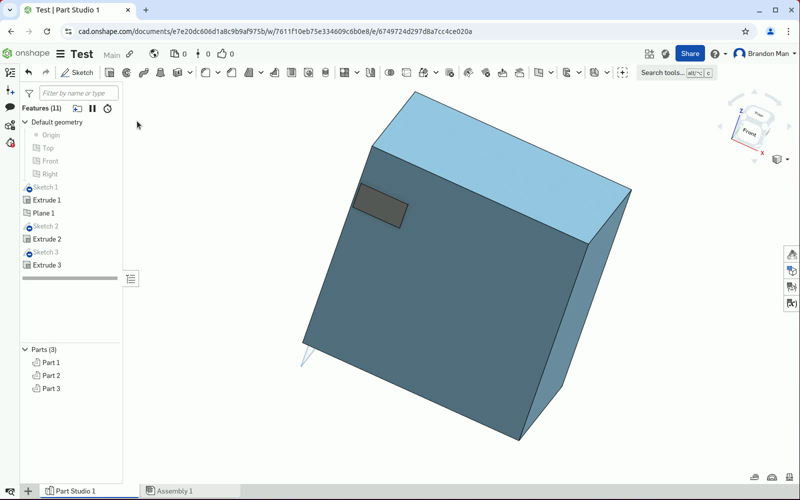
key(down, 2)
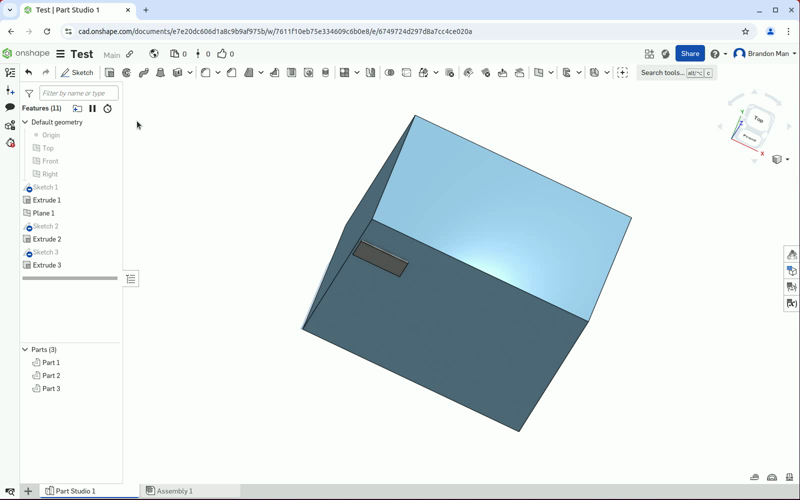
key(up, 2)
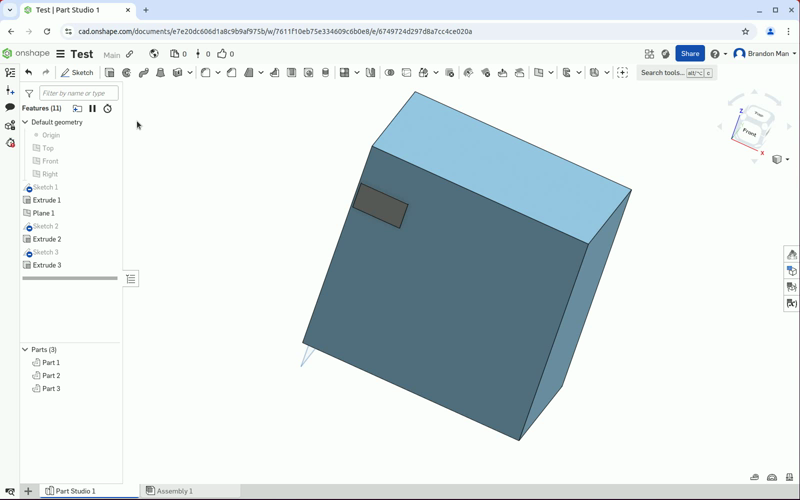
key(left, 2)
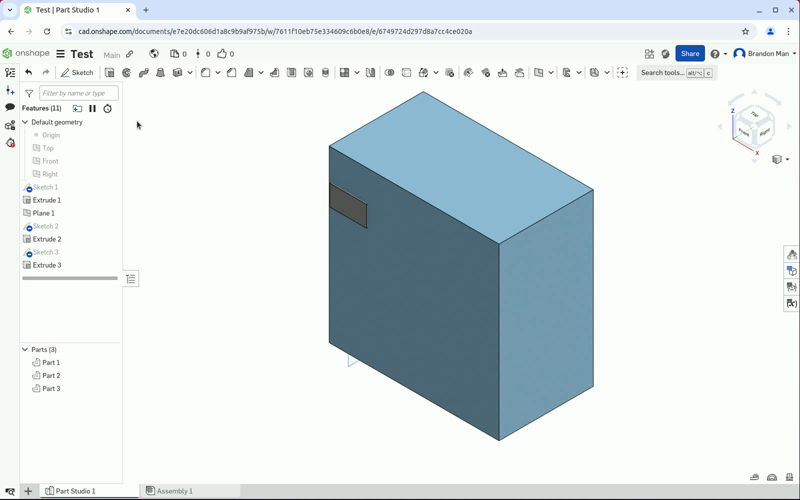
mouse_move(73, 189)
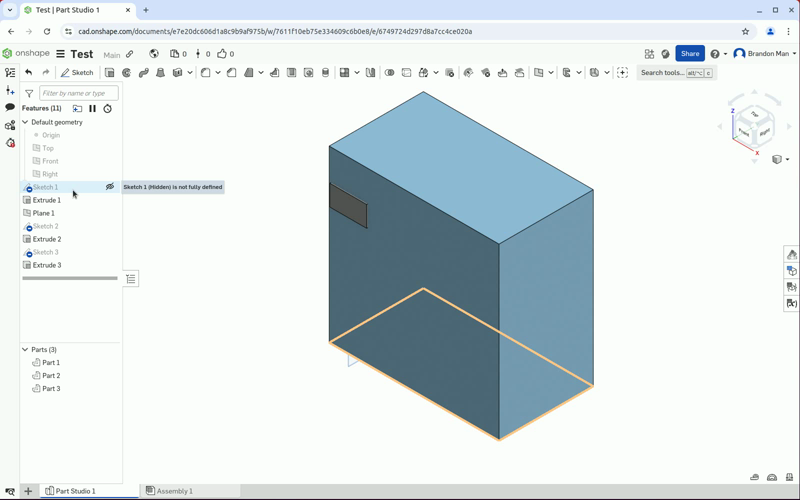
click(73, 189)